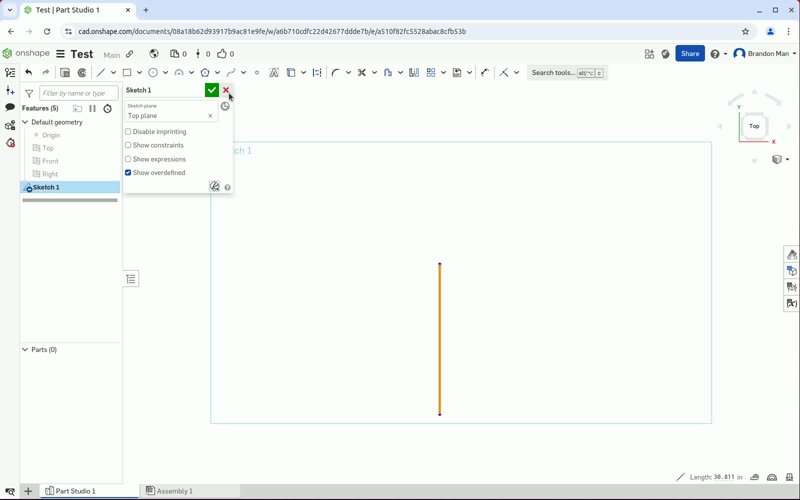
key(shift+h)
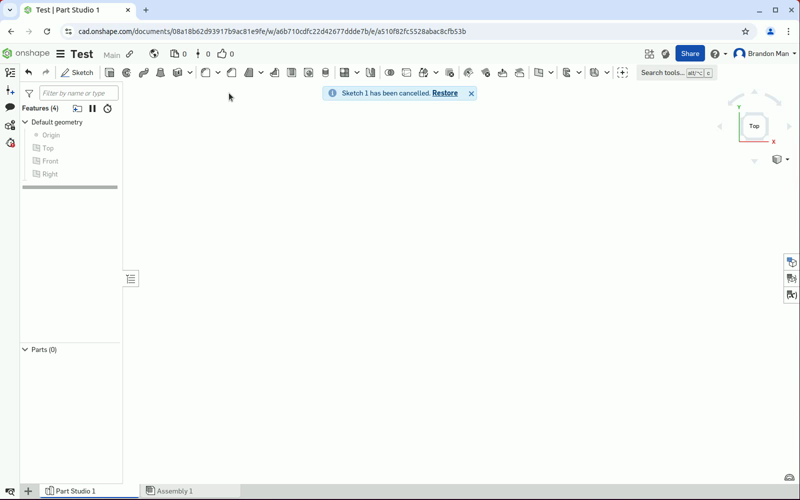
mouse_move(73, 352)
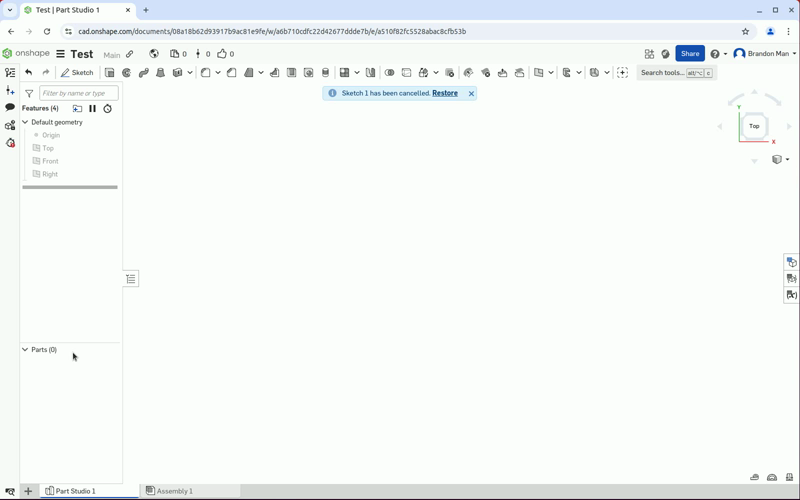
key(y)
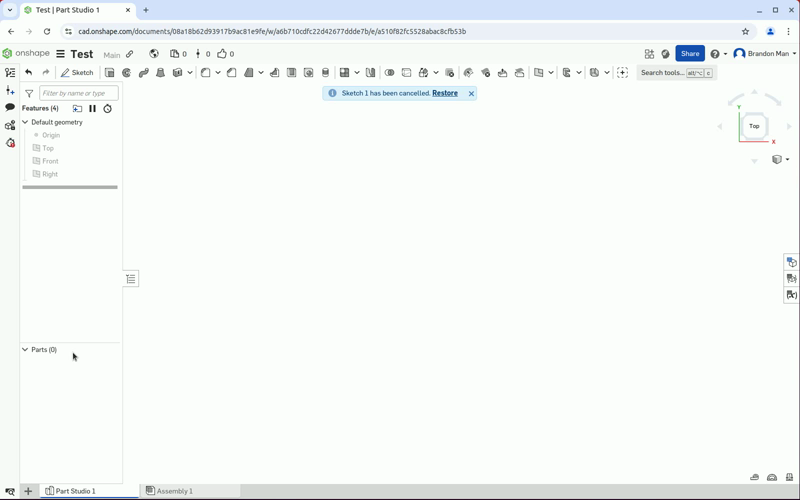
key(shift+p)
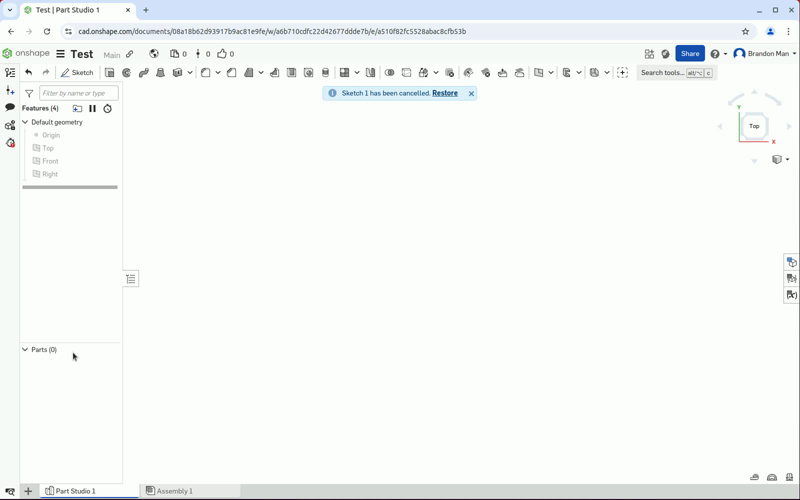
key(space)
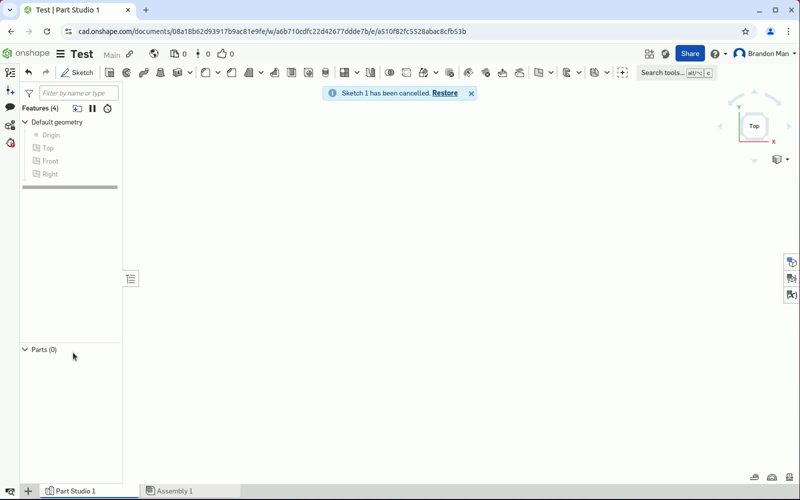
key_down(shift)
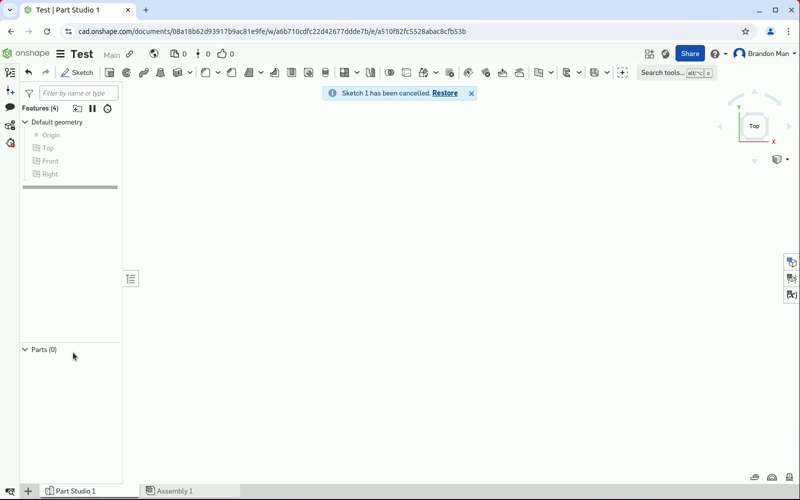
key(up)
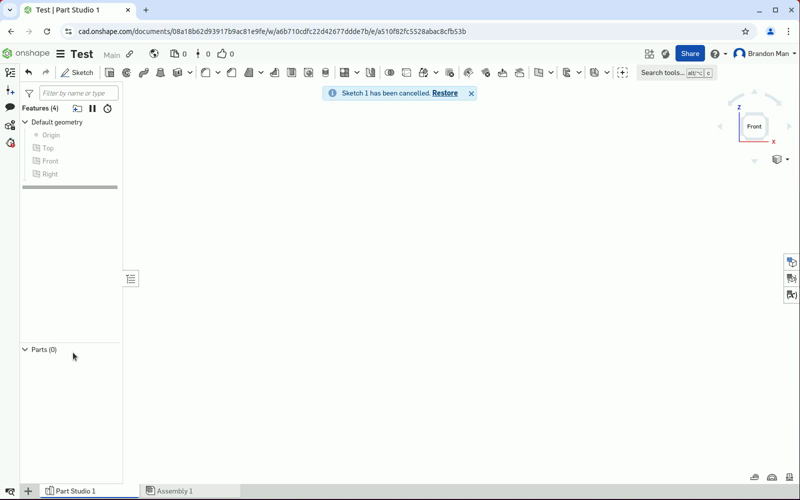
key_up(shift)
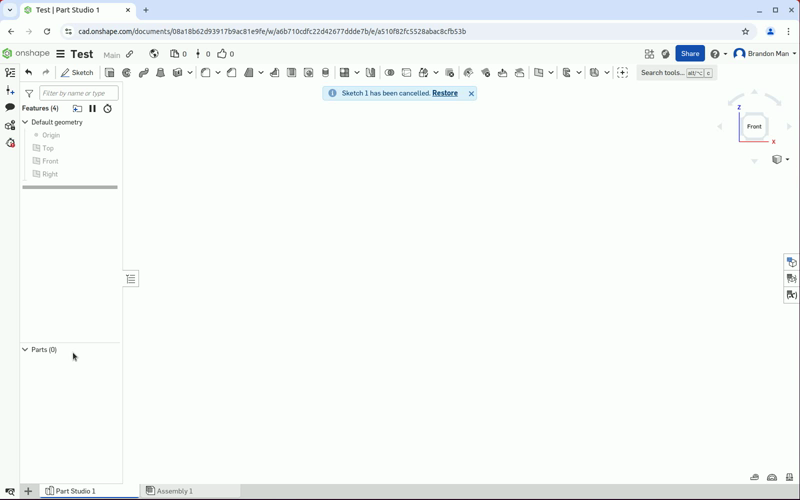
mouse_move(73, 352)
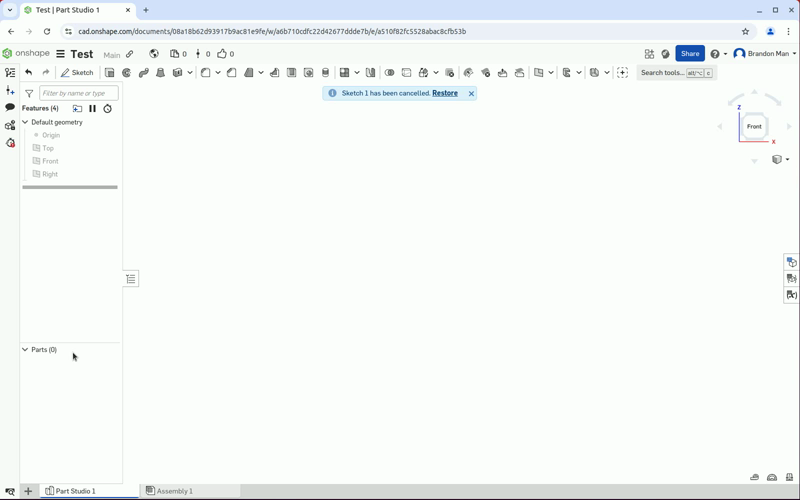
key(shift+y)
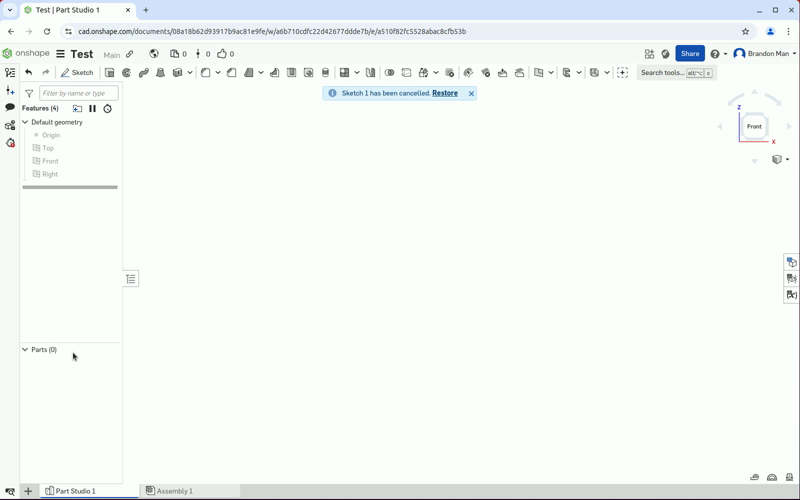
key(shift+s)
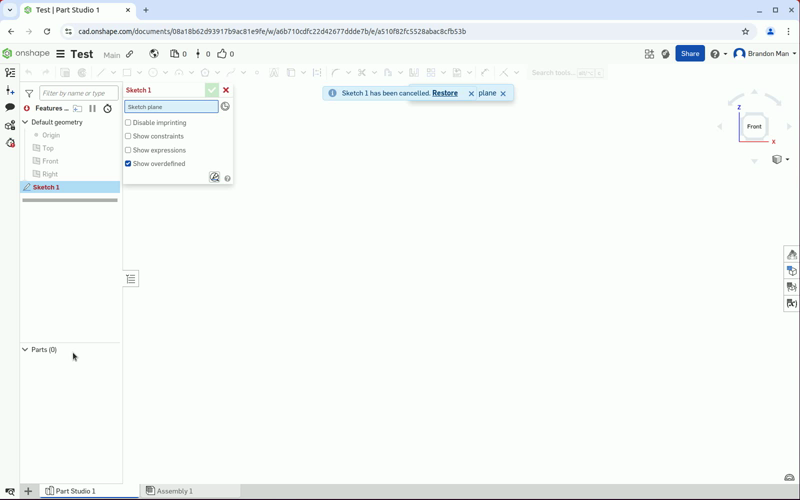
mouse_move(73, 163)
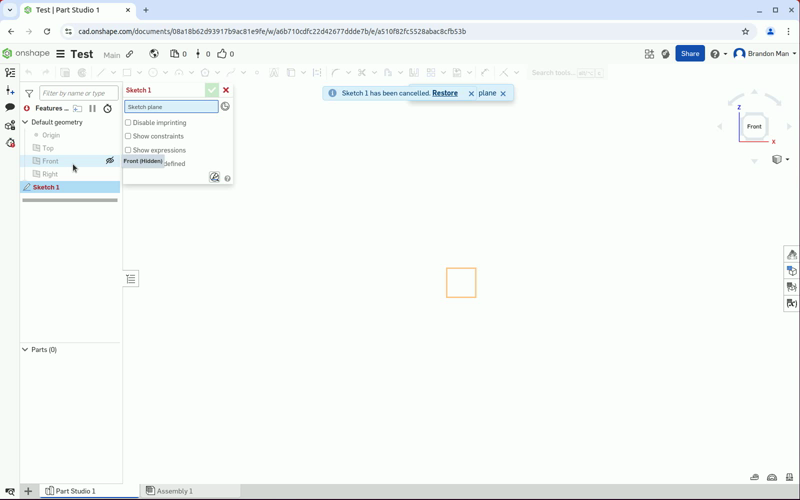
click(73, 163)
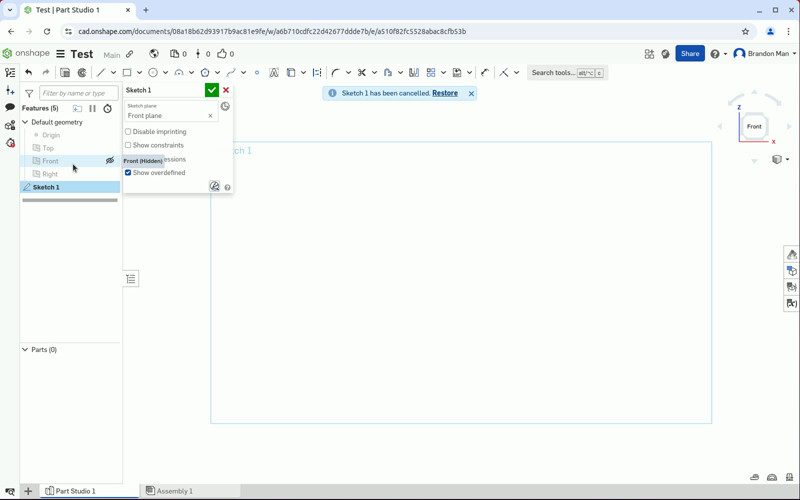
mouse_move(73, 352)
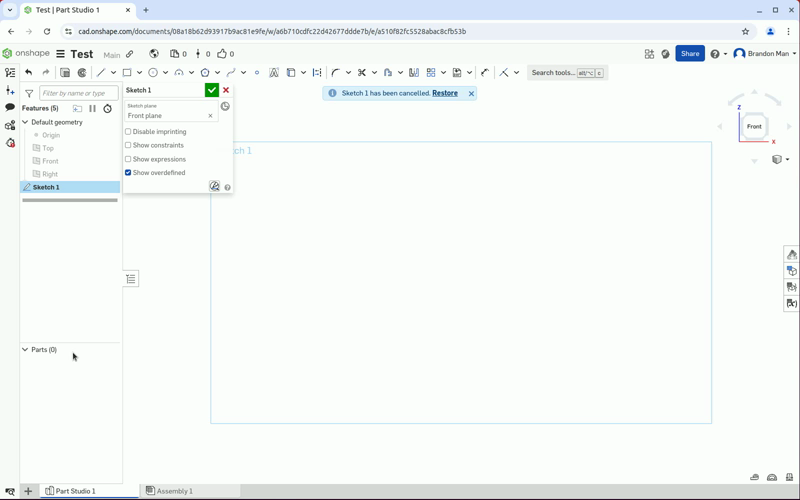
key(y)
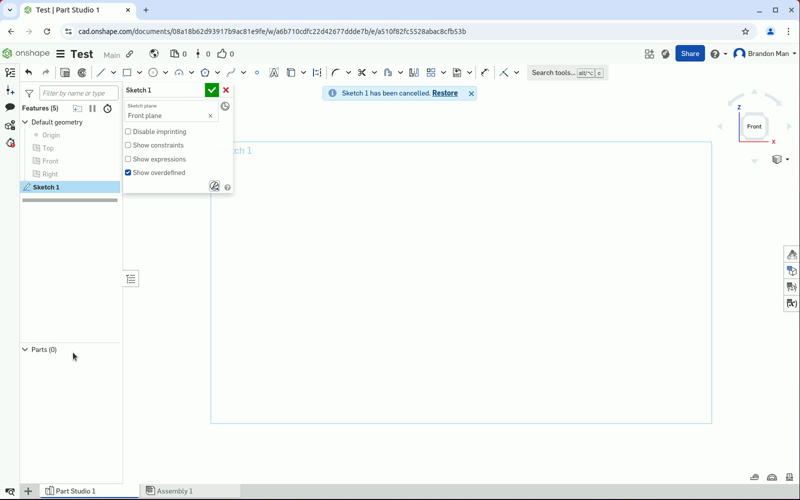
key(l)
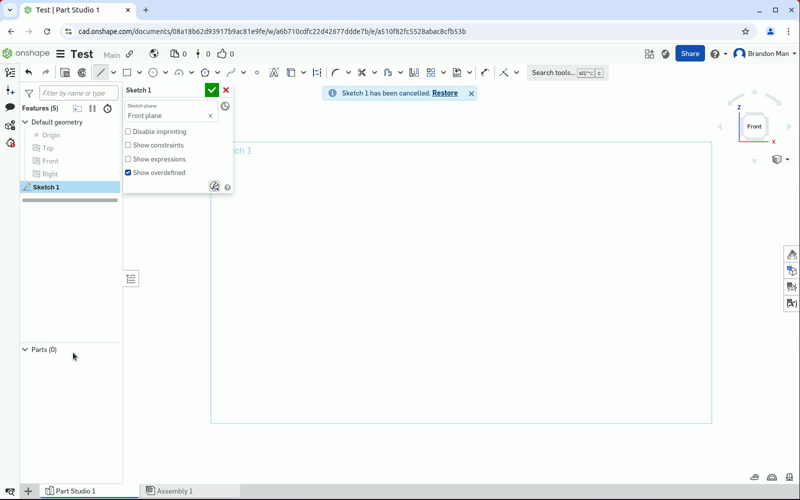
key_down(shift)
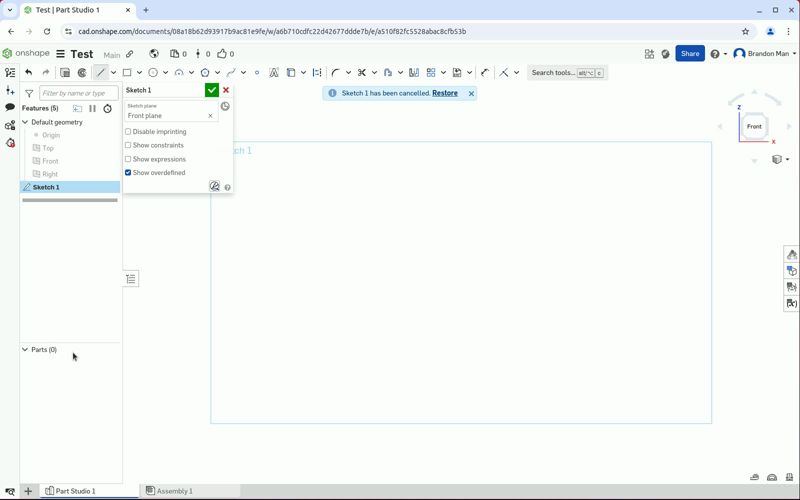
mouse_move(403, 395)
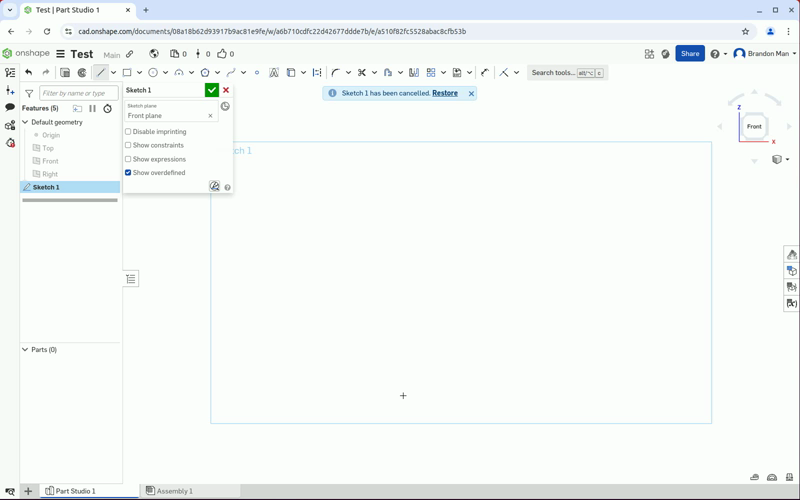
click(403, 395)
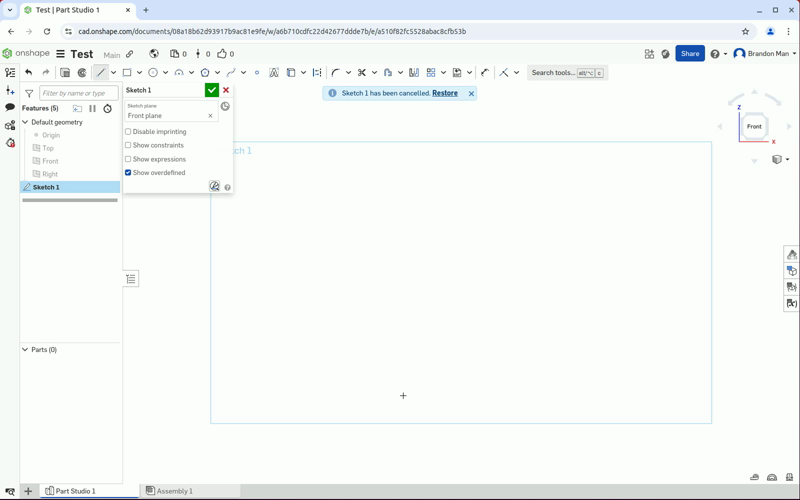
key_up(shift)
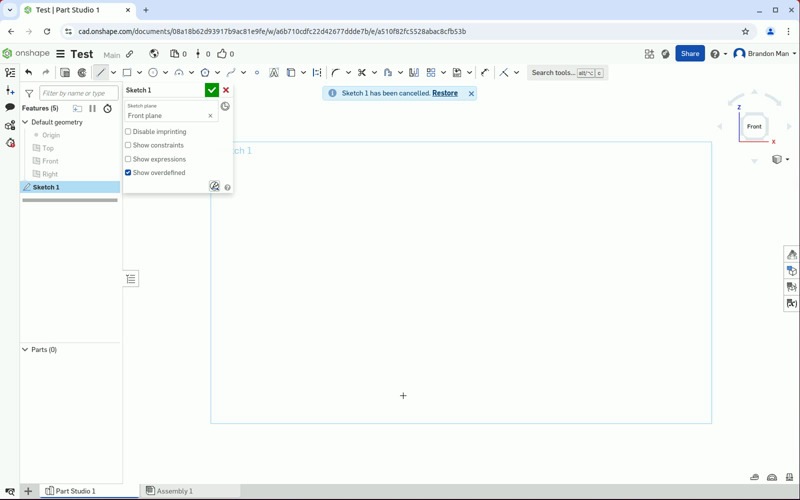
key_down(shift)
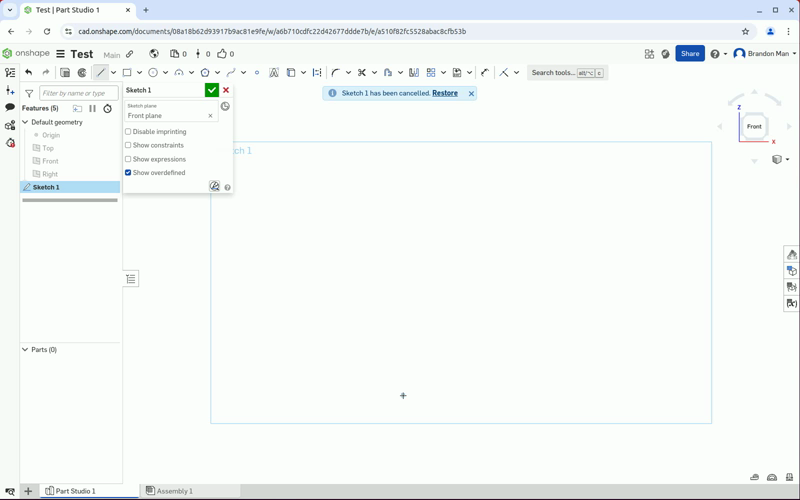
mouse_move(519, 395)
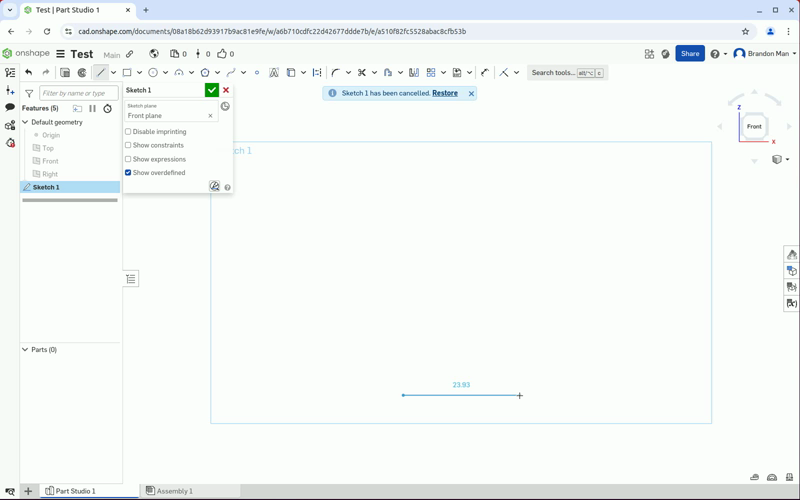
click(519, 395)
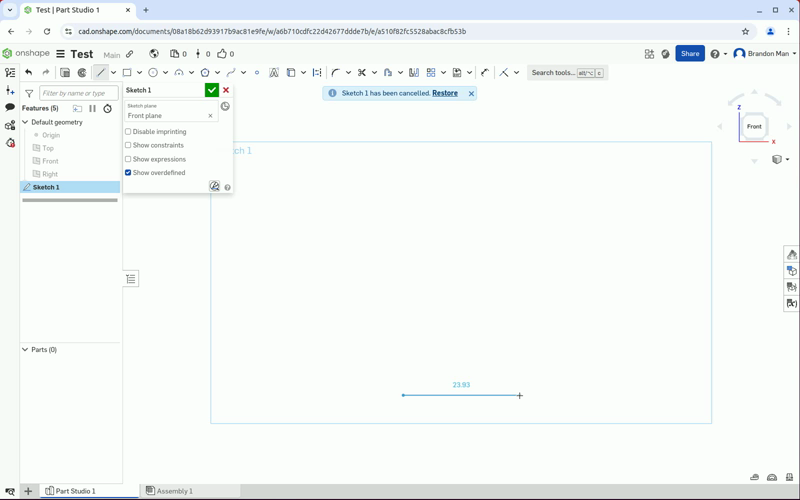
key_up(shift)
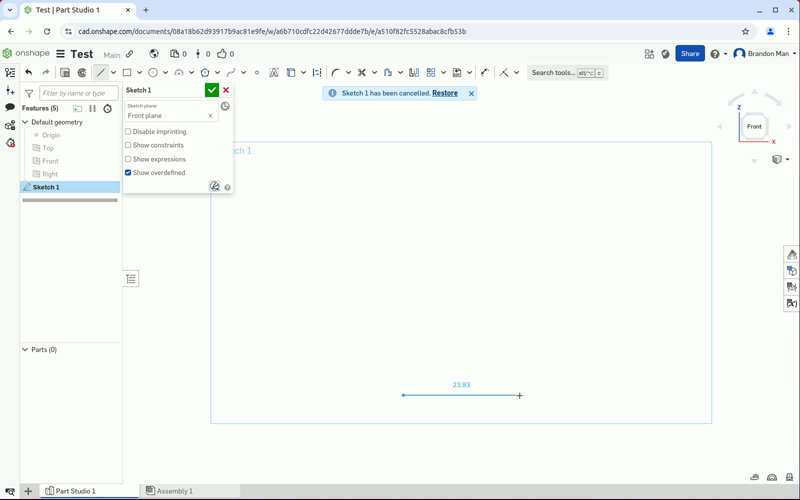
key_down(shift)
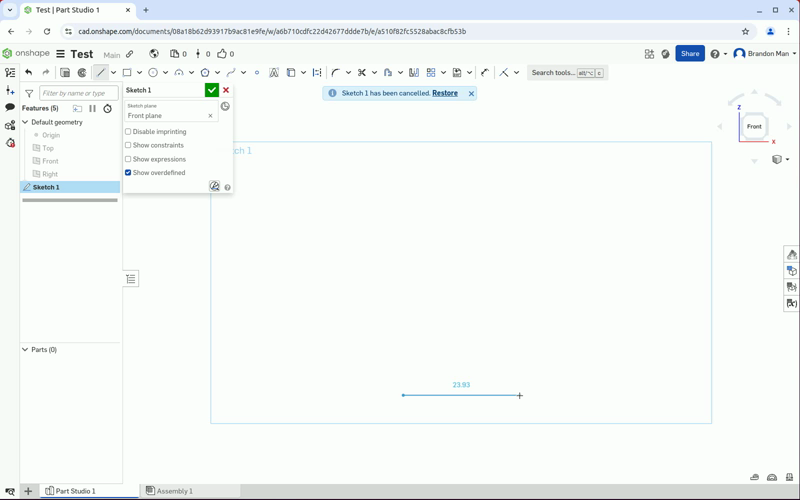
mouse_move(519, 194)
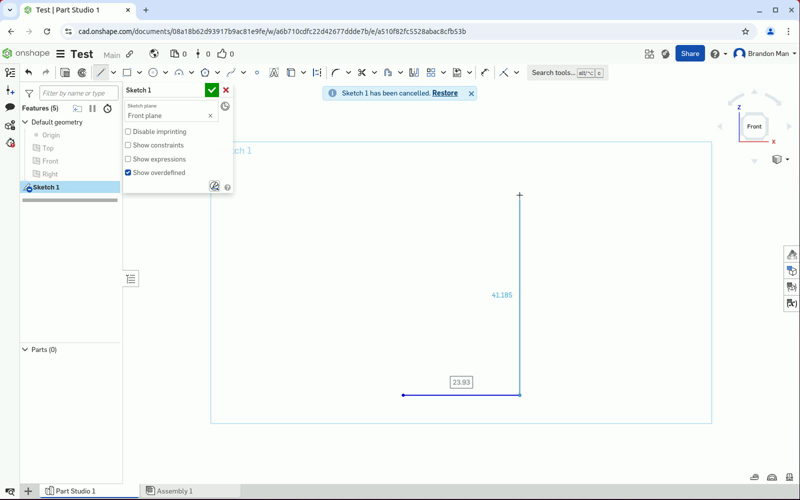
click(519, 194)
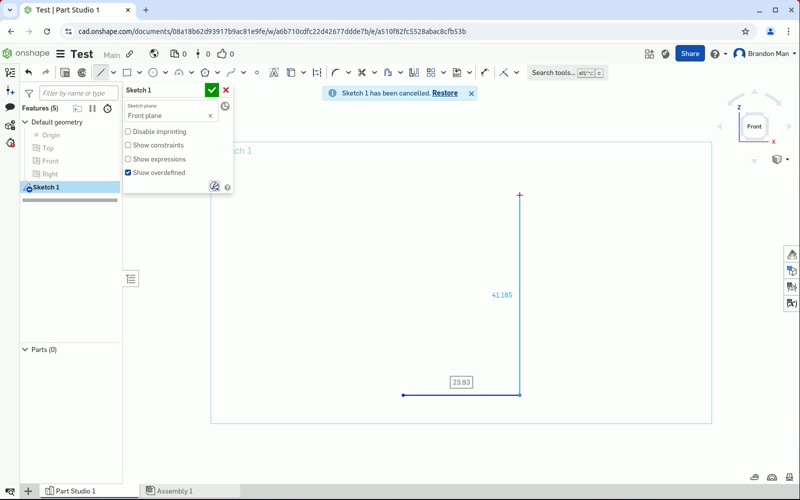
key_up(shift)
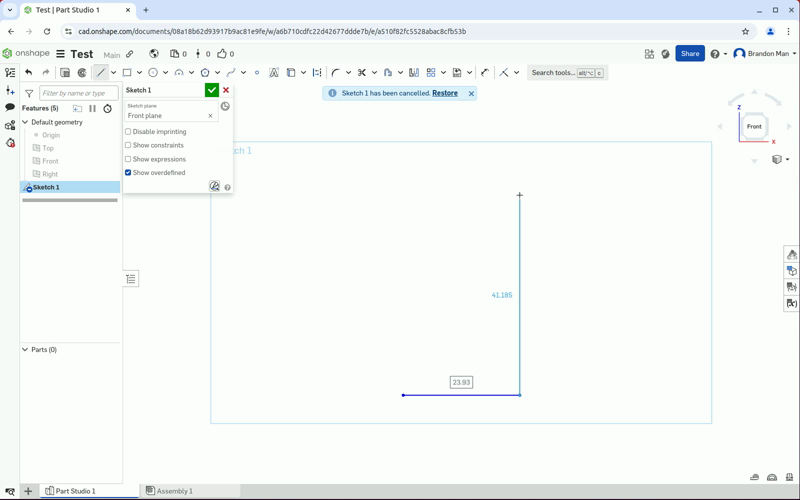
key_down(shift)
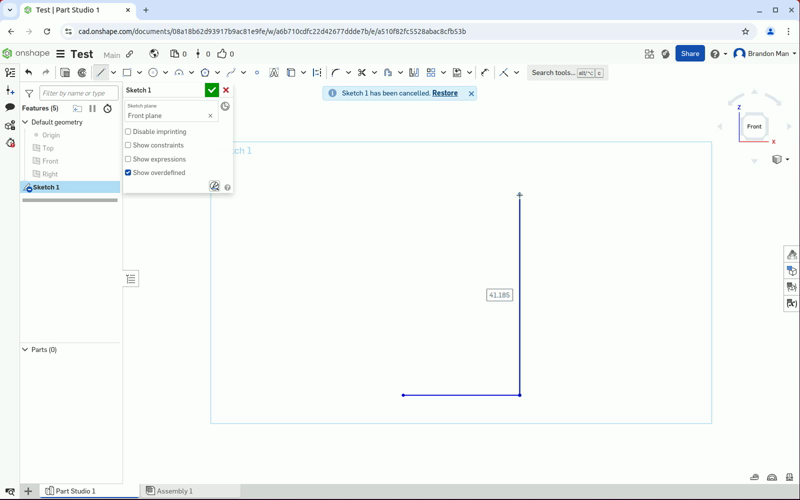
mouse_move(403, 194)
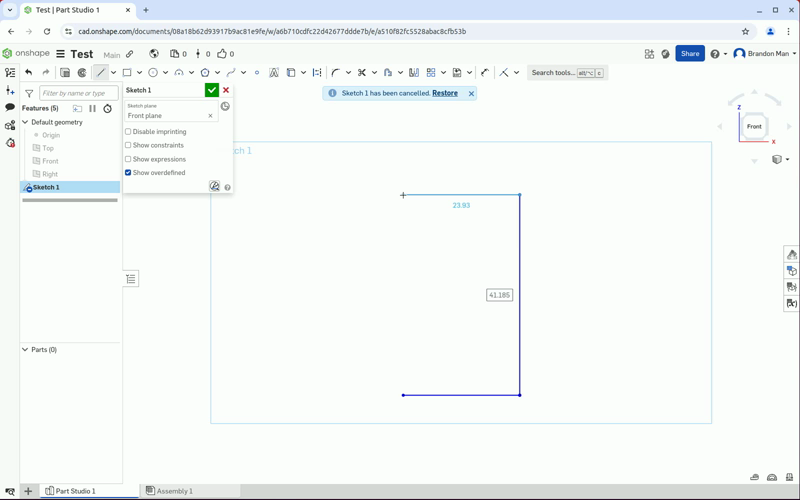
click(403, 194)
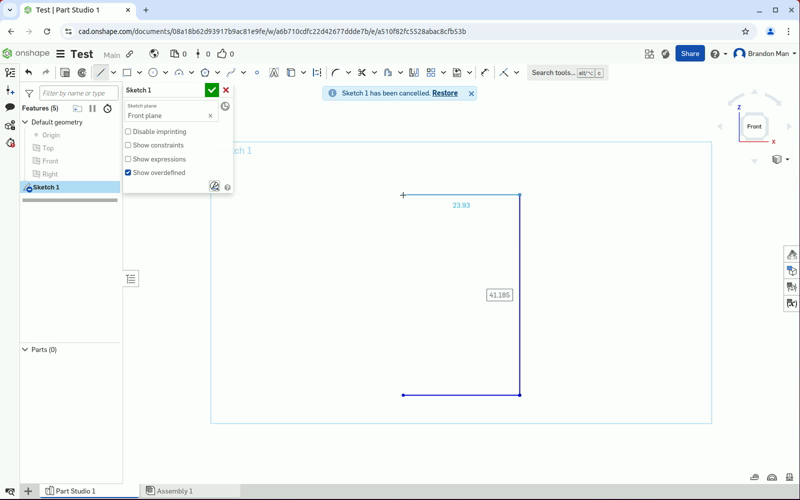
key_up(shift)
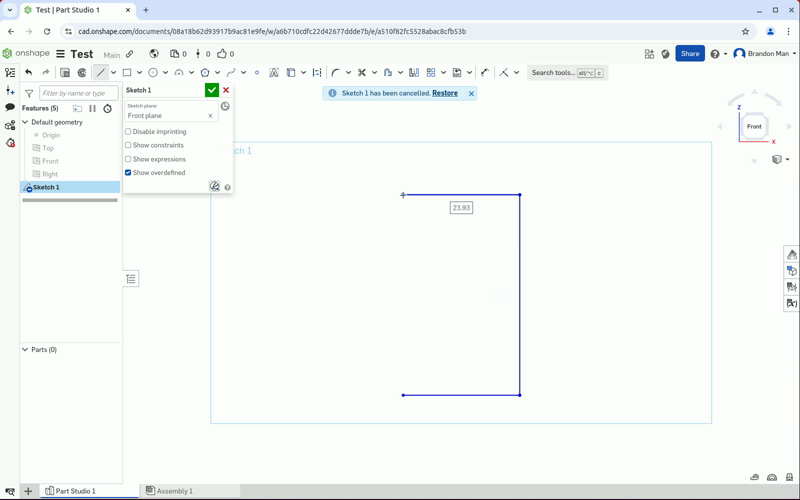
key_down(shift)
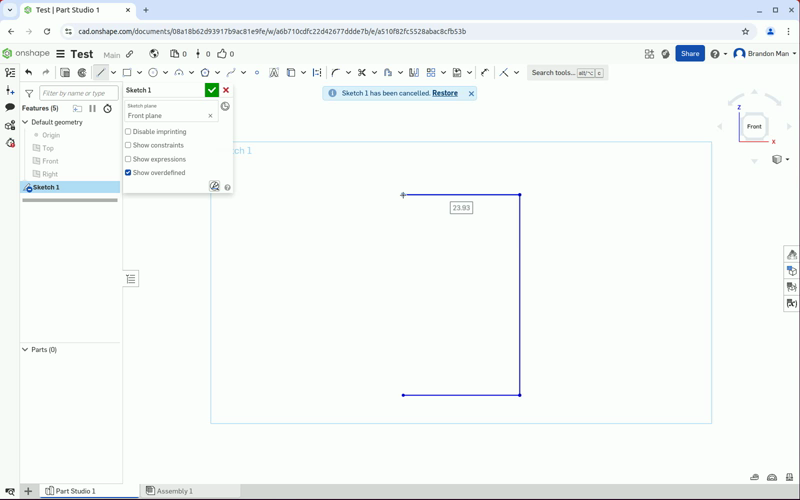
mouse_move(403, 395)
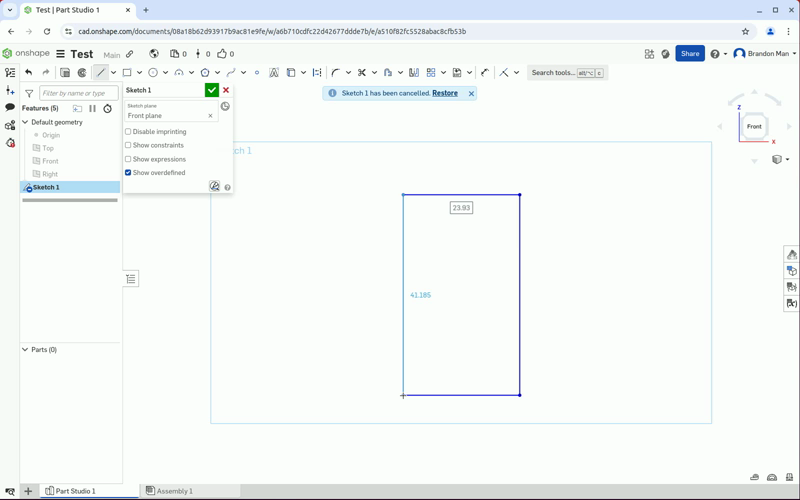
key_up(shift)
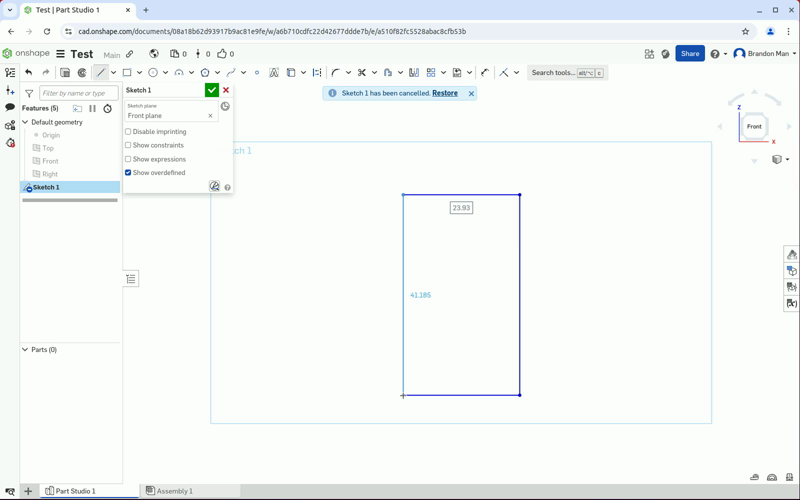
click(403, 395)
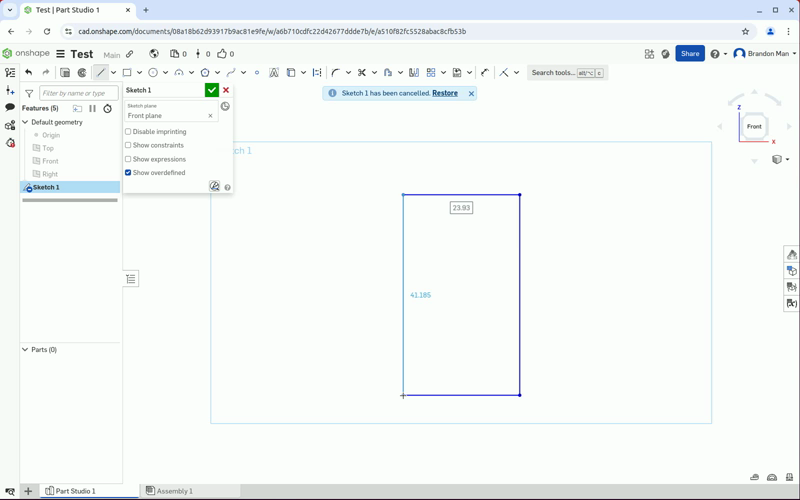
key(esc)
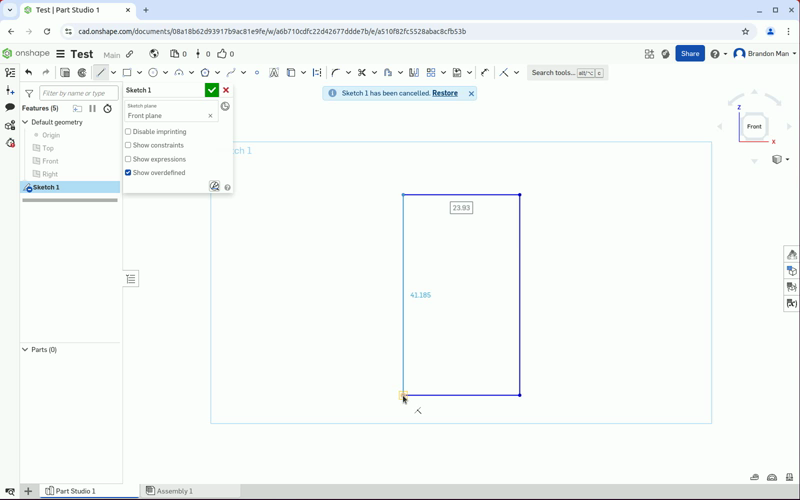
mouse_move(431, 239)
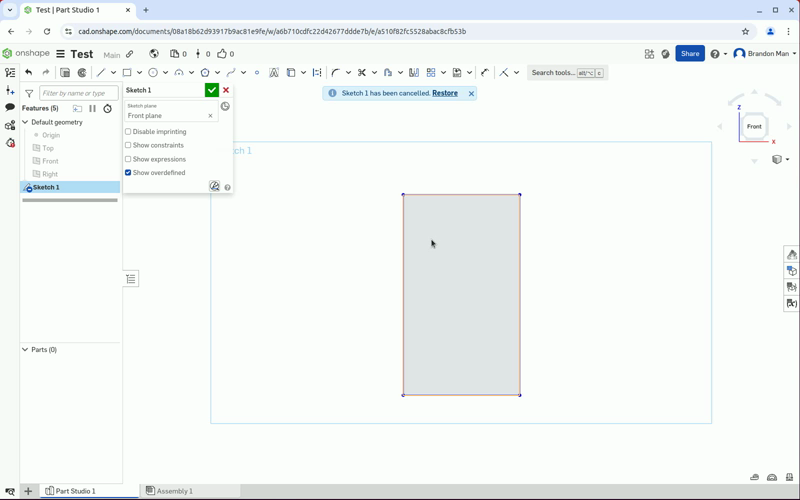
click(431, 239)
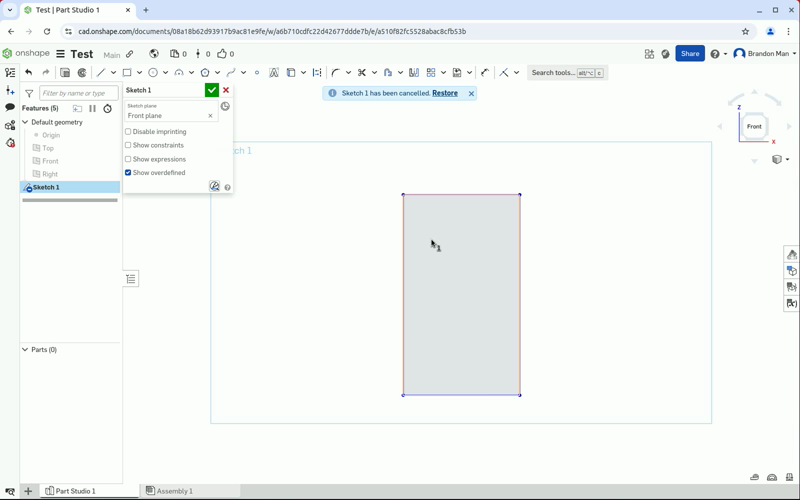
mouse_move(73, 352)
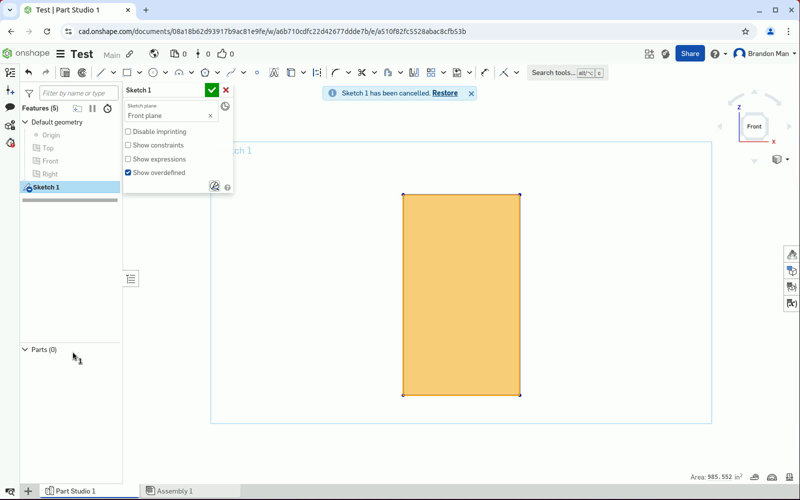
key(shift+y)
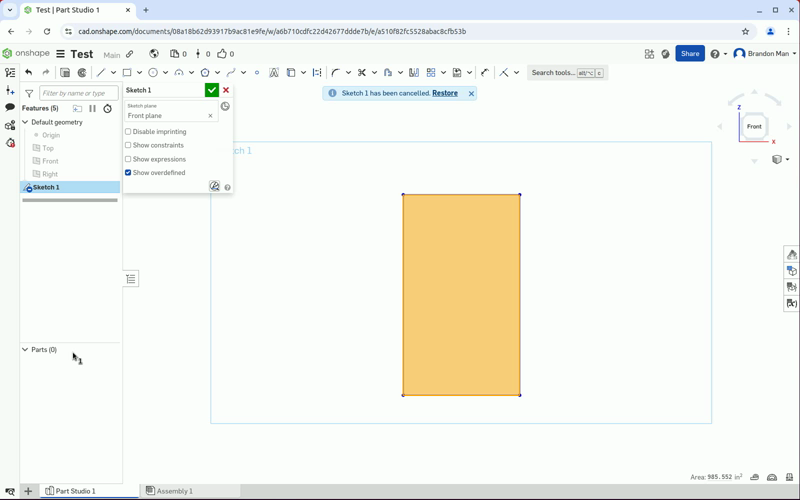
key(shift+e)
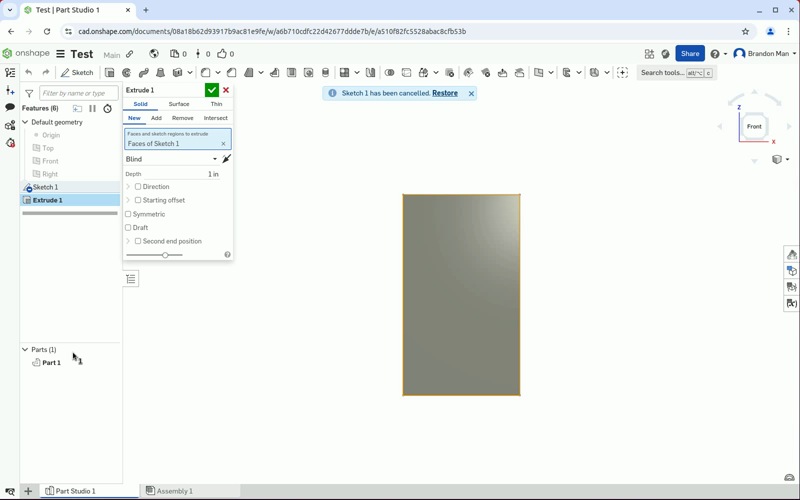
mouse_move(143, 106)
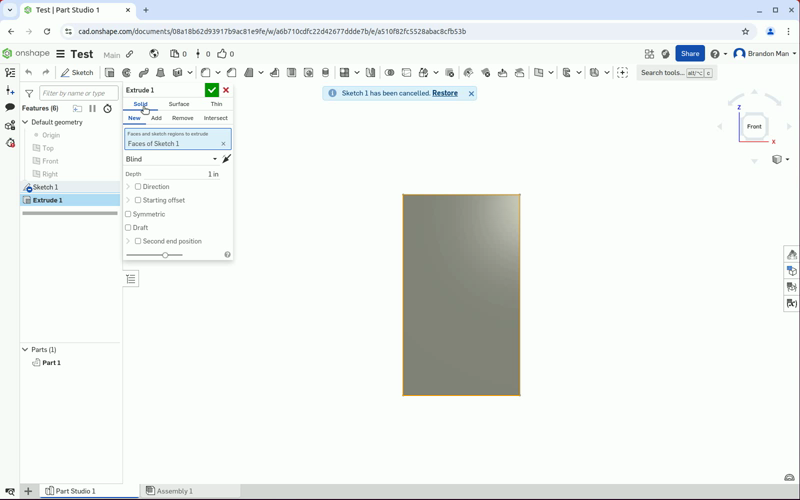
click(143, 106)
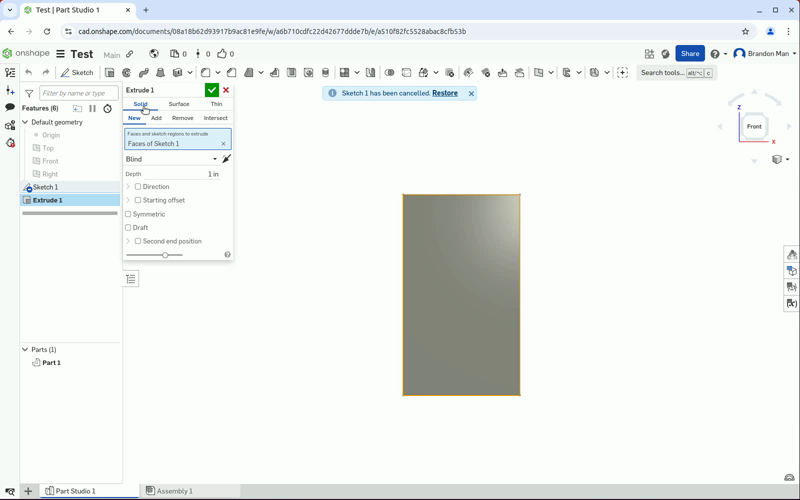
mouse_move(137, 120)
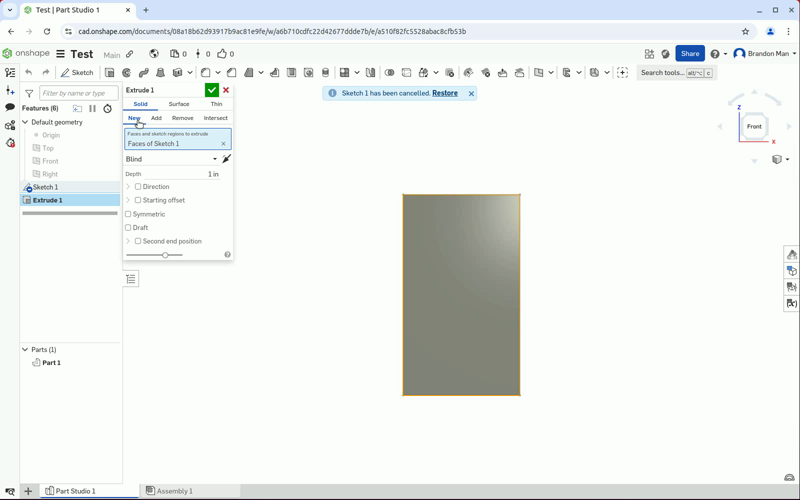
click(137, 120)
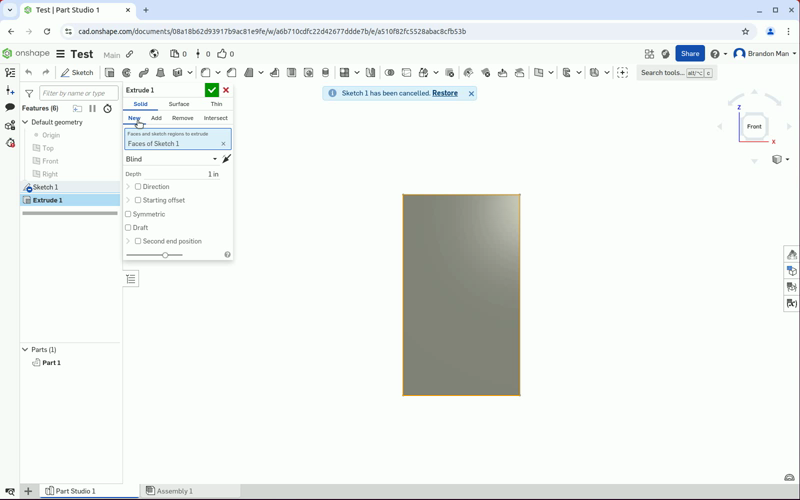
key(tab, 4)
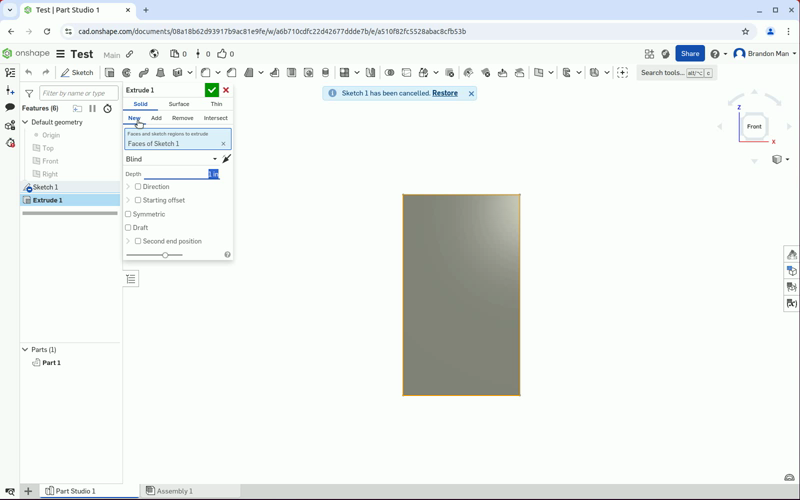
text(1.204)
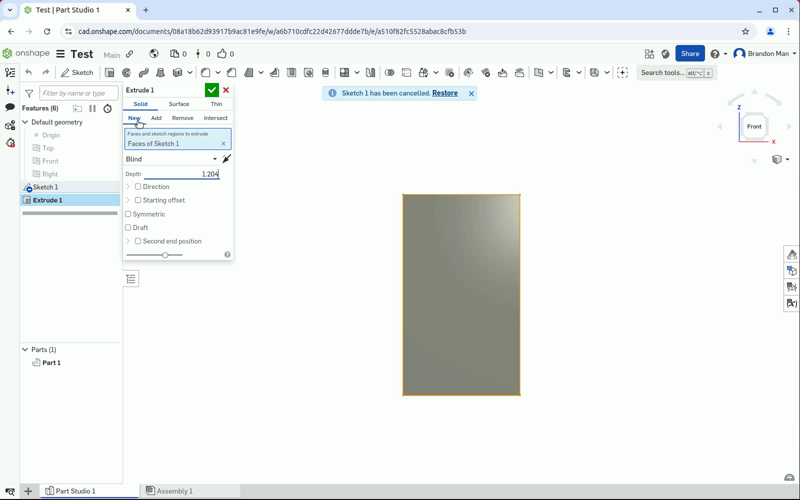
key(enter)
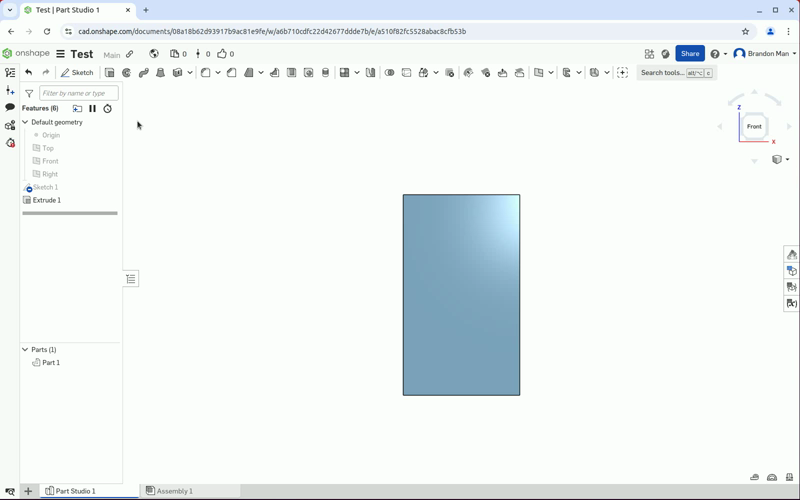
key(shift+h)
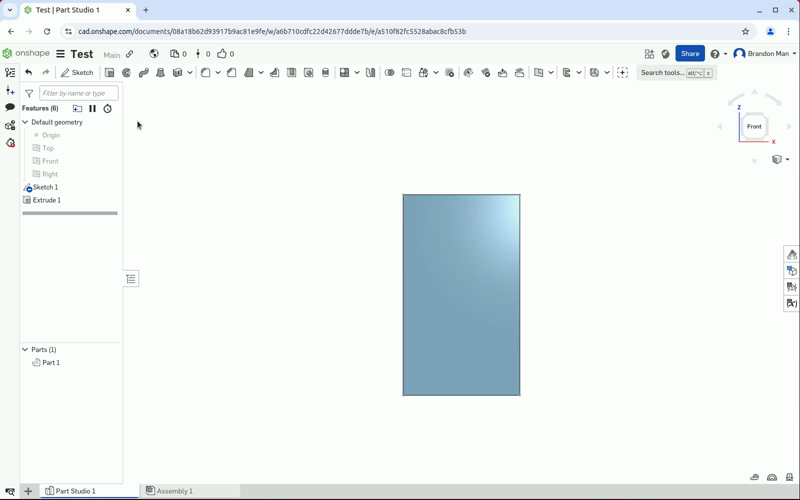
key(shift+h)
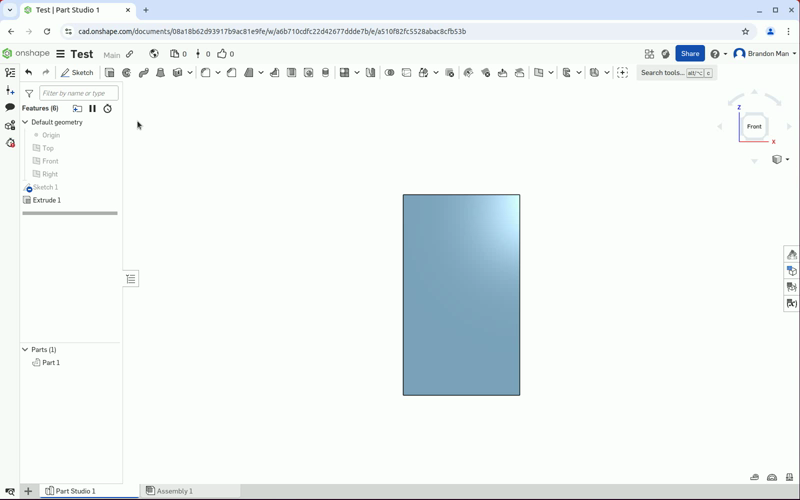
mouse_move(73, 189)
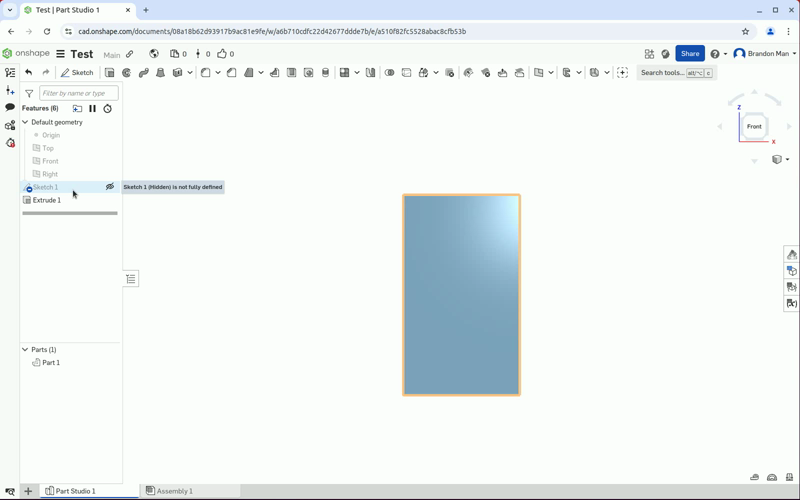
click(73, 189)
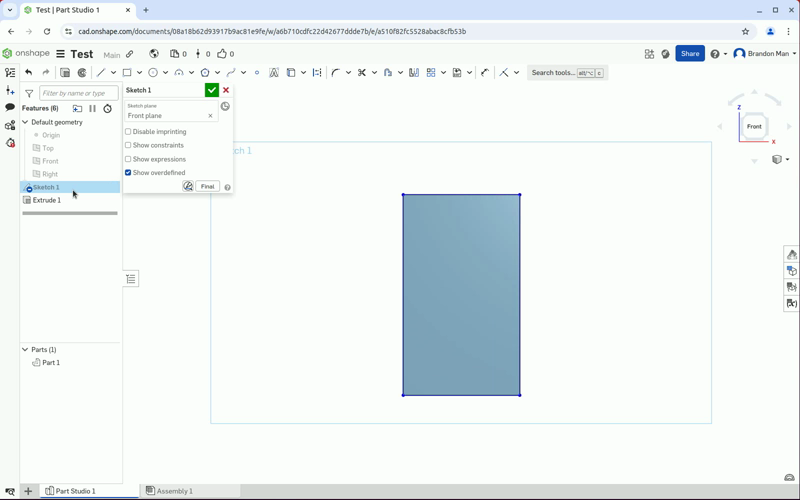
mouse_move(229, 92)
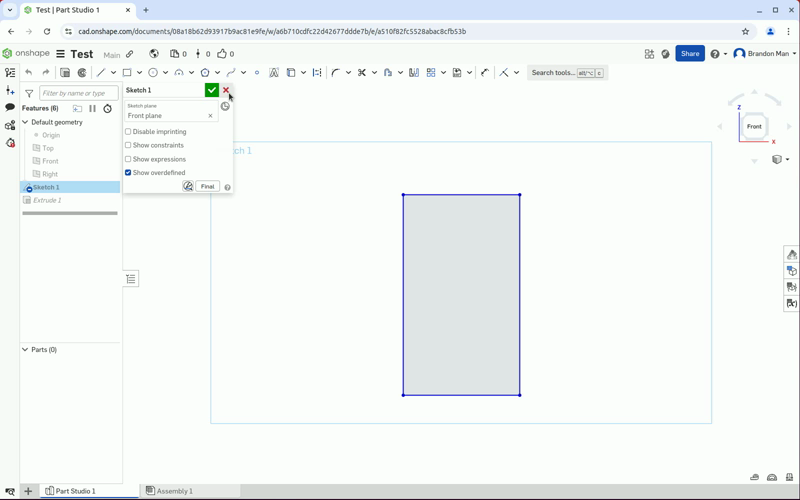
click(229, 92)
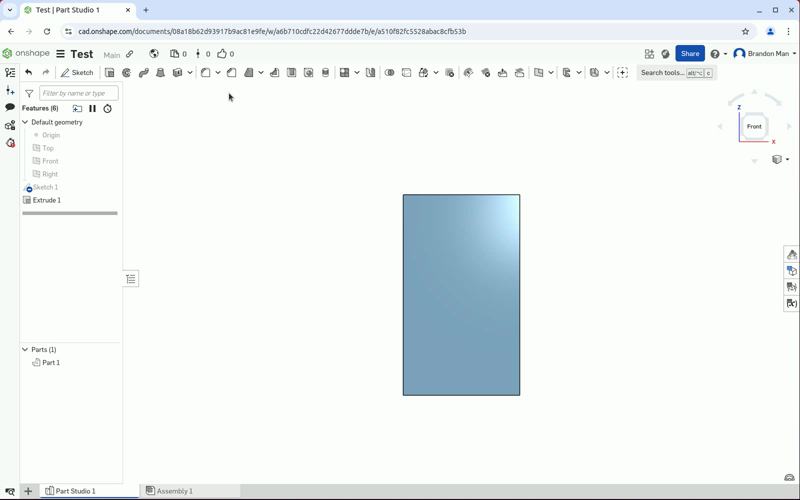
mouse_move(541, 75)
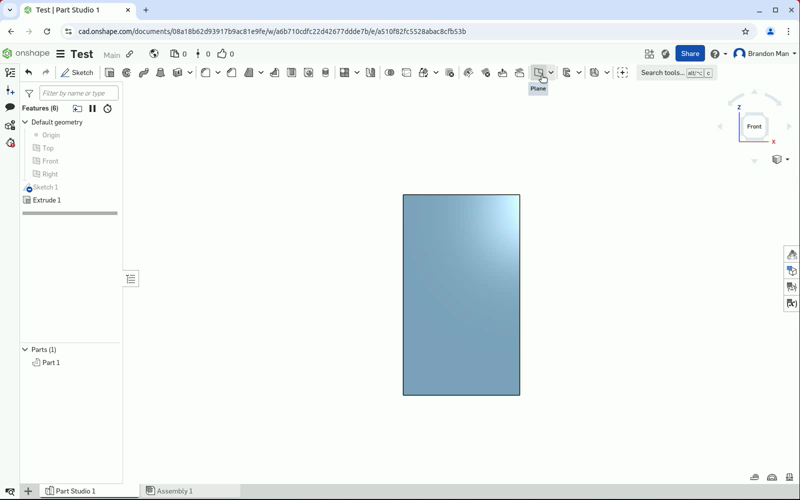
click(541, 75)
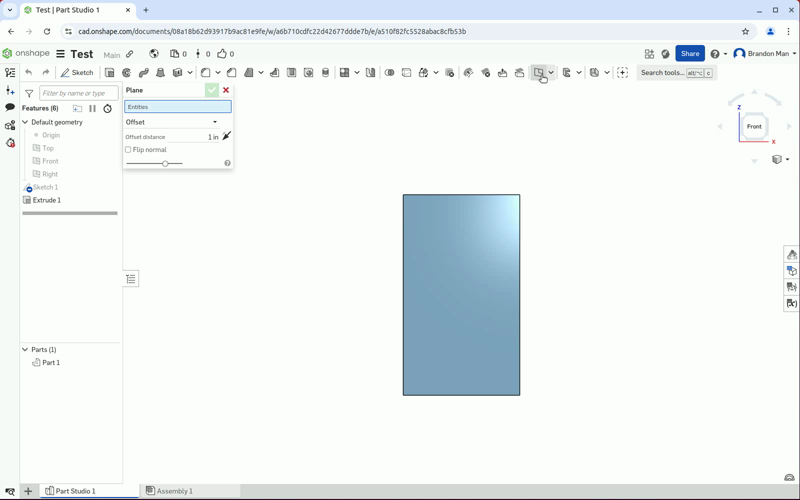
mouse_move(73, 163)
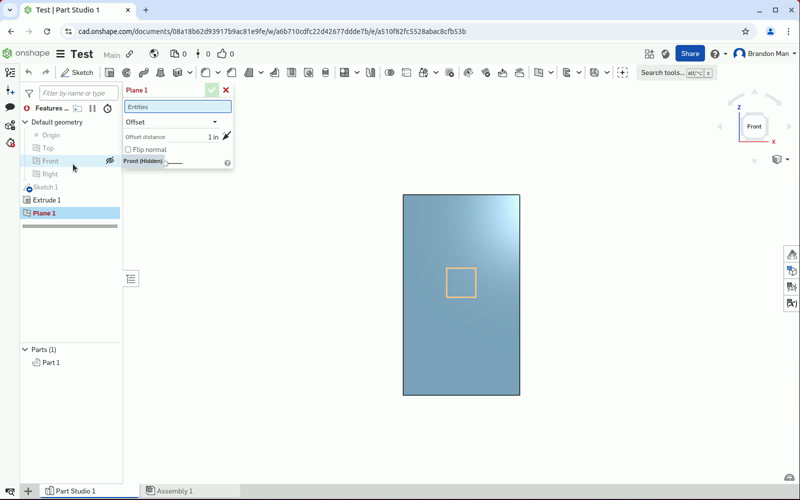
click(73, 163)
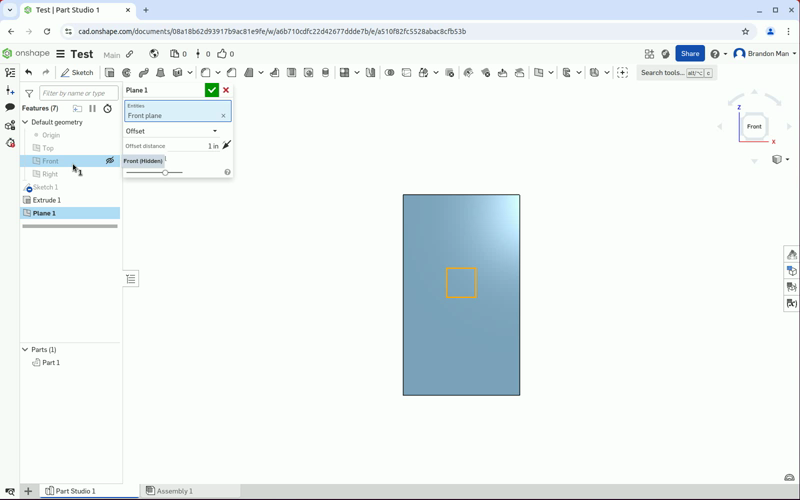
key(tab, 2)
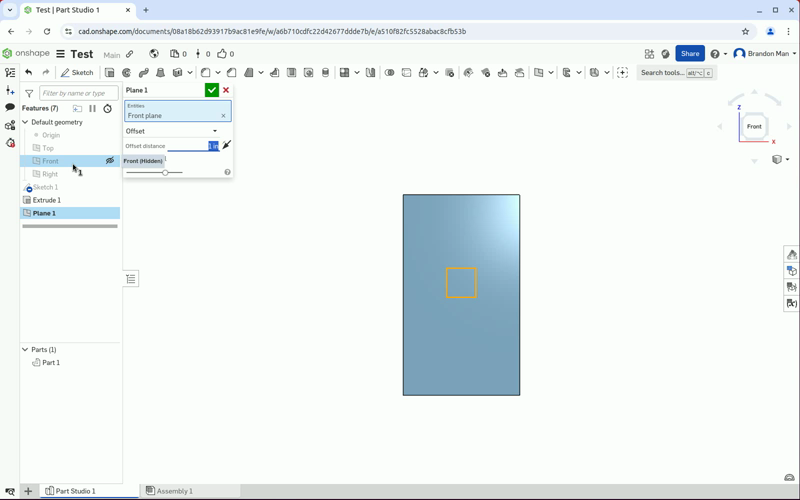
text(1.202)
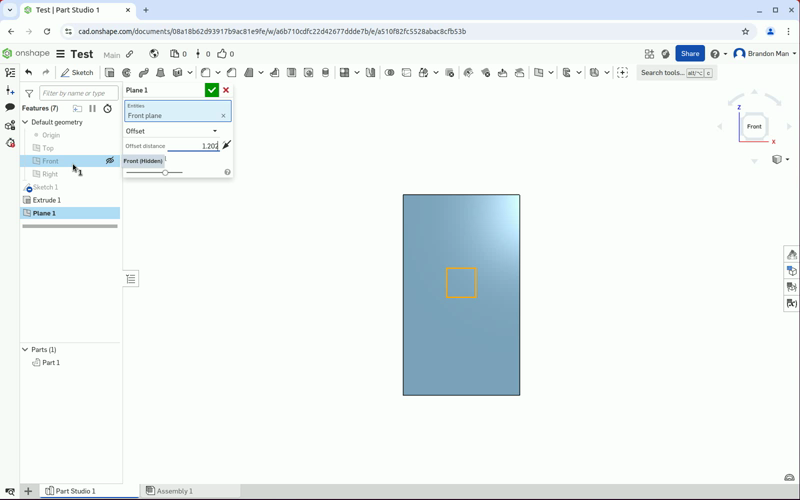
key(enter, 2)
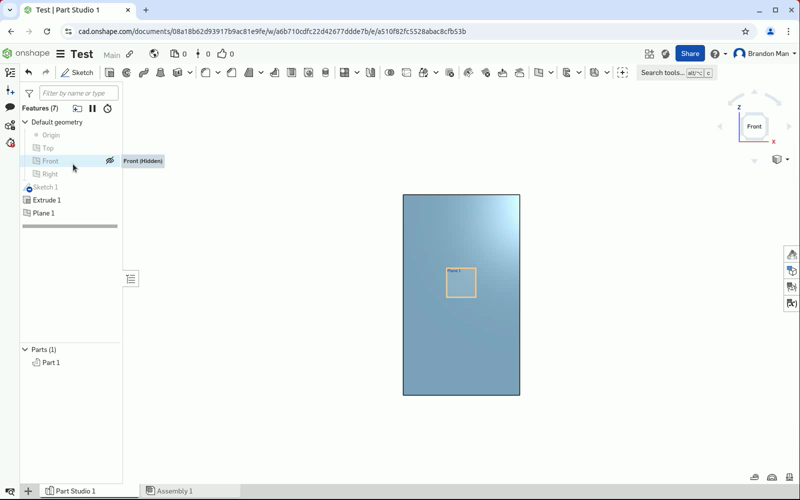
key(shift+s)
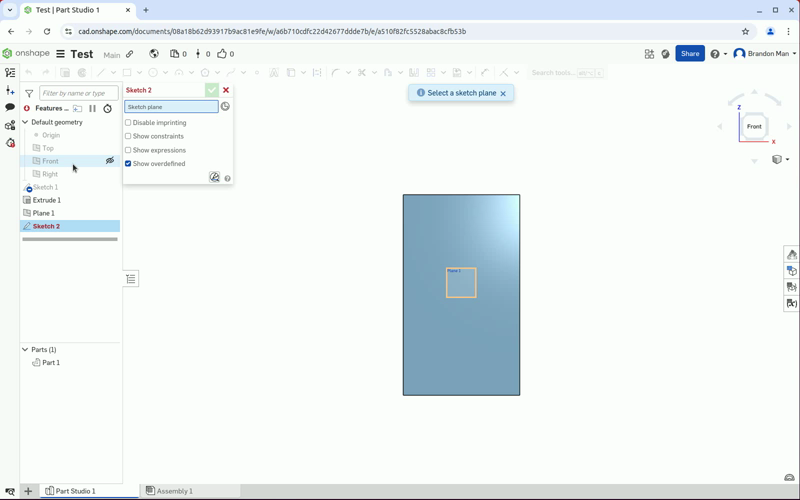
mouse_move(73, 215)
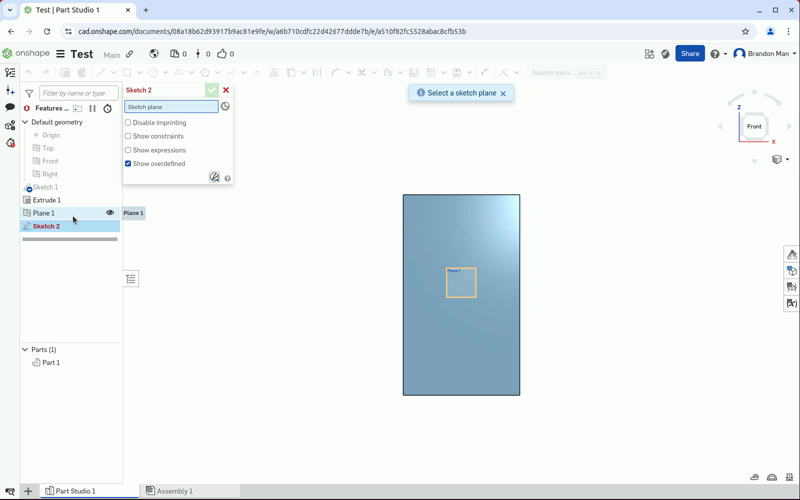
click(73, 215)
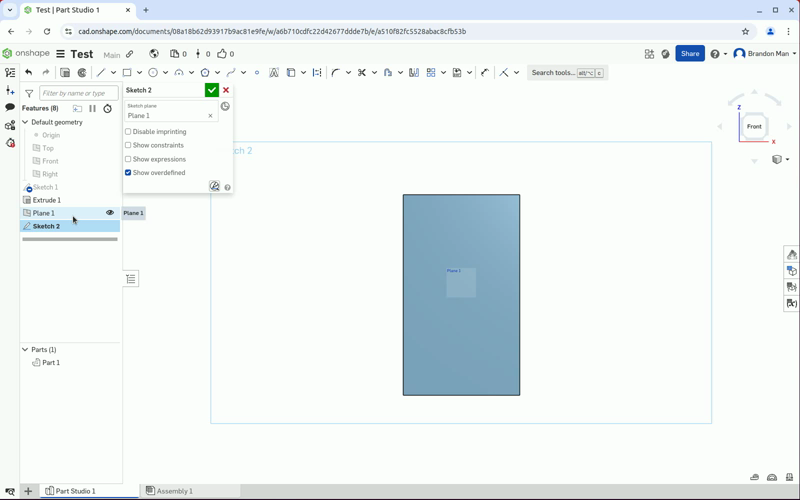
mouse_move(73, 352)
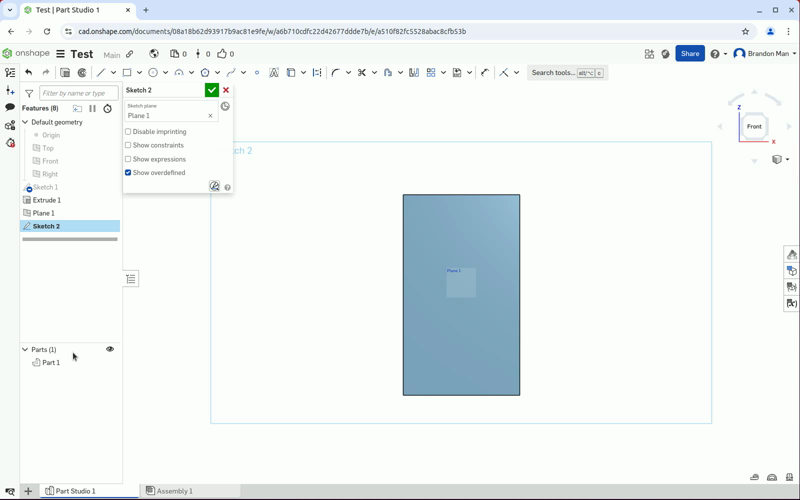
key(y)
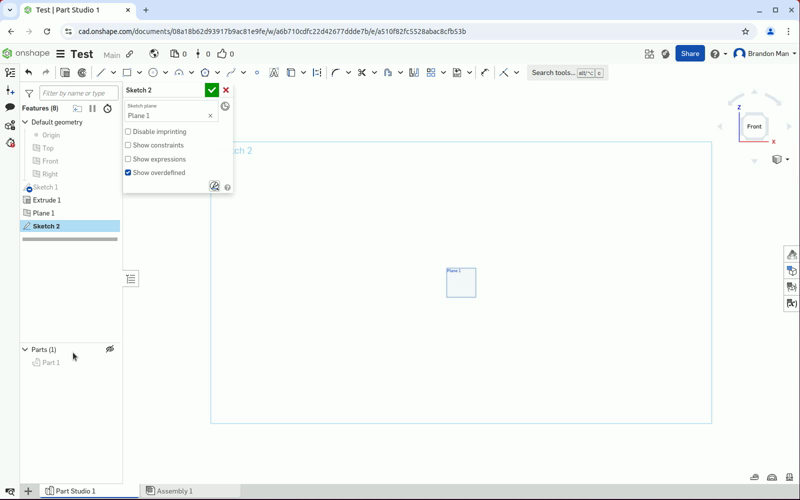
key(l)
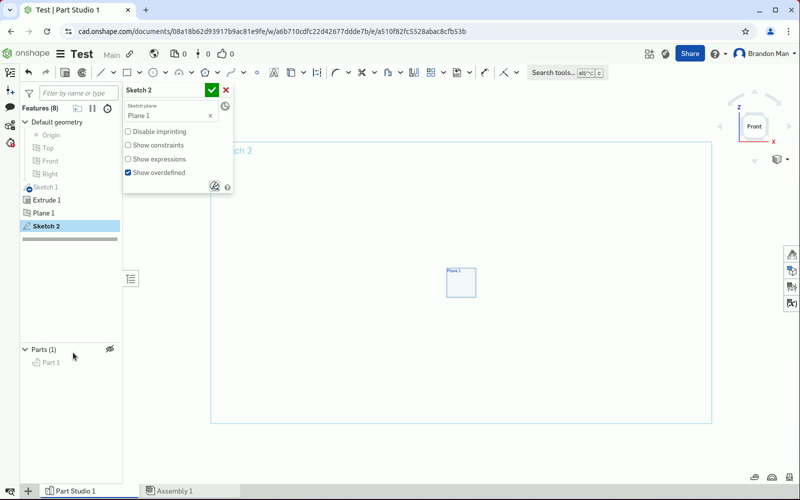
key_down(shift)
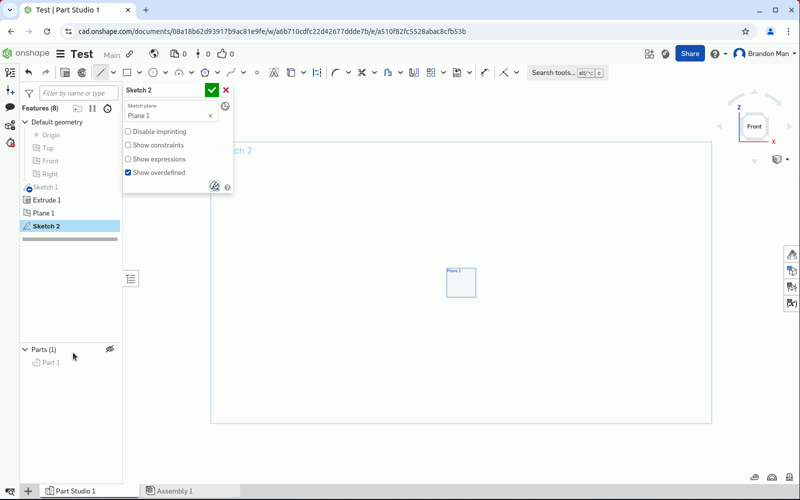
mouse_move(424, 219)
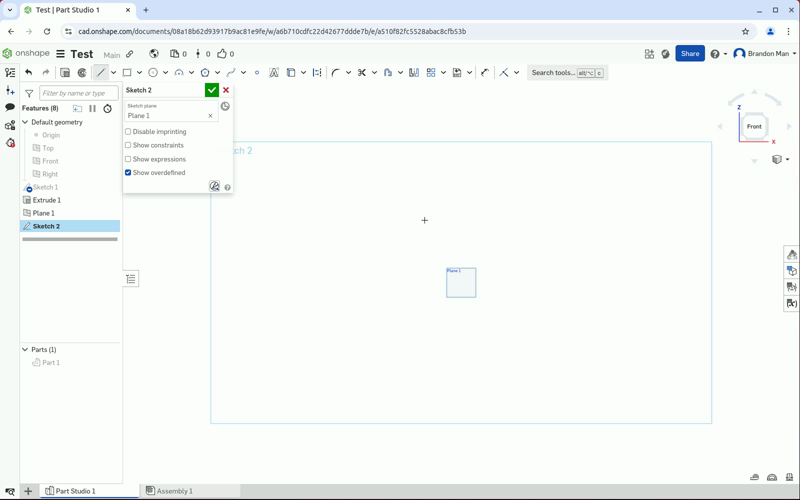
click(424, 219)
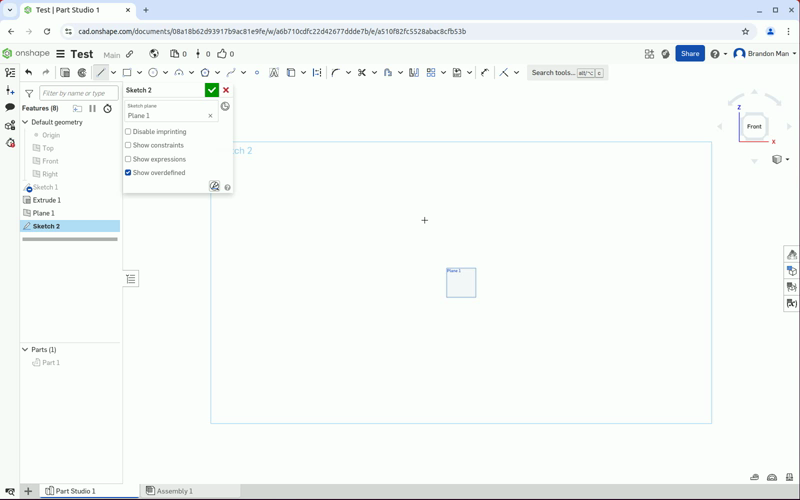
key_up(shift)
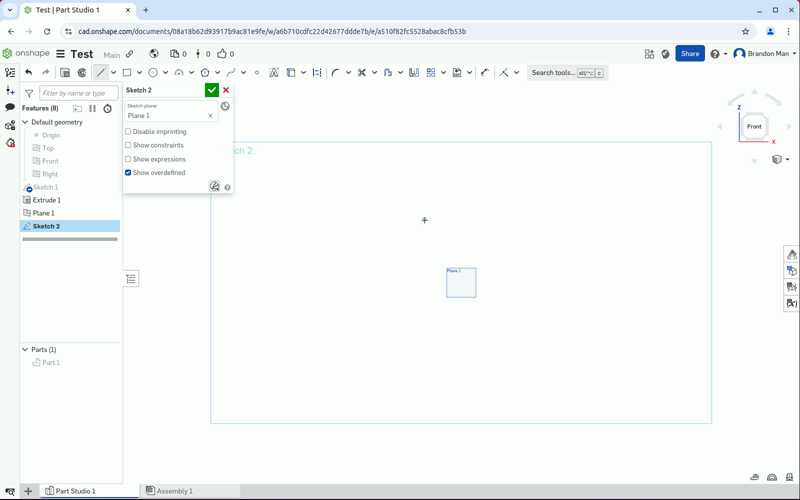
key_down(shift)
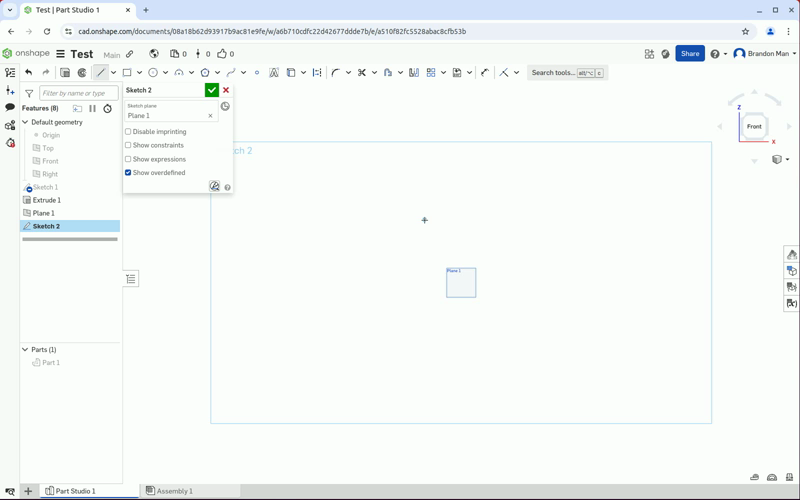
mouse_move(499, 219)
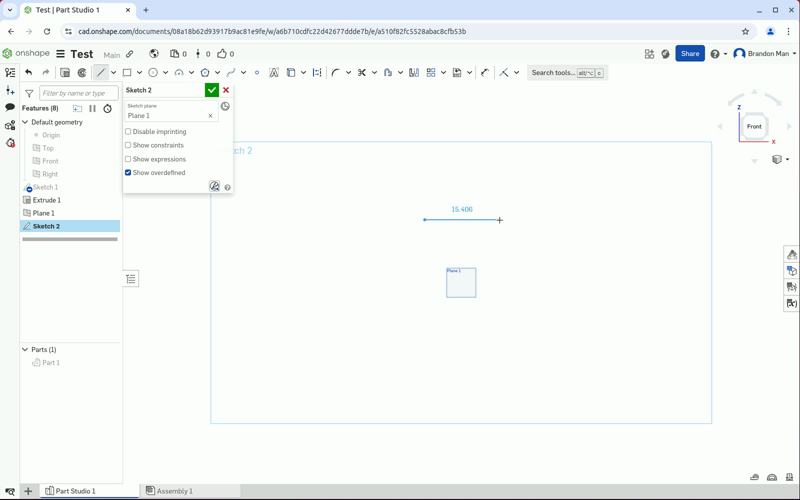
click(499, 219)
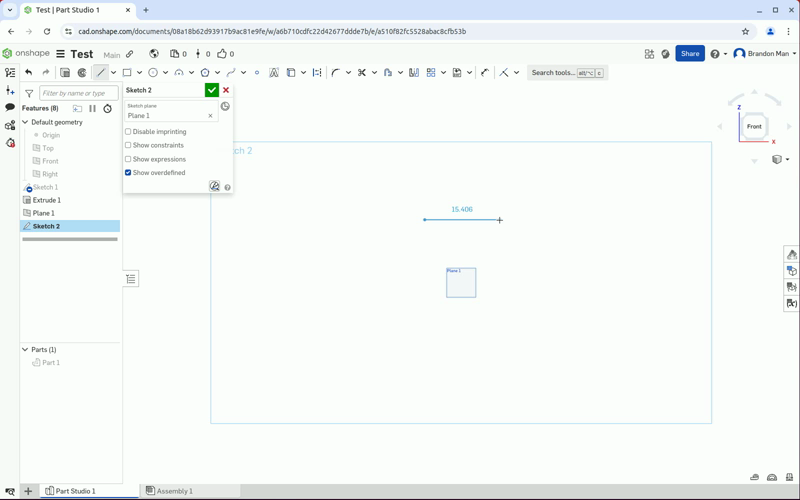
key_up(shift)
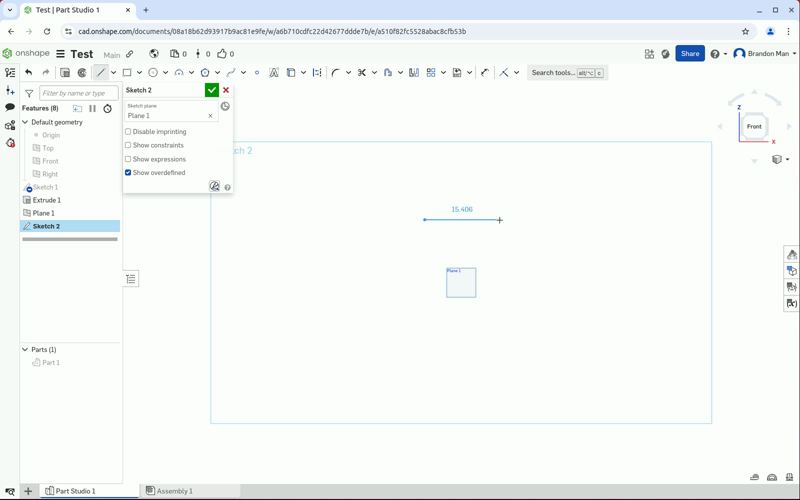
key_down(shift)
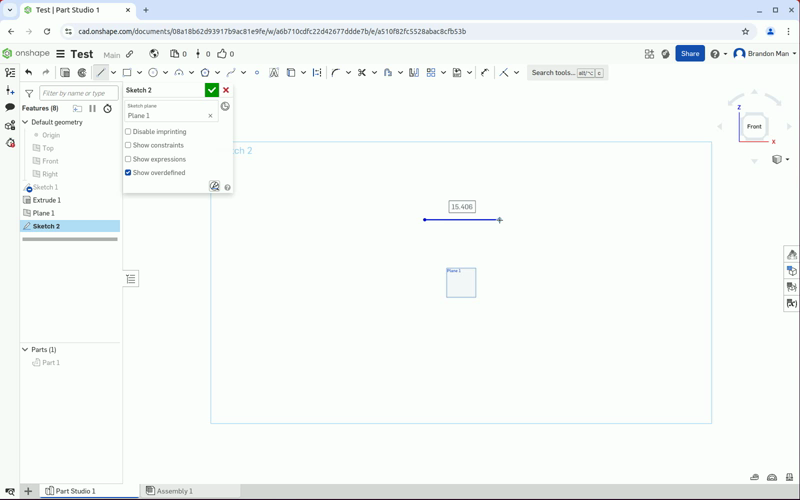
mouse_move(529, 219)
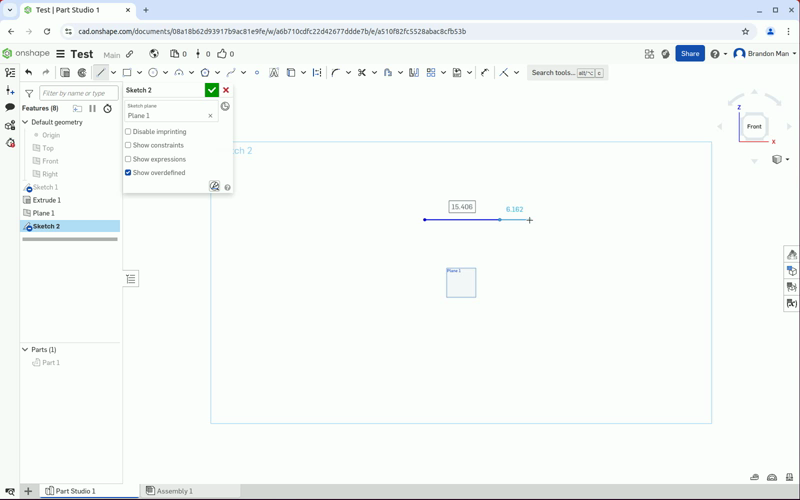
mouse_move(499, 213)
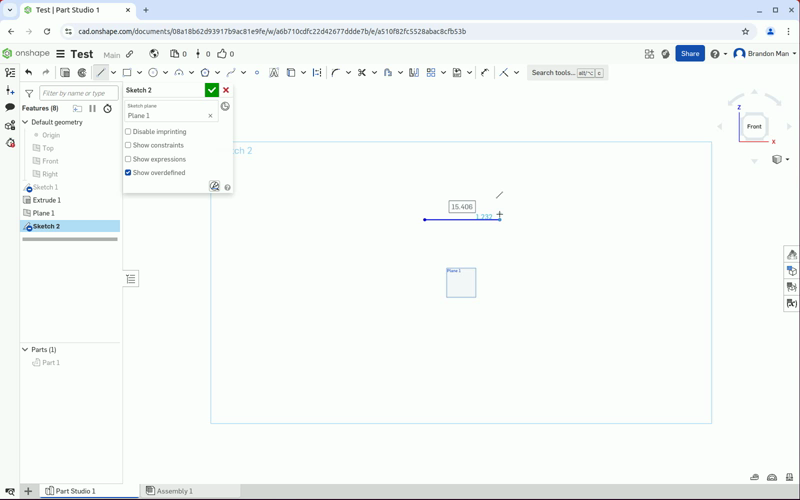
scroll(6)
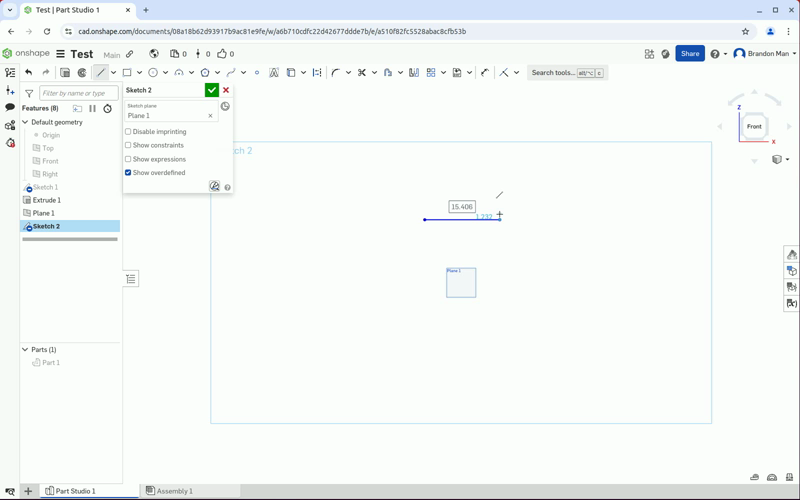
scroll(6)
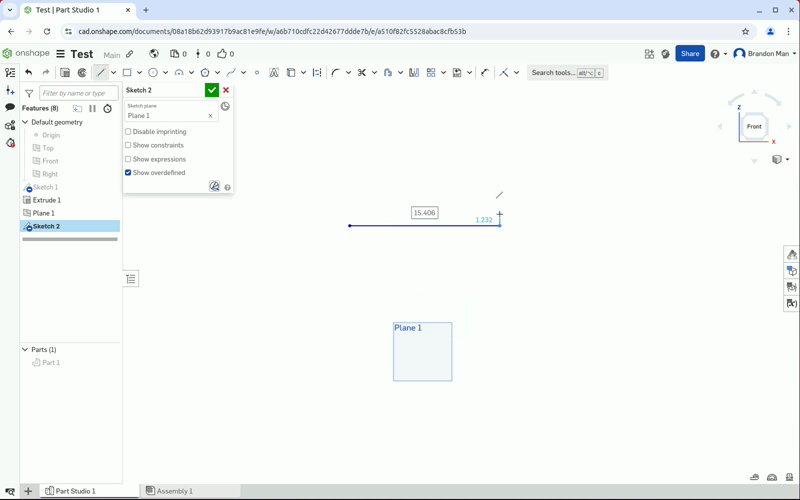
scroll(6)
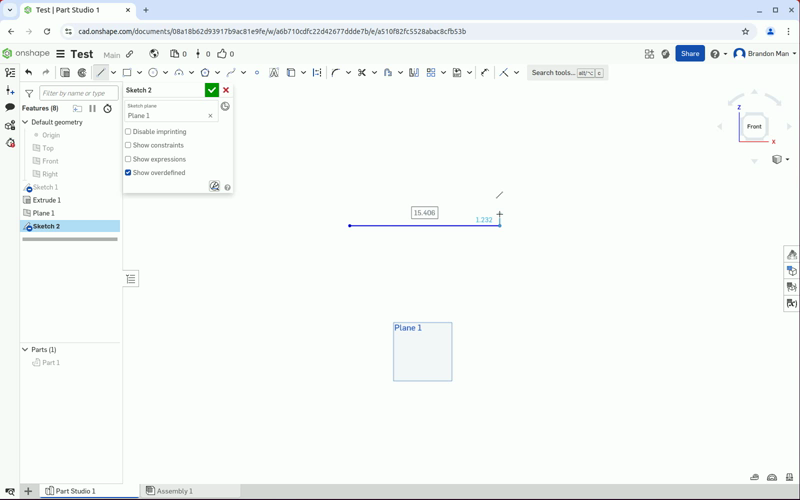
scroll(6)
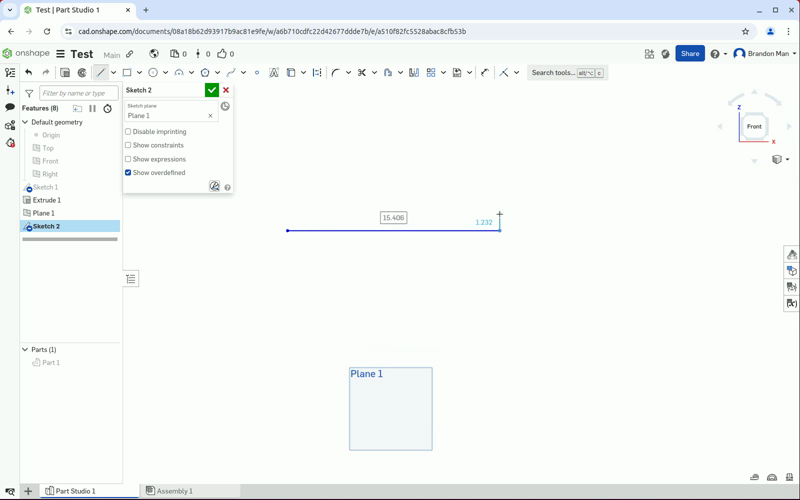
scroll(6)
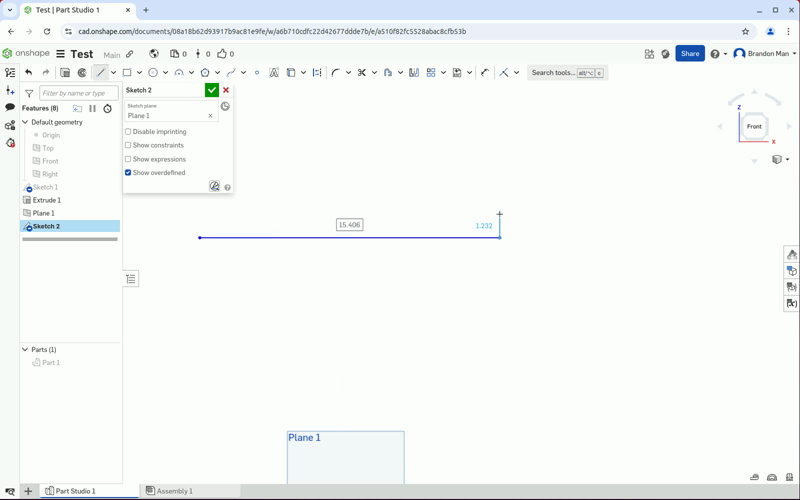
scroll(6)
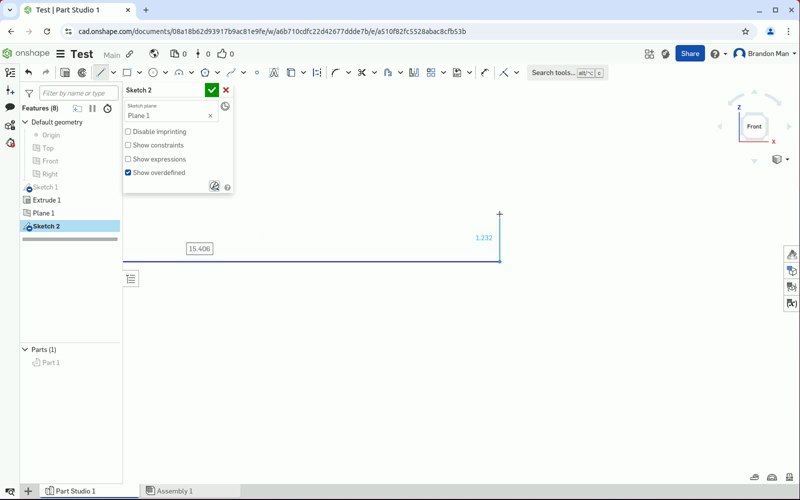
scroll(6)
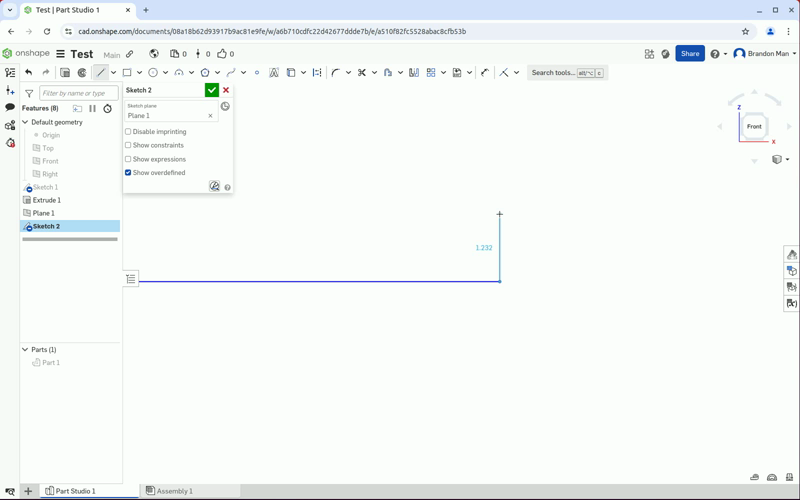
click(499, 213)
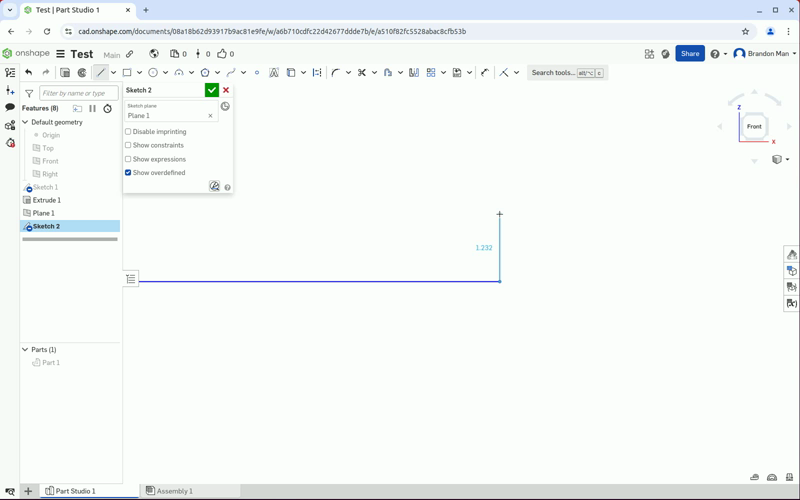
scroll(-6)
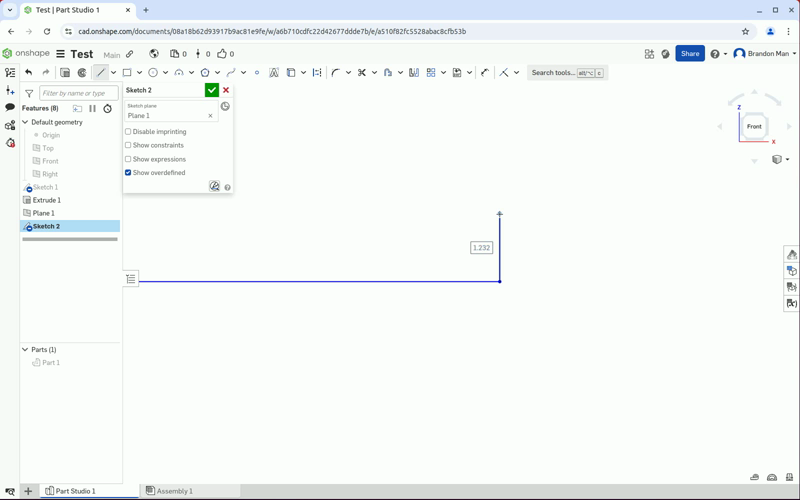
scroll(-6)
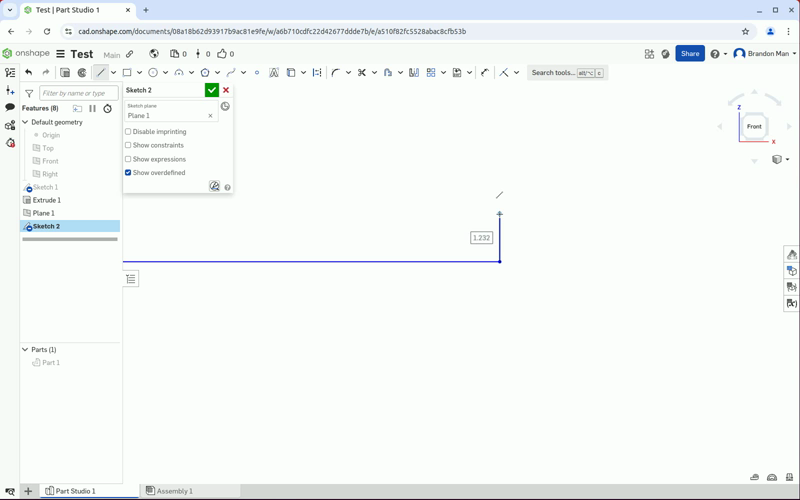
scroll(-6)
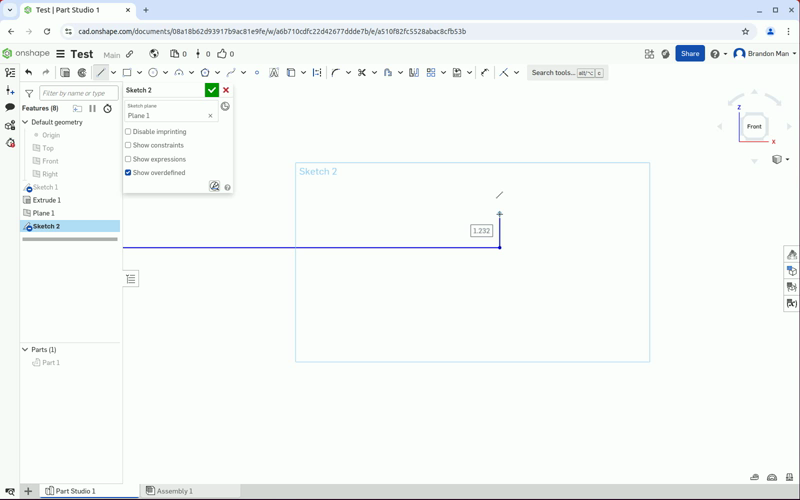
scroll(-6)
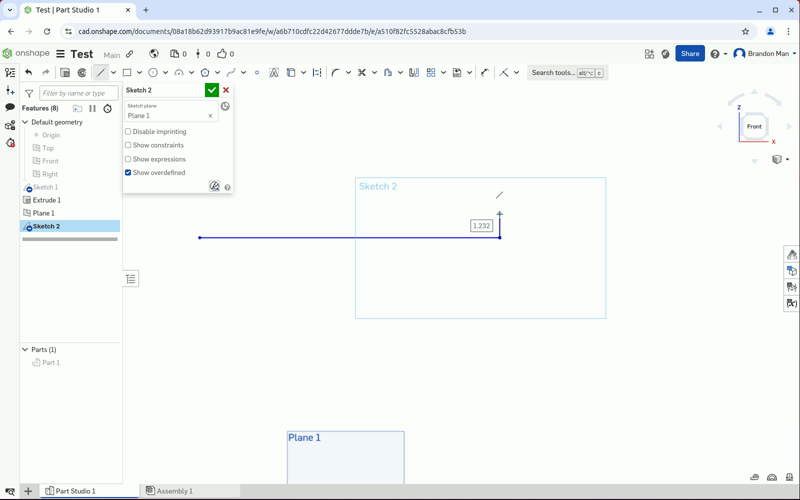
scroll(-6)
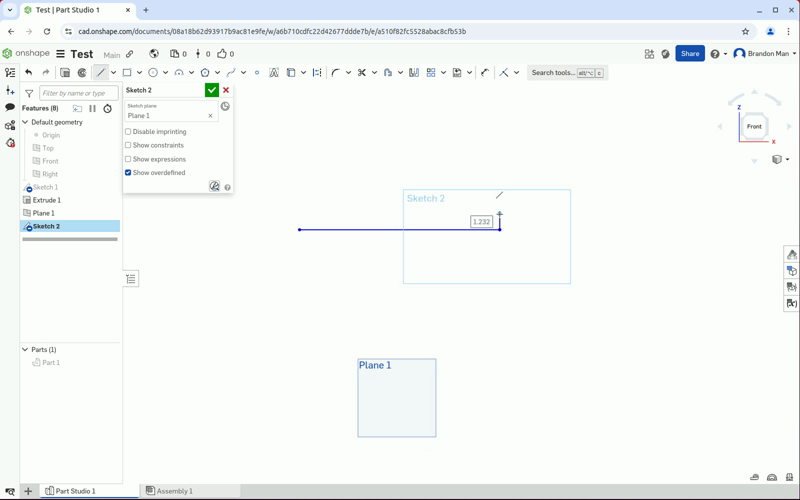
scroll(-6)
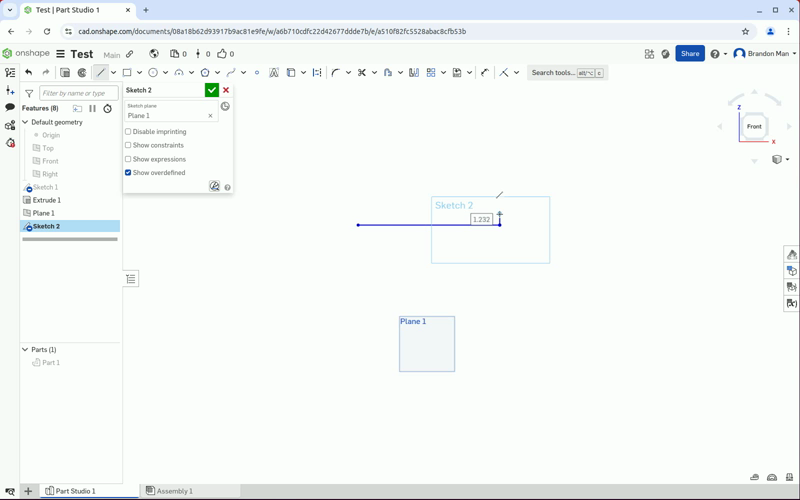
scroll(-6)
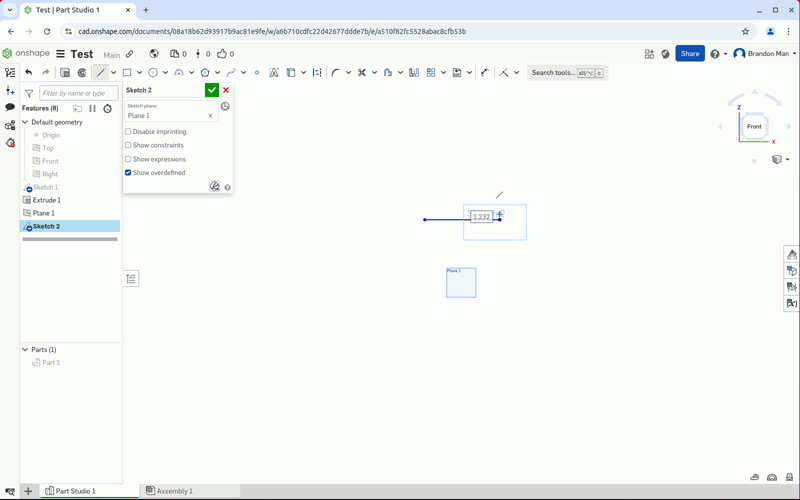
key_up(shift)
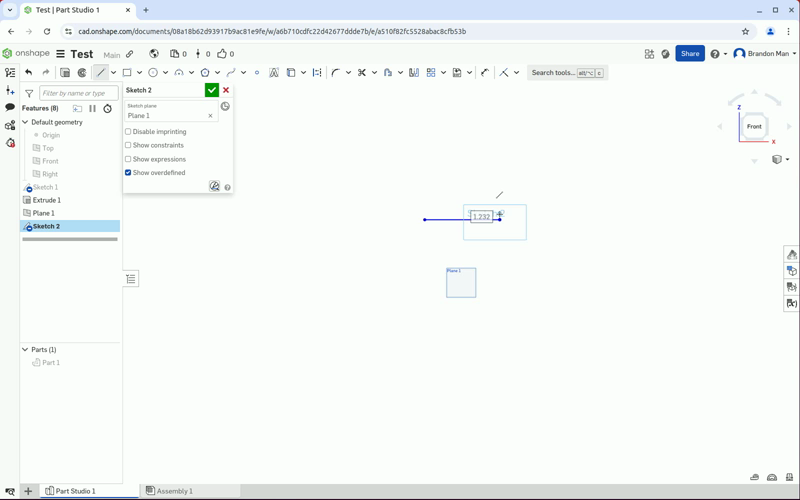
key_down(shift)
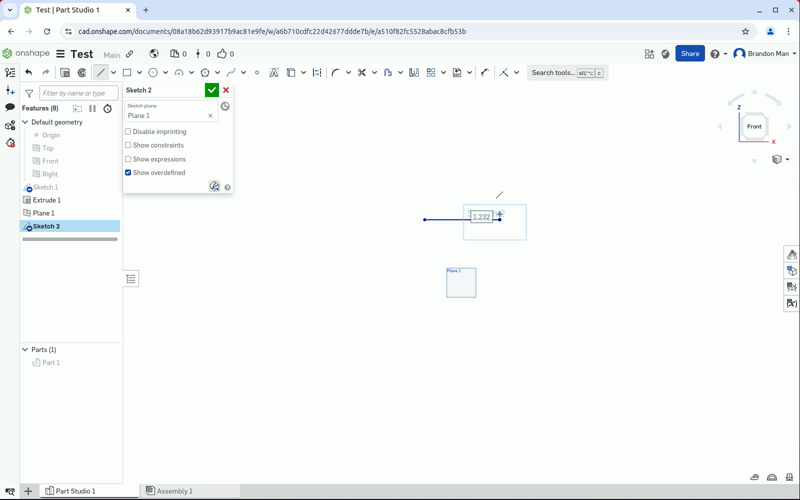
mouse_move(424, 213)
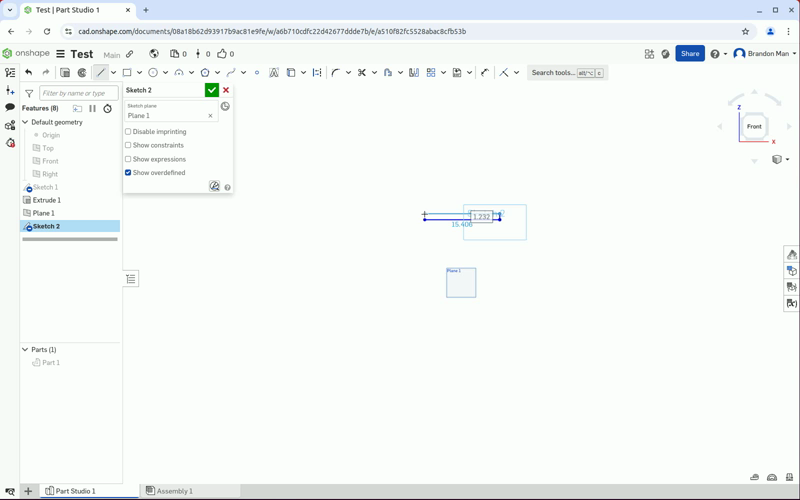
click(424, 213)
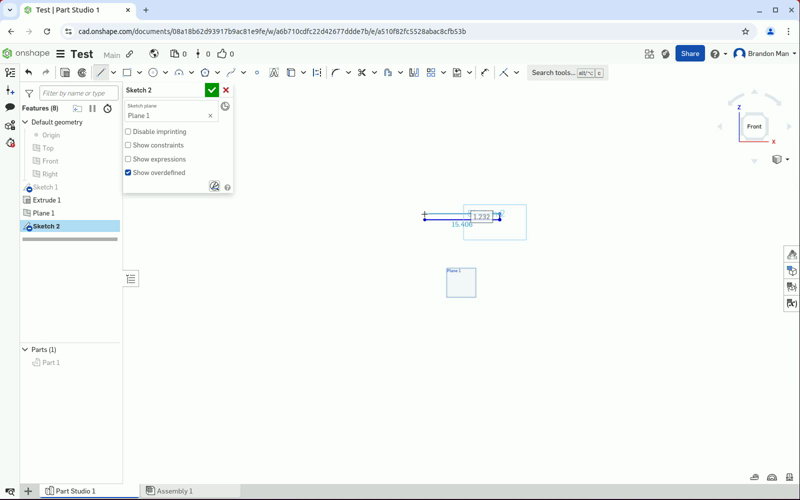
key_up(shift)
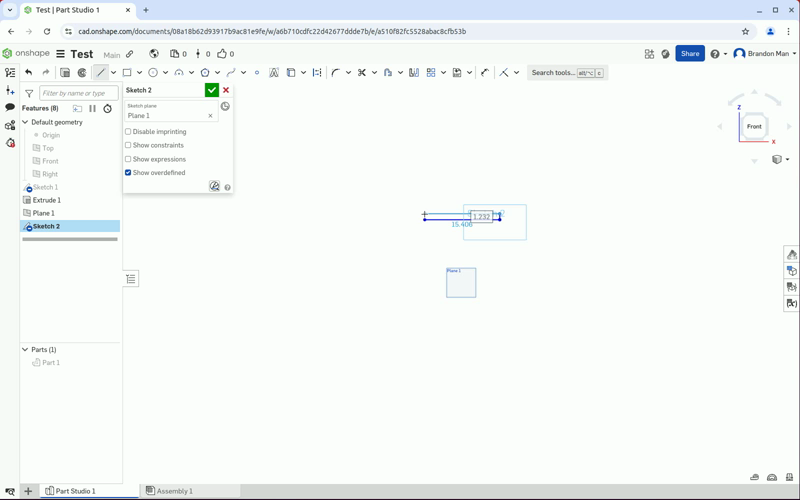
mouse_move(454, 213)
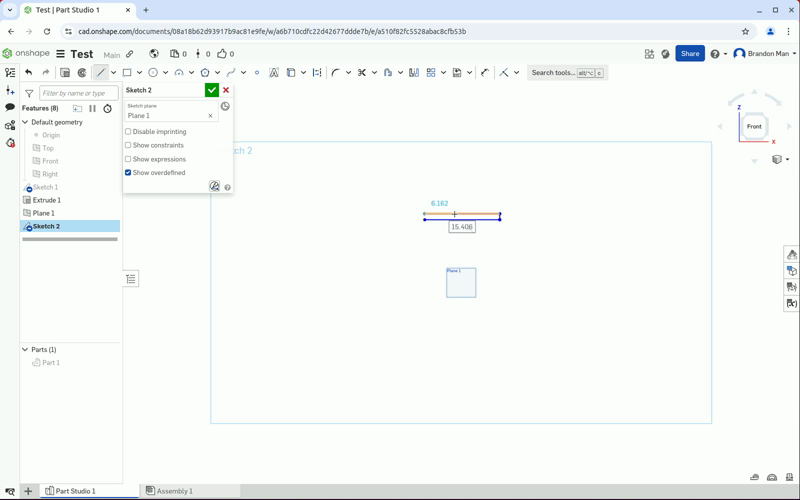
key_down(shift)
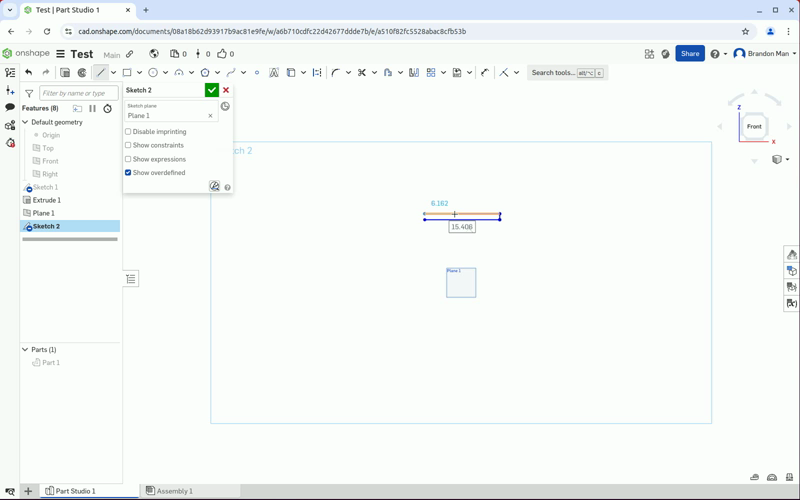
mouse_move(424, 219)
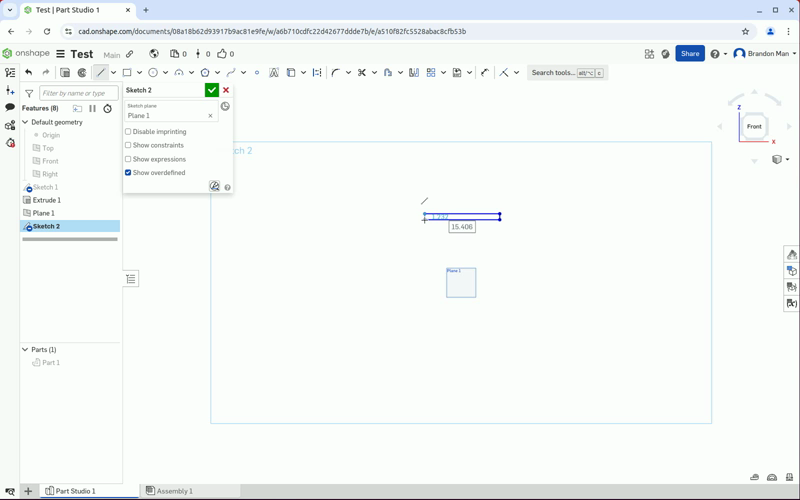
scroll(6)
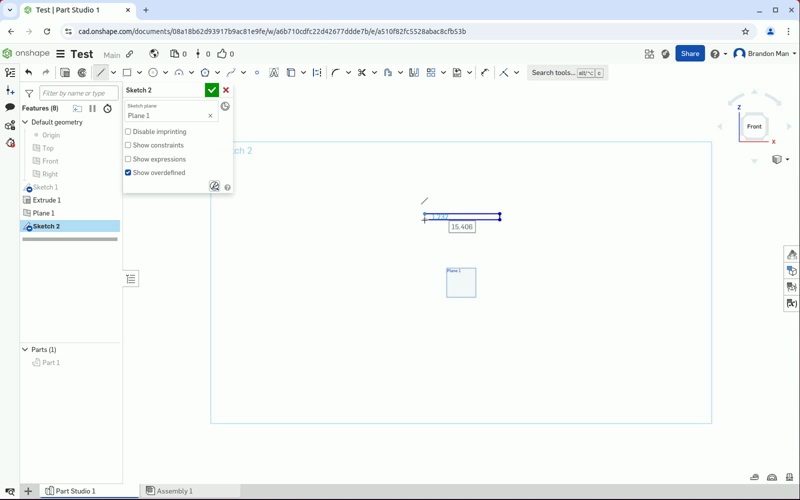
scroll(6)
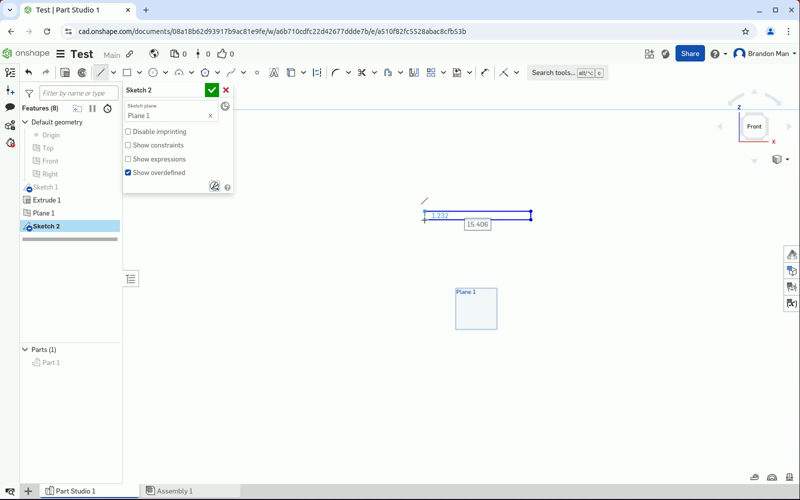
scroll(6)
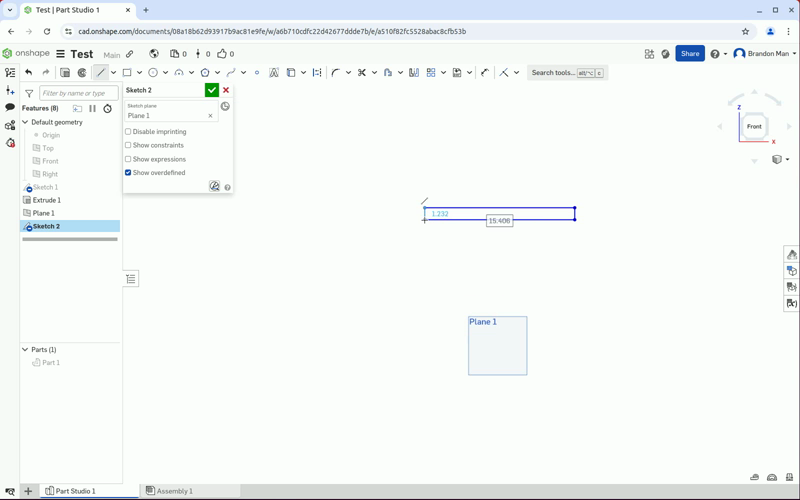
scroll(6)
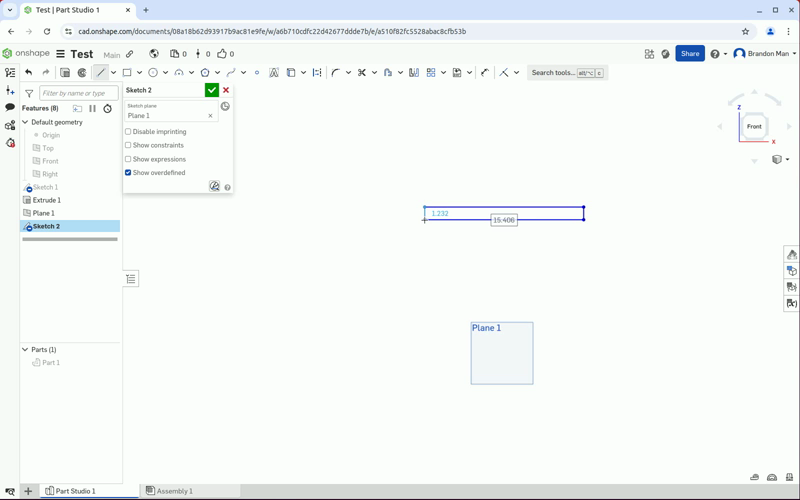
scroll(6)
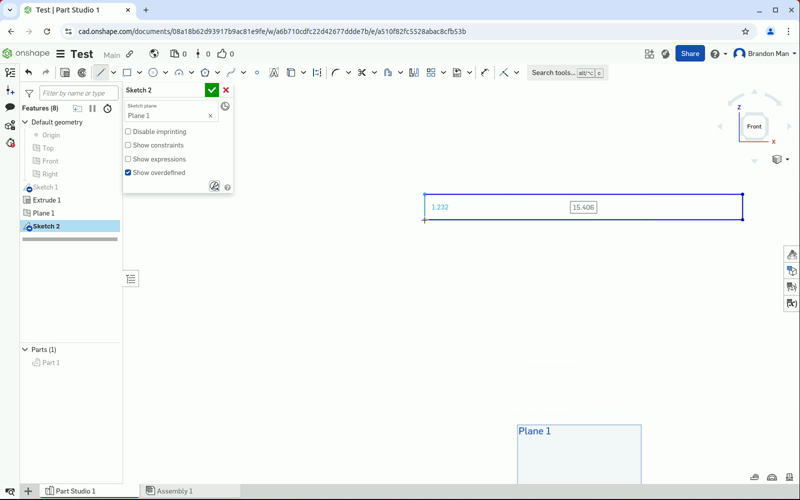
scroll(6)
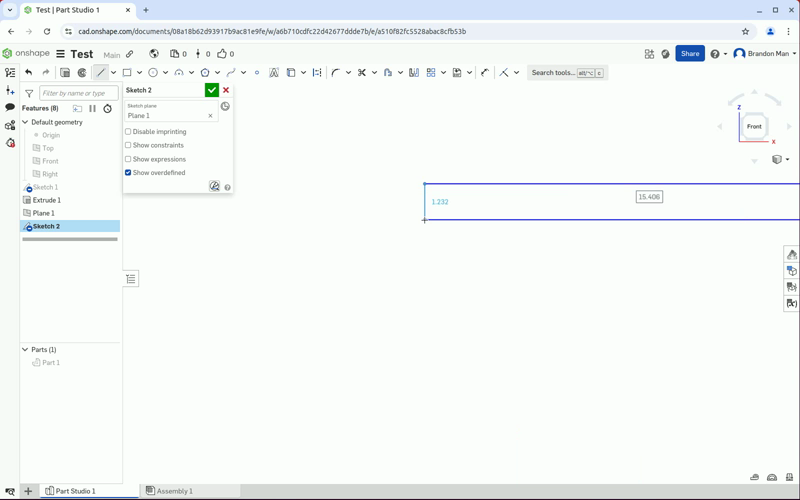
scroll(6)
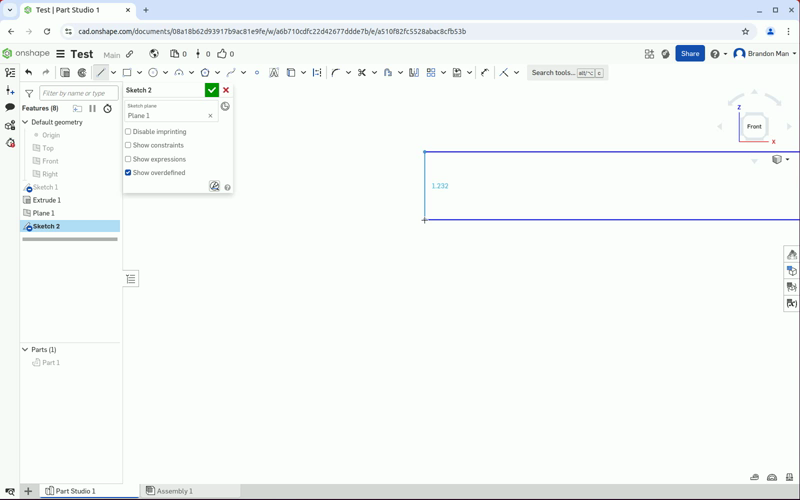
key_up(shift)
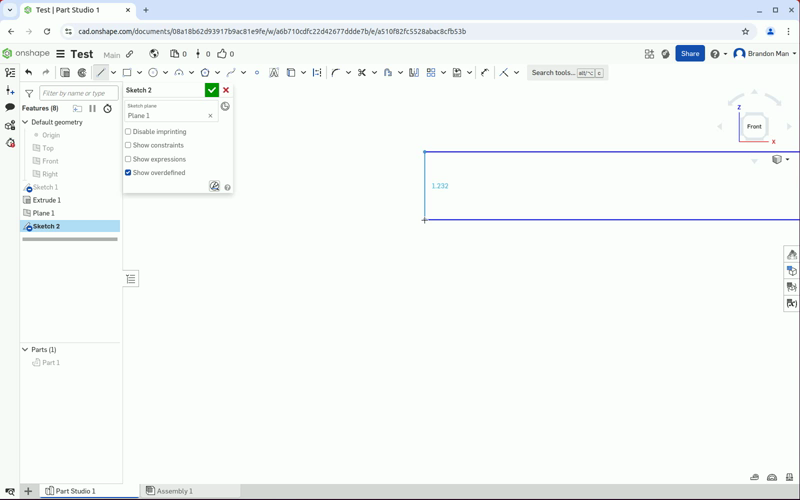
click(424, 219)
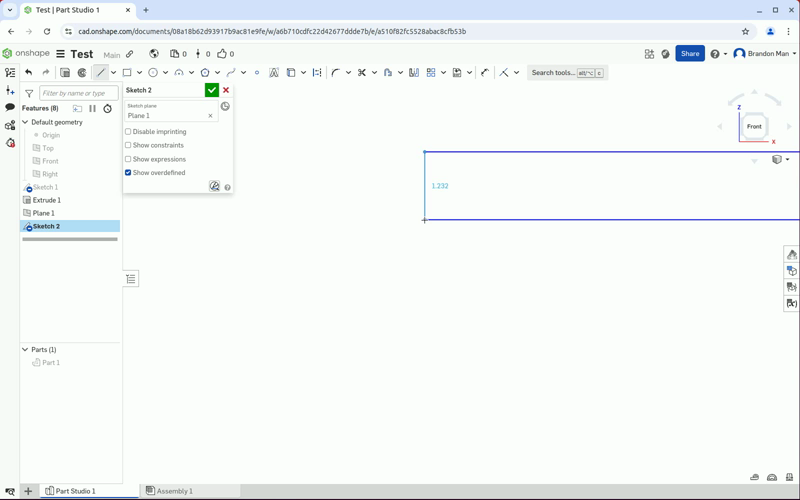
scroll(-6)
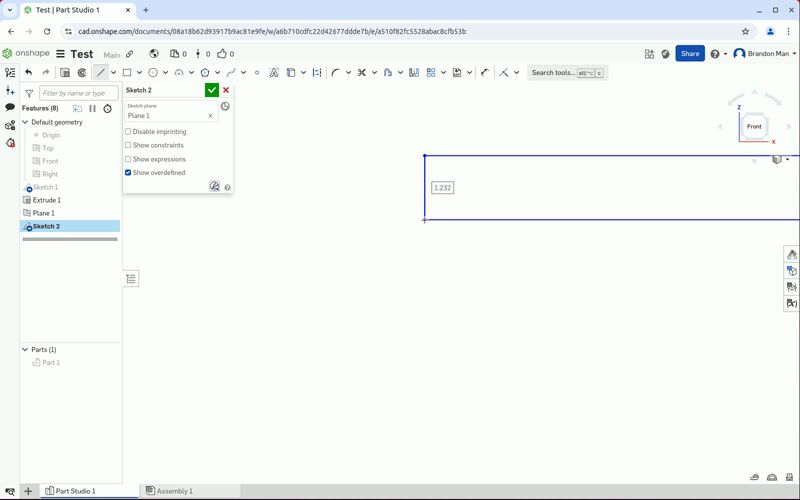
scroll(-6)
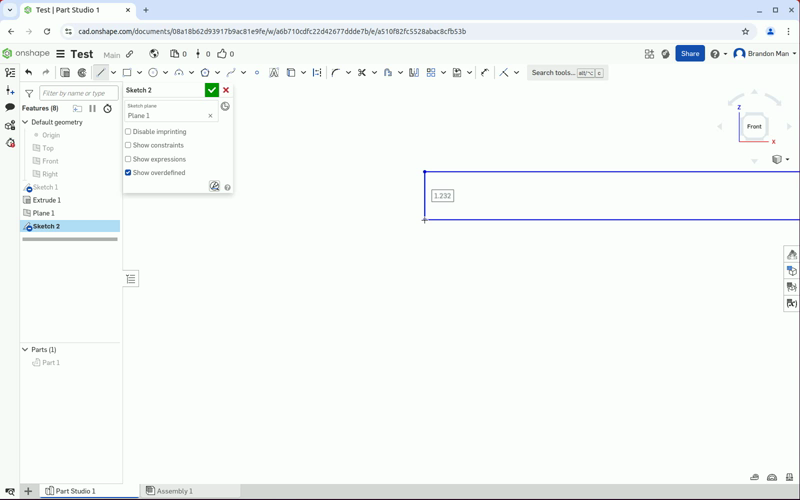
scroll(-6)
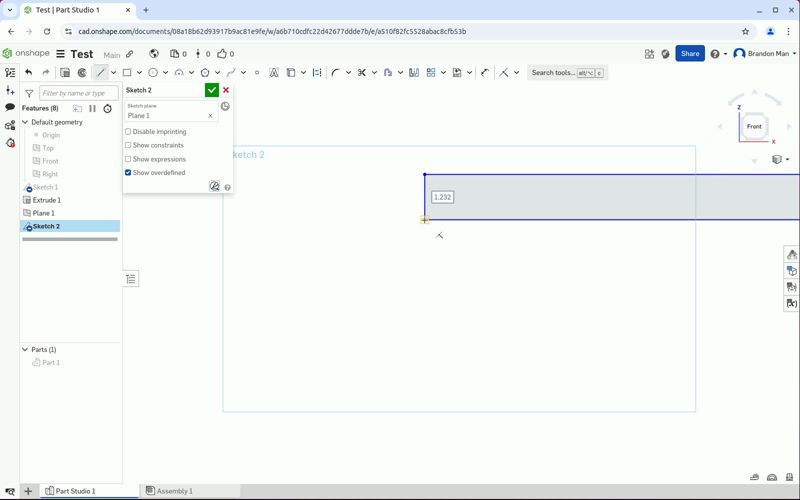
scroll(-6)
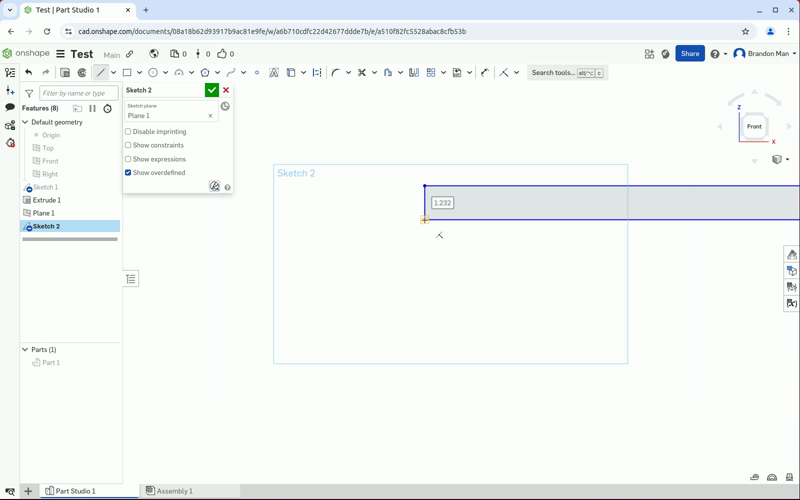
scroll(-6)
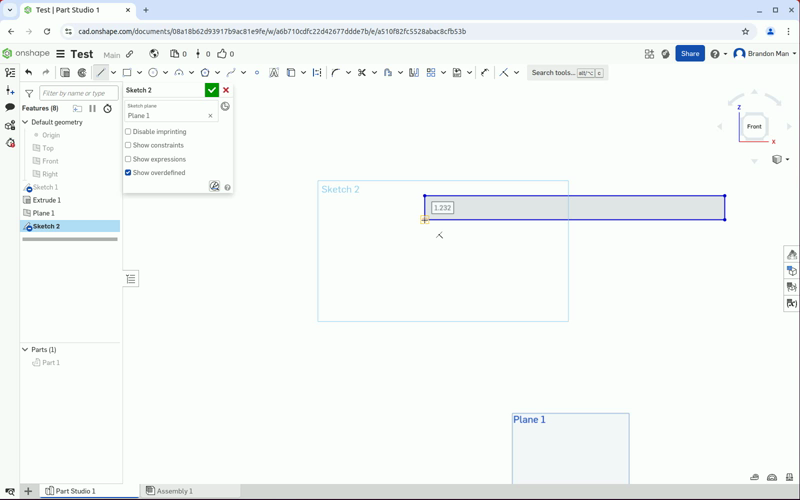
scroll(-6)
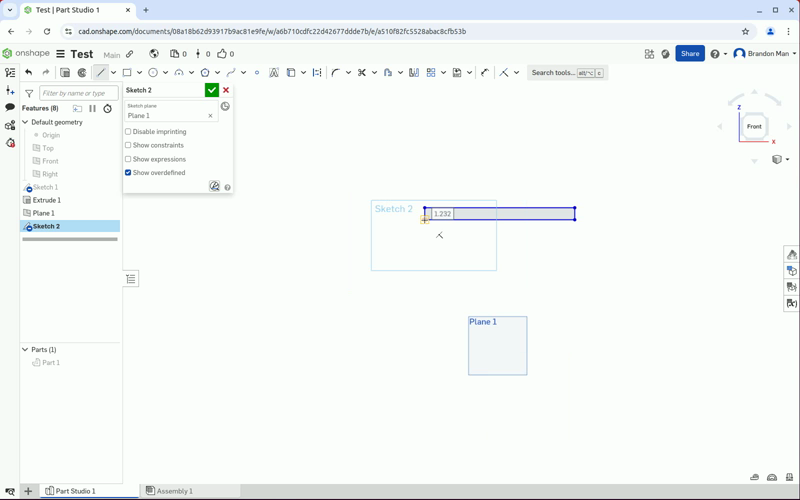
scroll(-6)
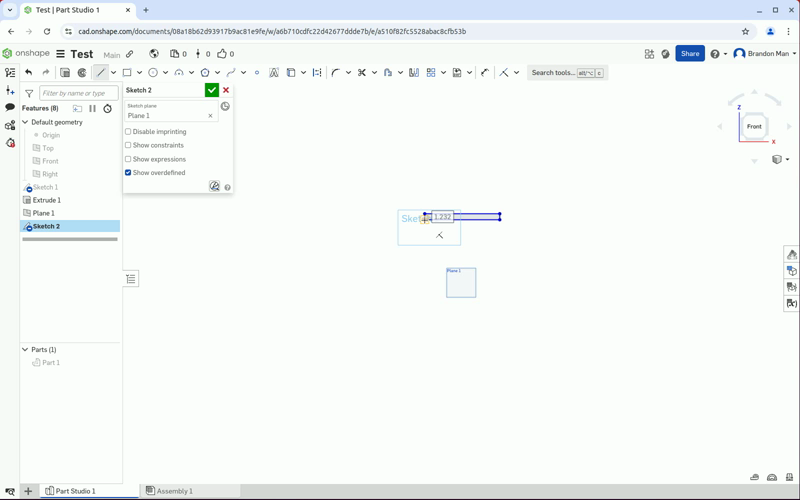
key(esc)
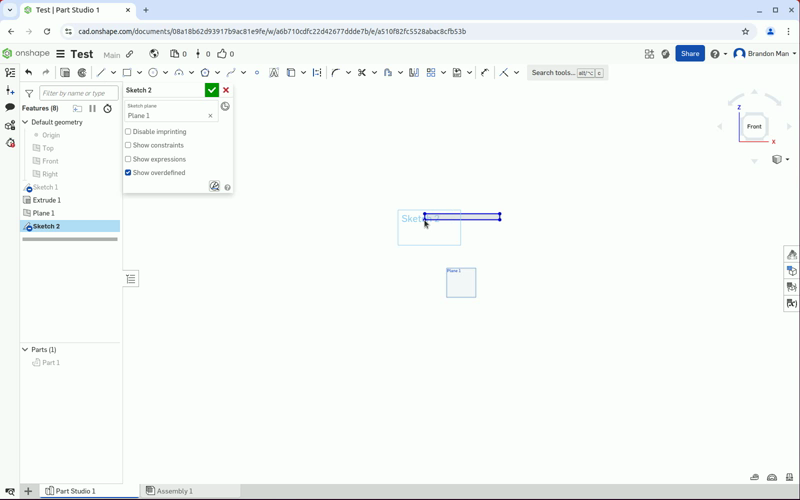
mouse_move(446, 219)
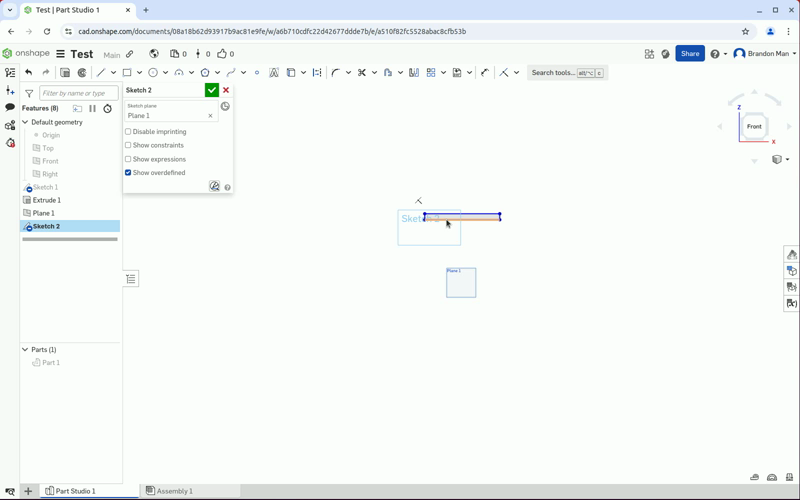
scroll(6)
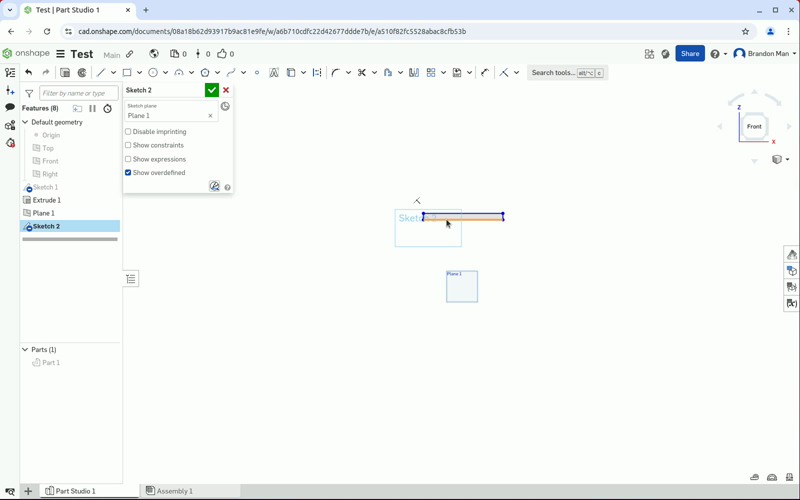
scroll(6)
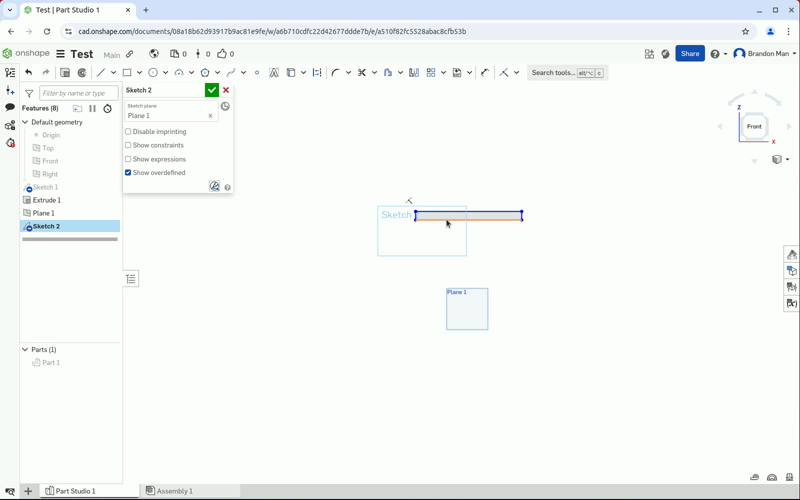
scroll(6)
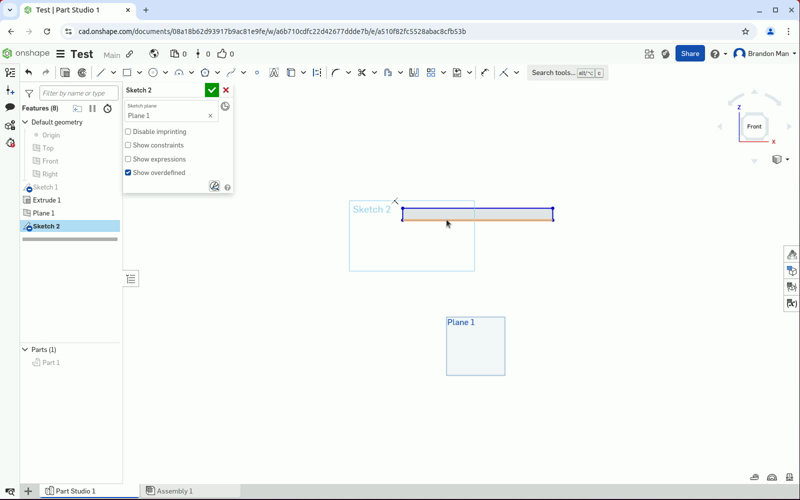
scroll(6)
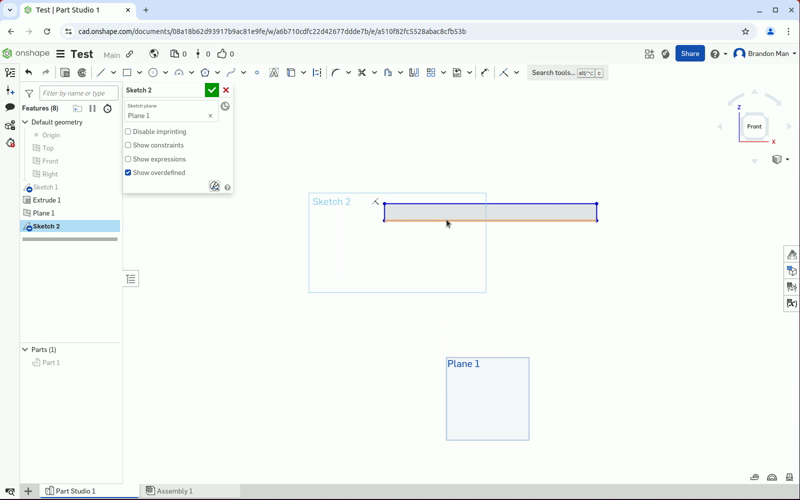
scroll(6)
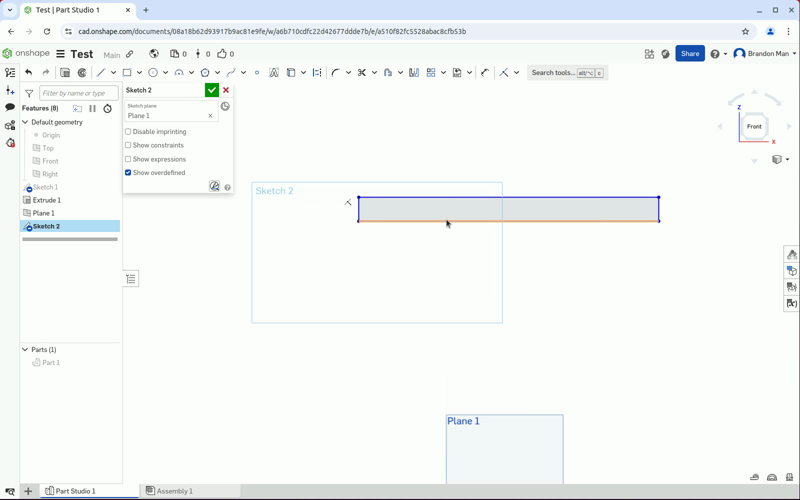
scroll(6)
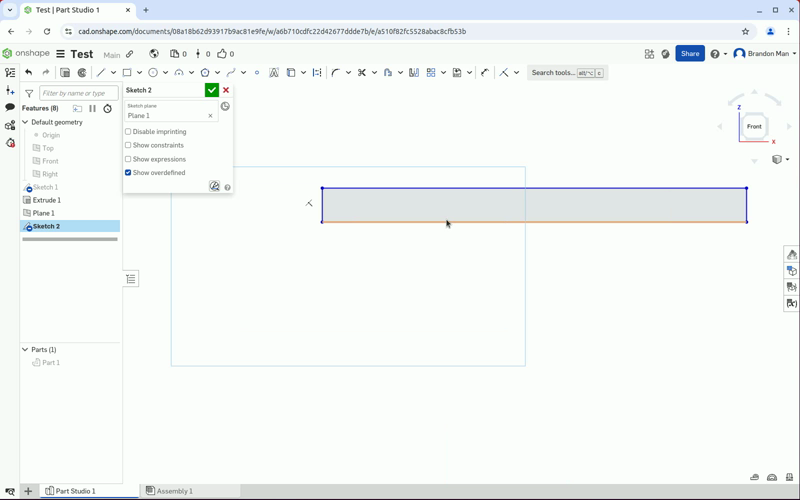
scroll(6)
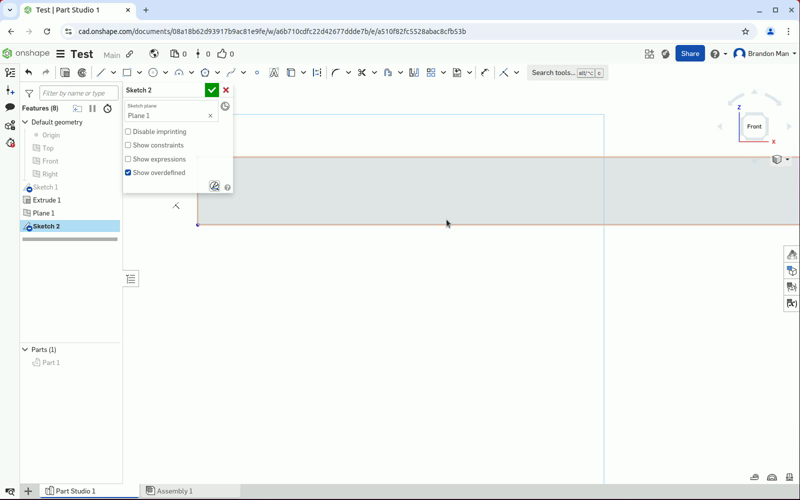
click(446, 219)
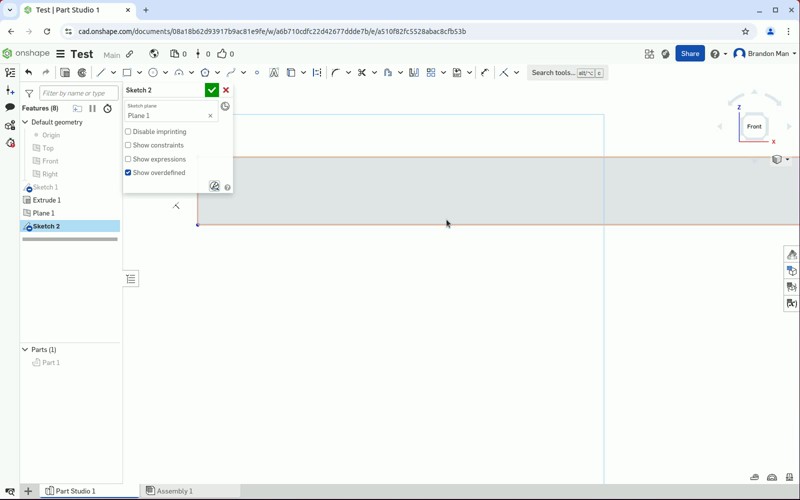
scroll(-6)
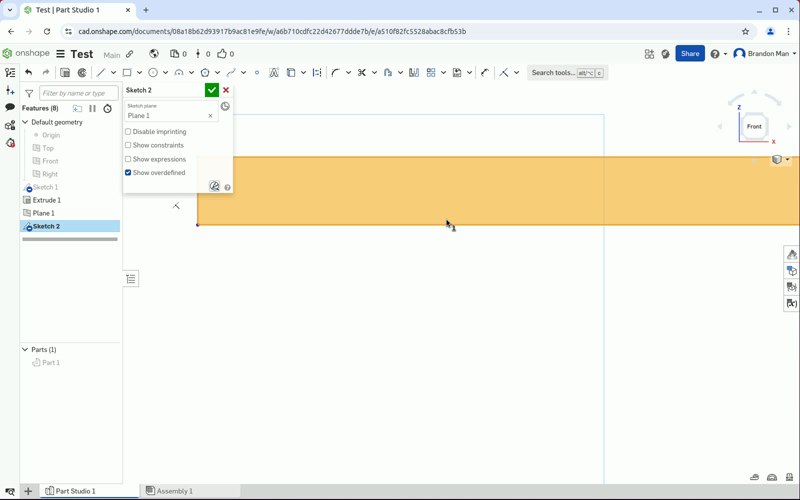
scroll(-6)
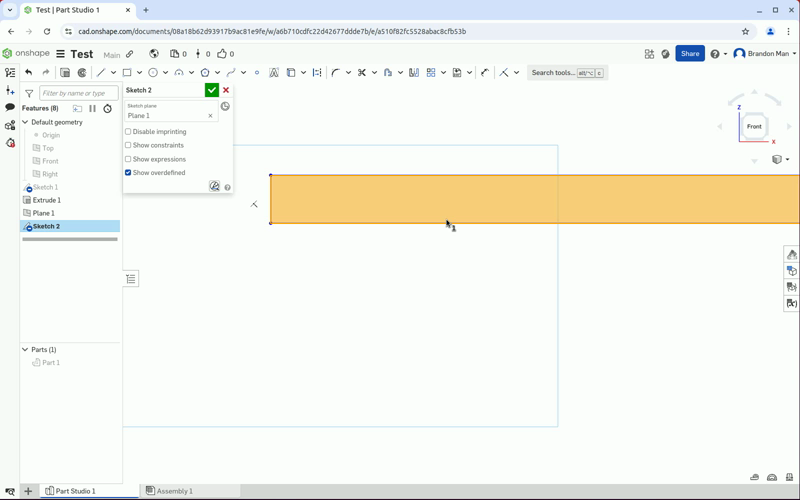
scroll(-6)
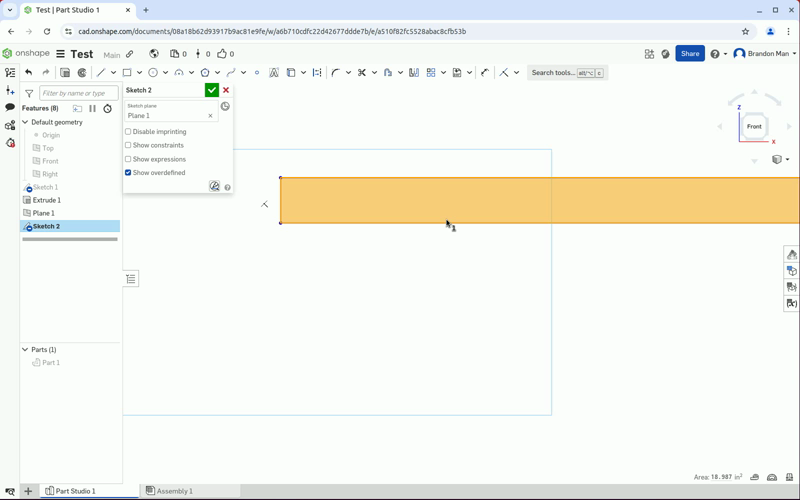
scroll(-6)
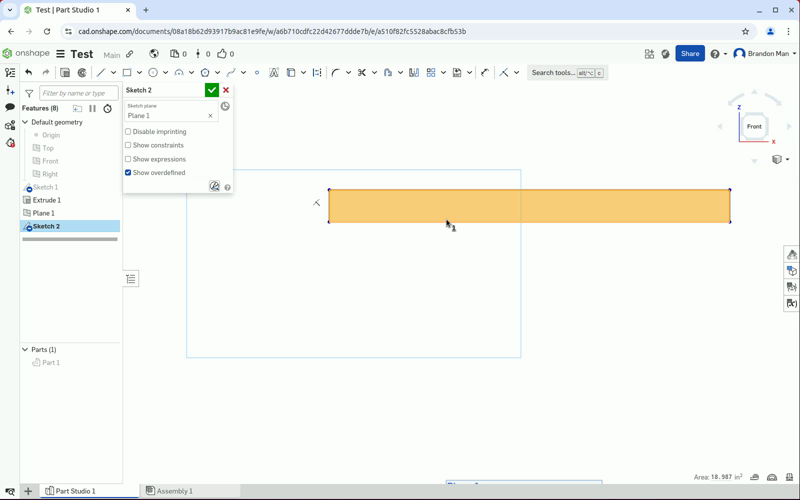
scroll(-6)
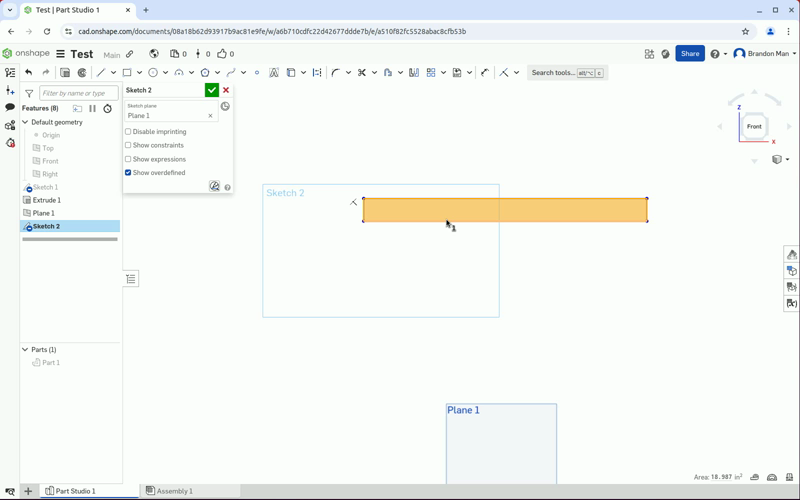
scroll(-6)
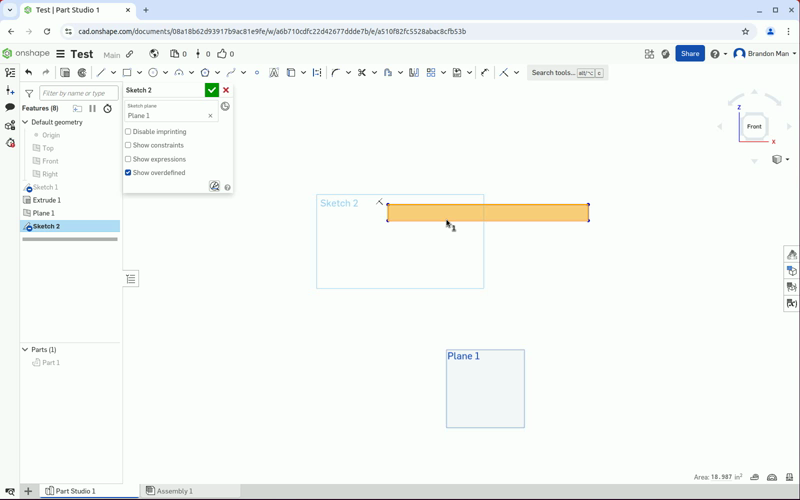
scroll(-6)
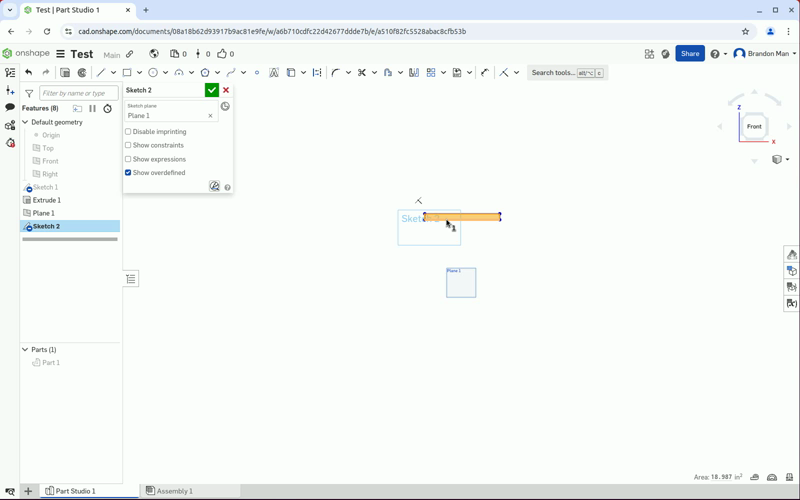
mouse_move(73, 352)
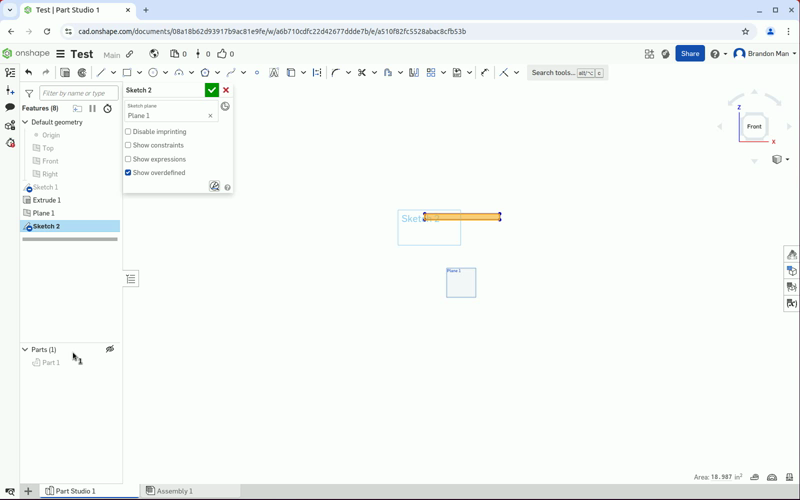
key(shift+y)
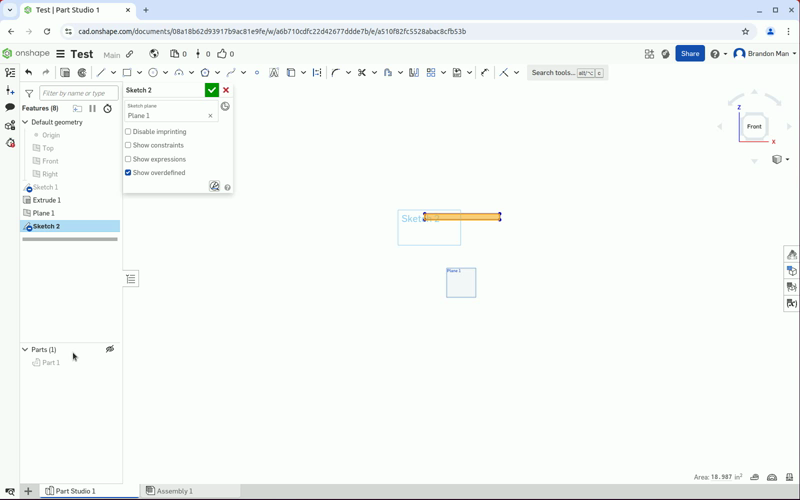
key(shift+e)
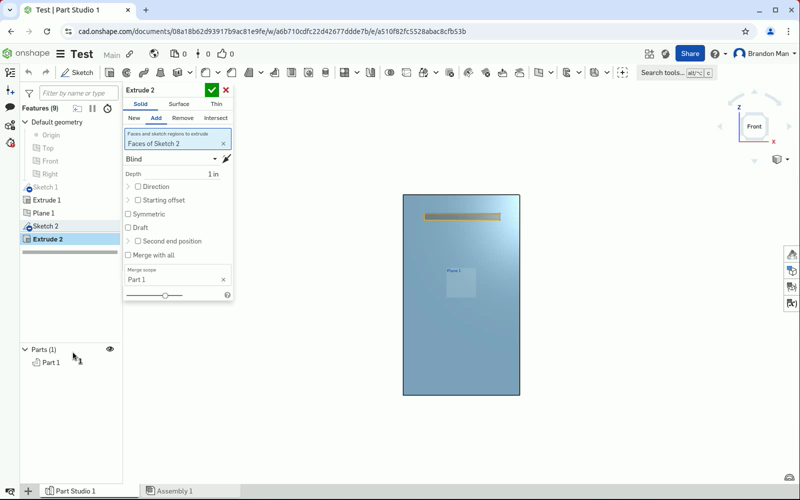
mouse_move(143, 106)
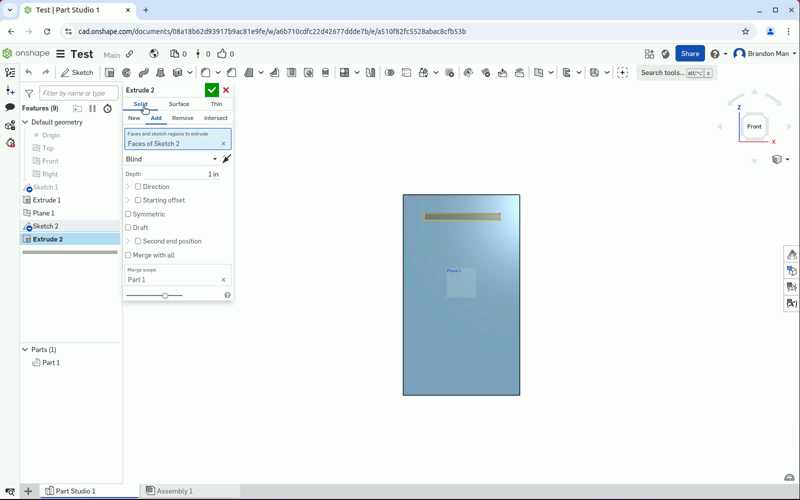
click(143, 106)
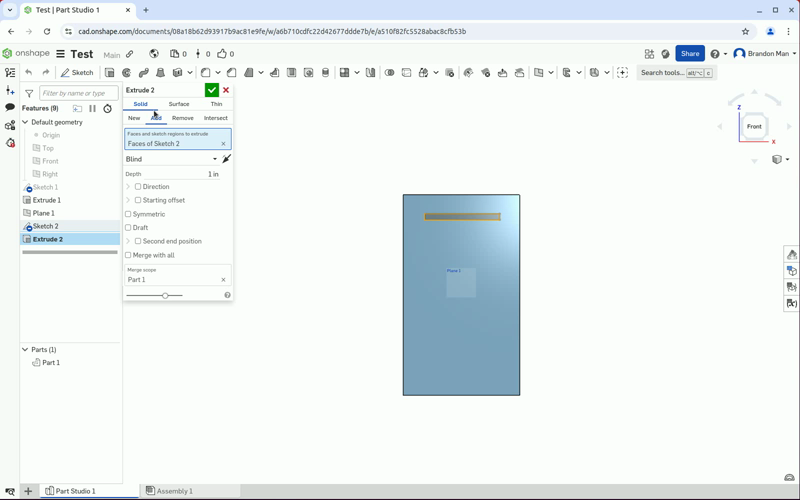
mouse_move(186, 120)
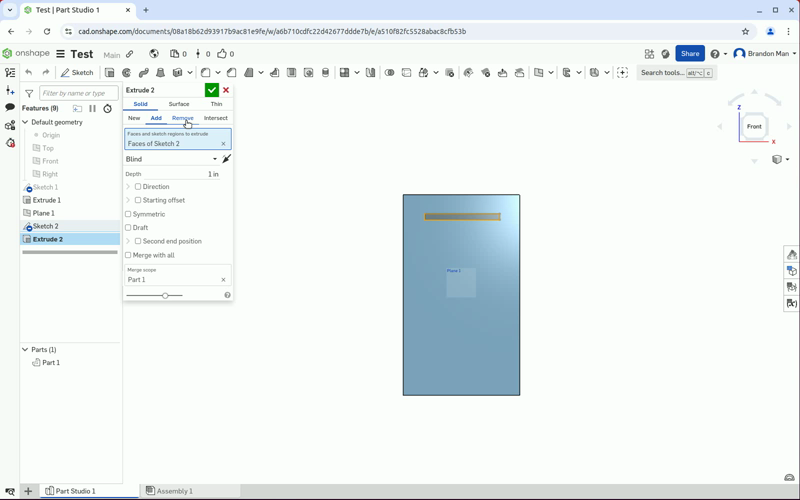
click(186, 120)
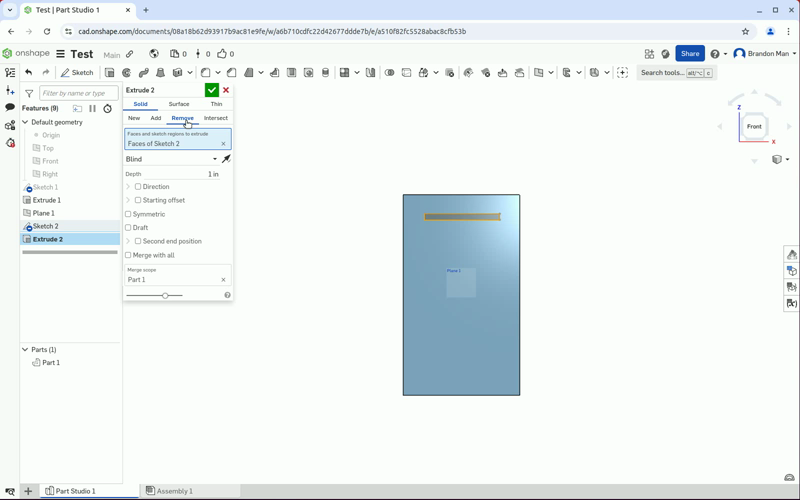
key(tab, 4)
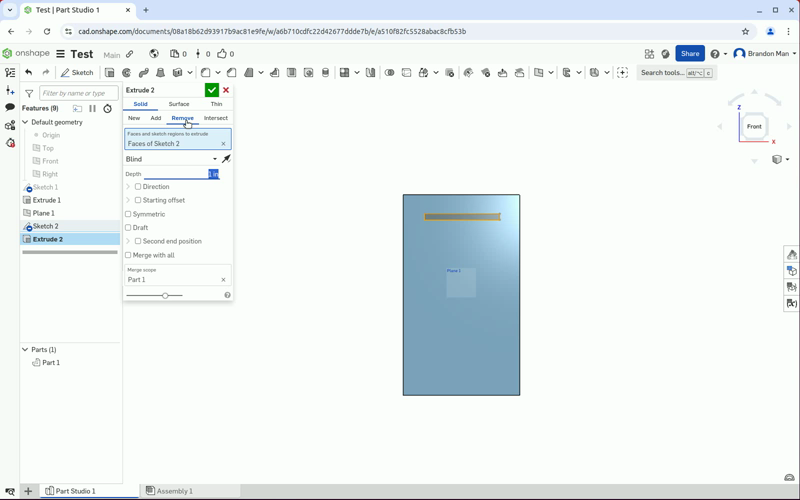
text(2.166)
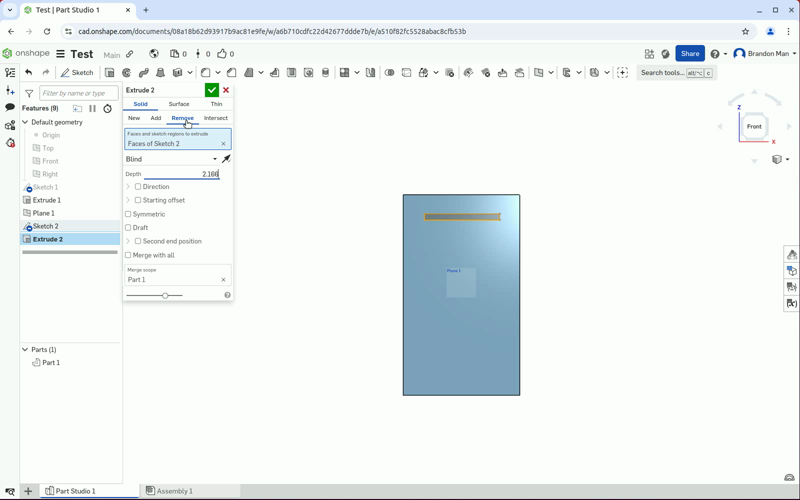
key(tab, 6)
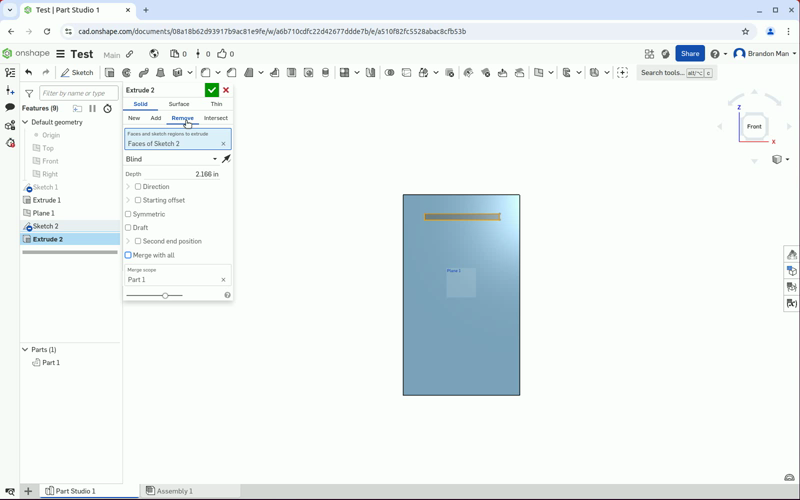
key(space)
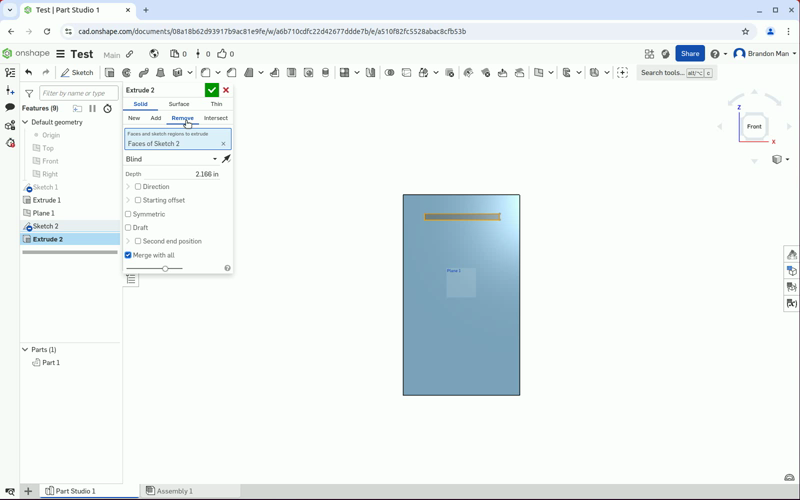
key(enter)
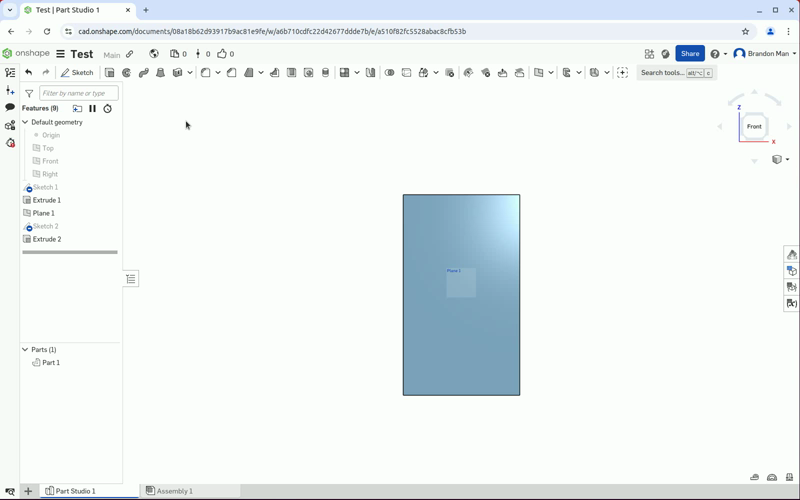
key(shift+h)
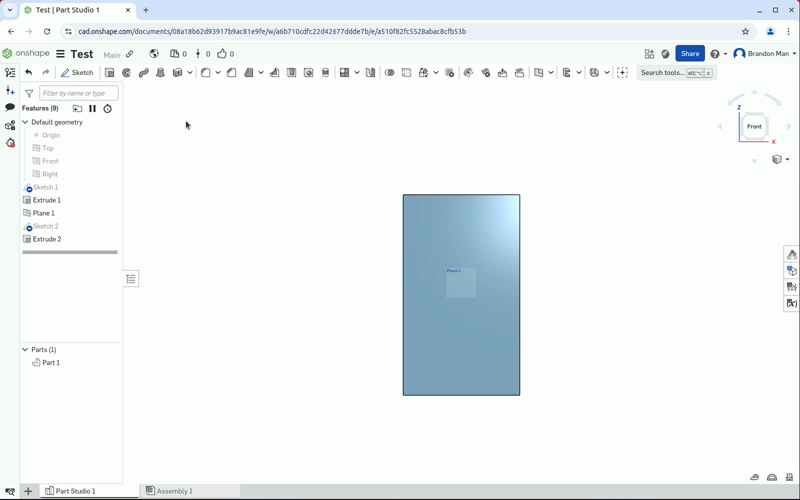
key(shift+h)
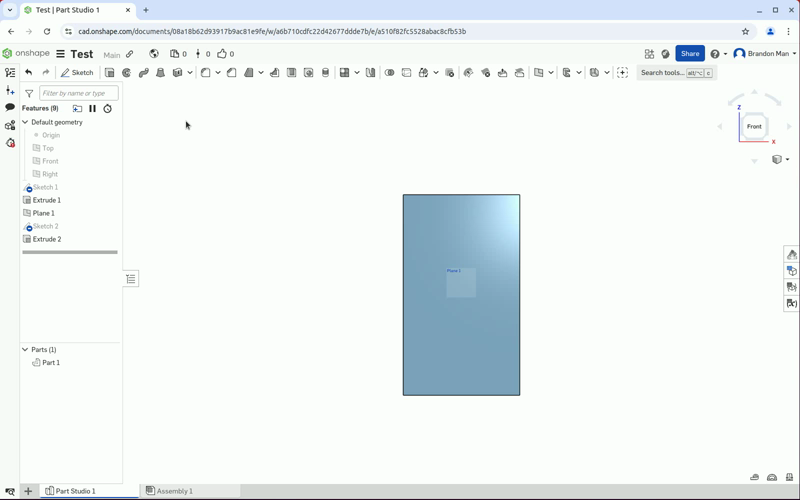
mouse_move(73, 189)
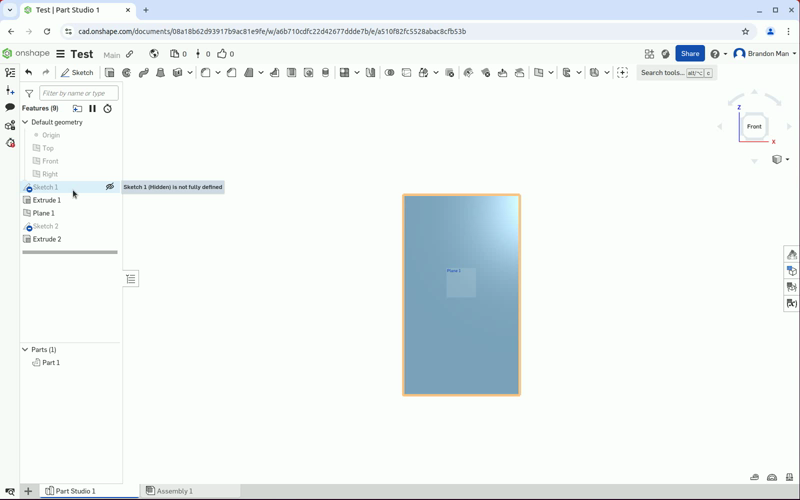
click(73, 189)
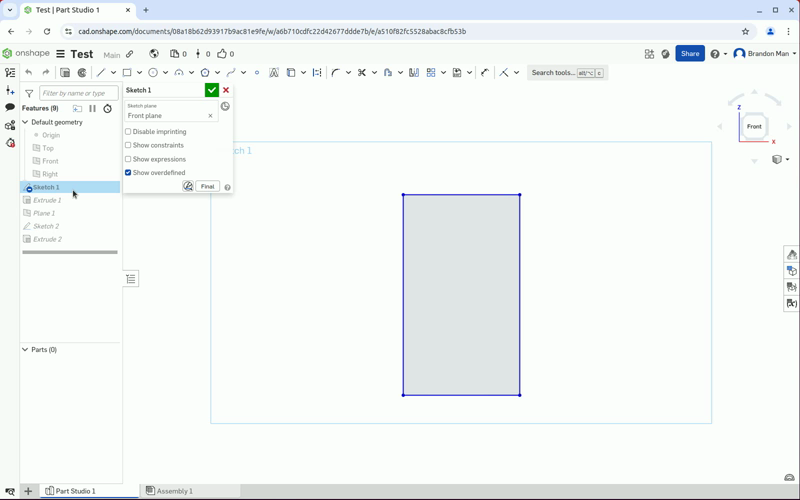
mouse_move(229, 92)
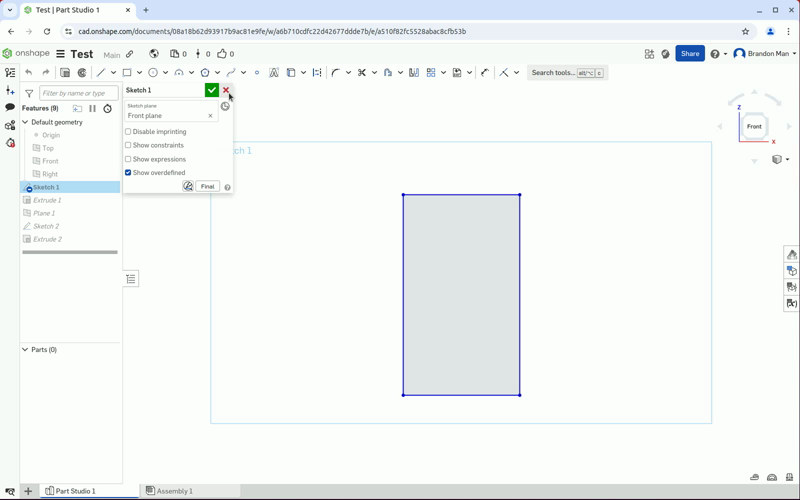
click(229, 92)
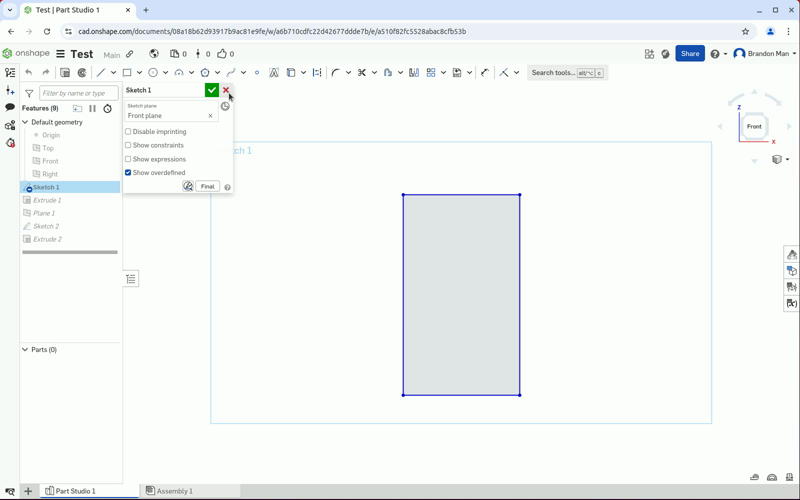
key(shift+s)
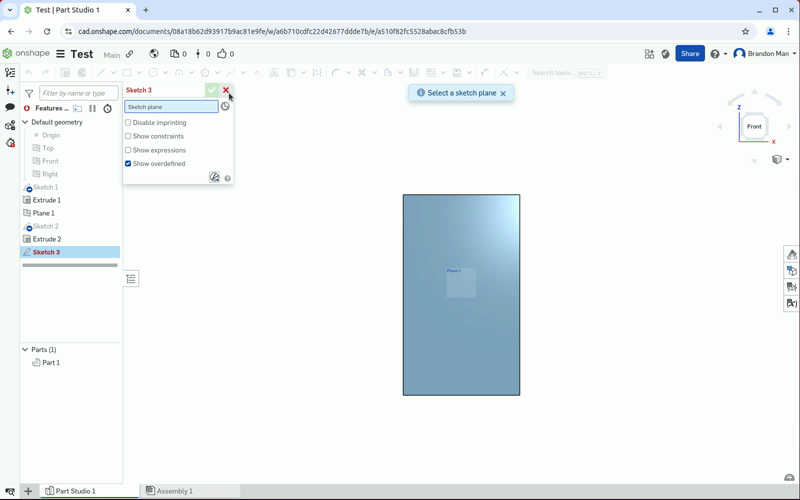
mouse_move(73, 215)
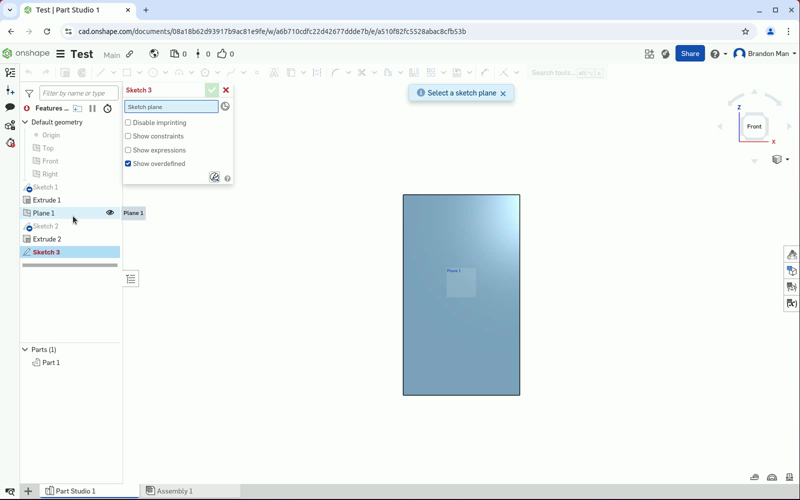
click(73, 215)
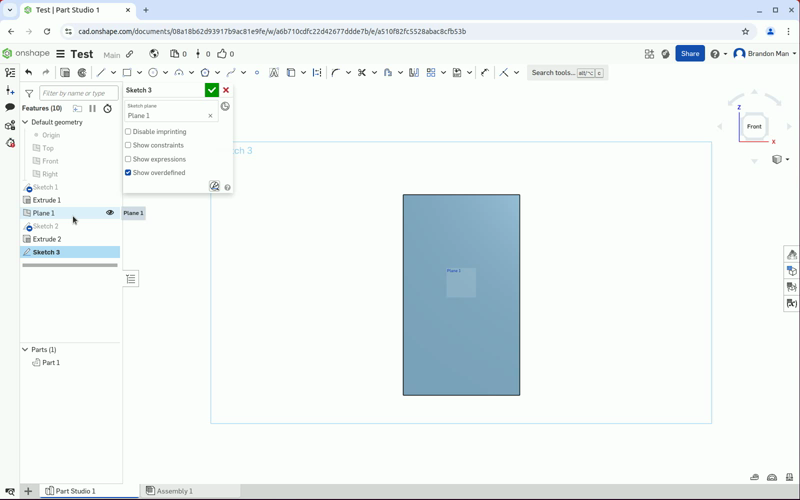
mouse_move(73, 352)
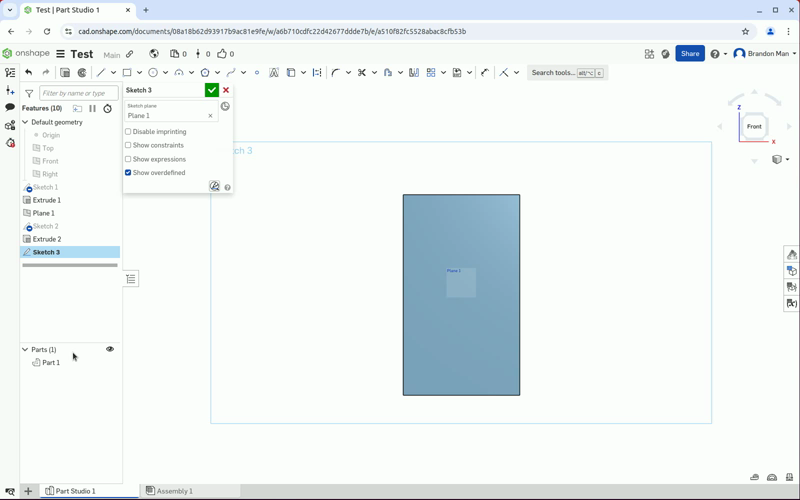
key(y)
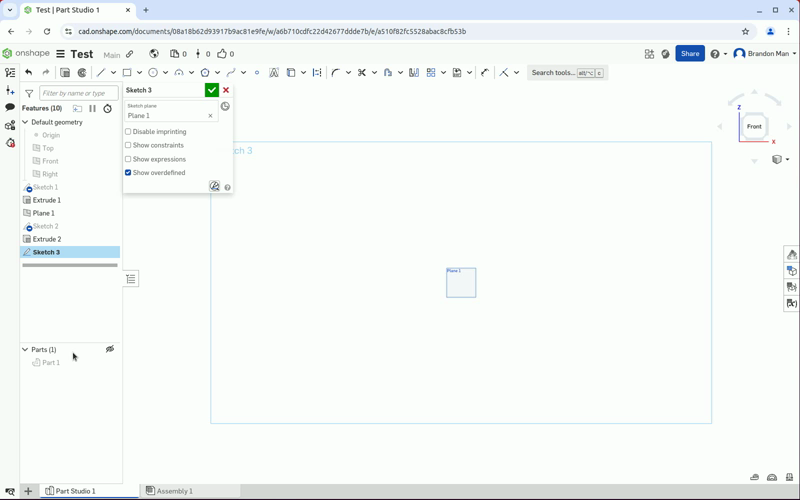
key(l)
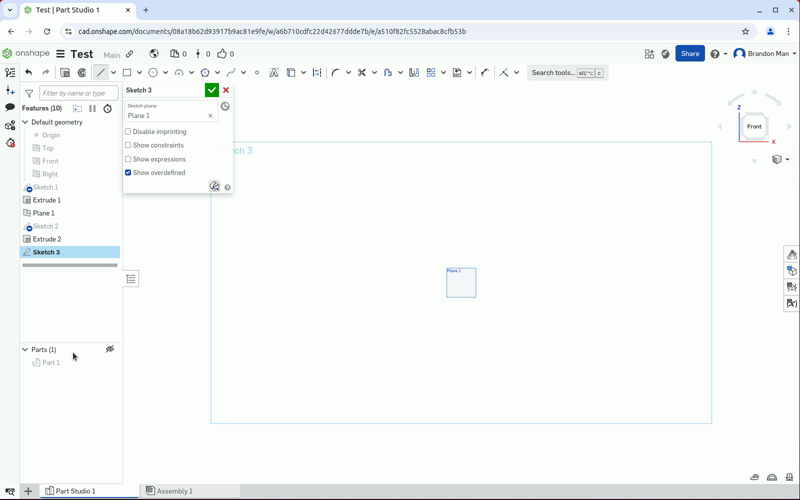
key_down(shift)
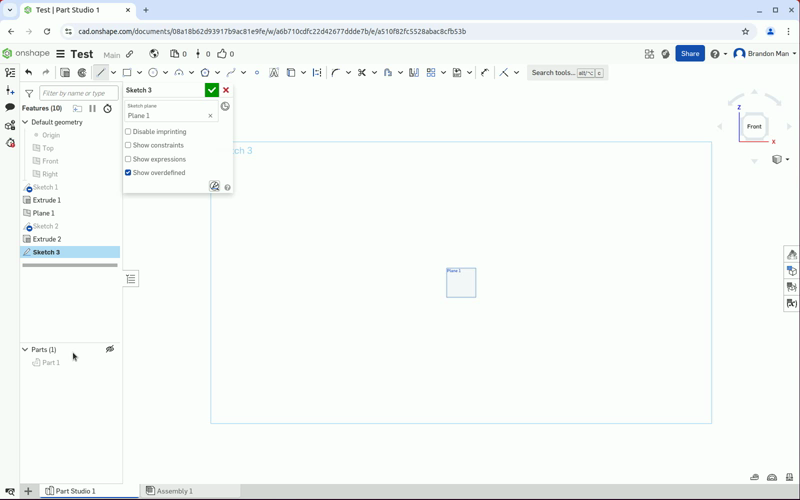
mouse_move(424, 236)
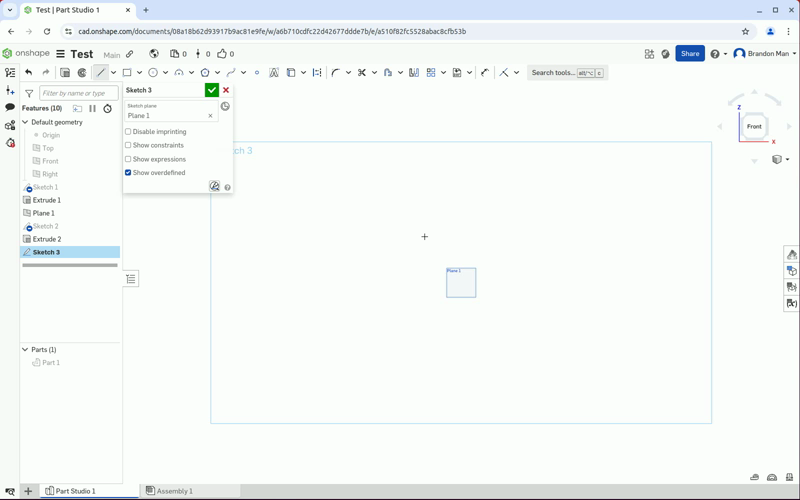
click(424, 236)
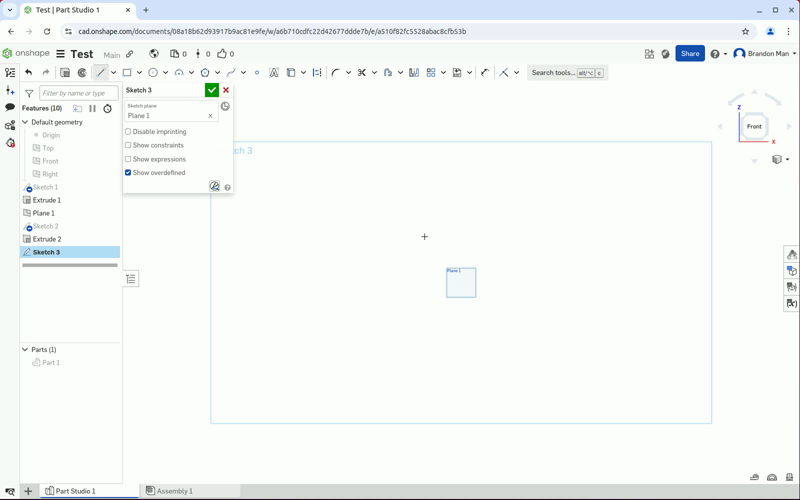
key_up(shift)
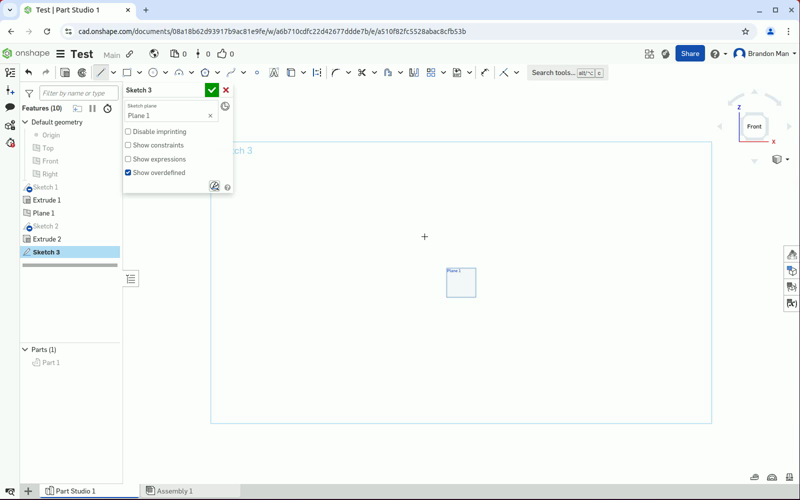
key_down(shift)
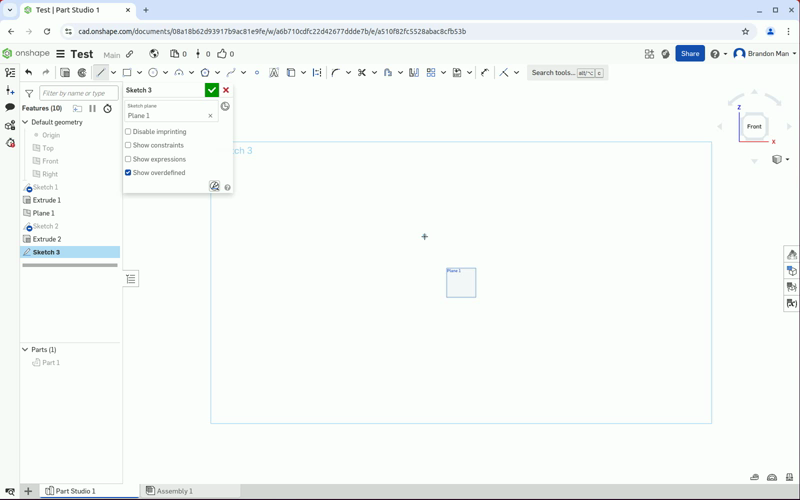
mouse_move(499, 236)
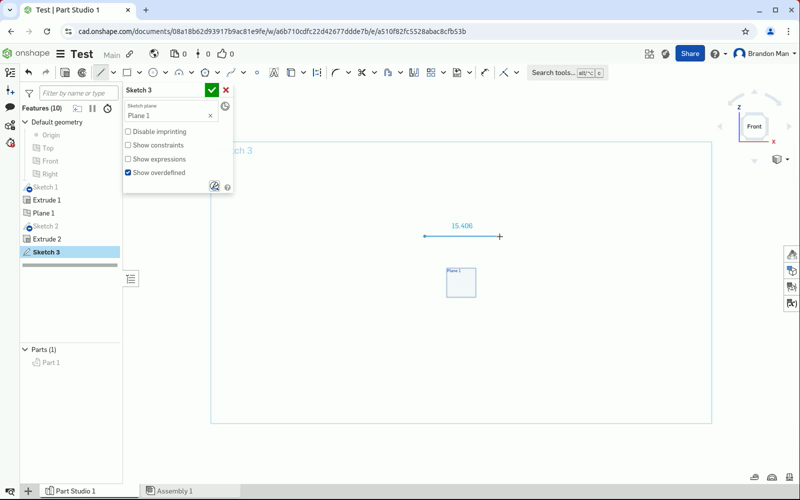
click(499, 236)
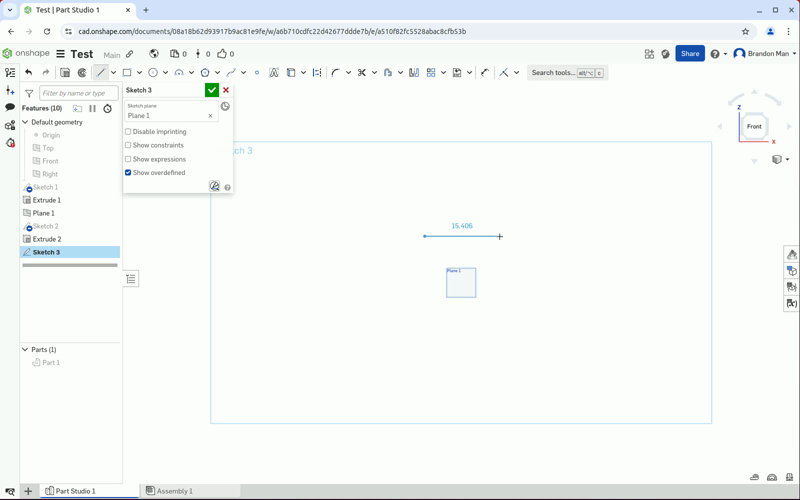
key_up(shift)
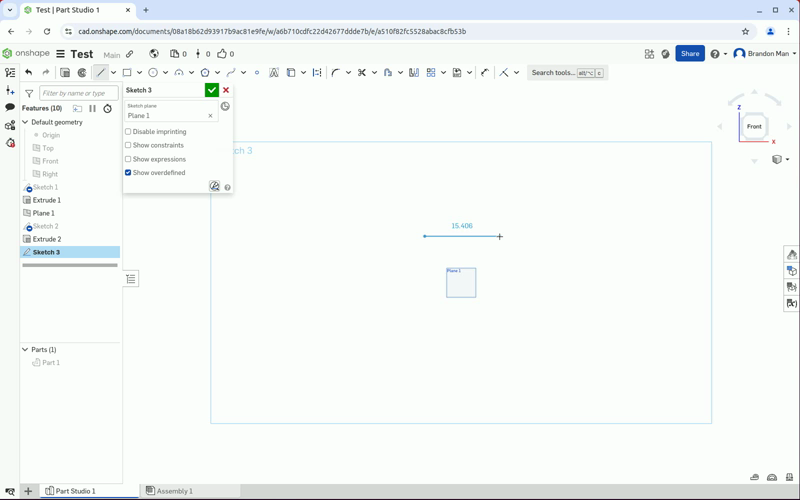
key_down(shift)
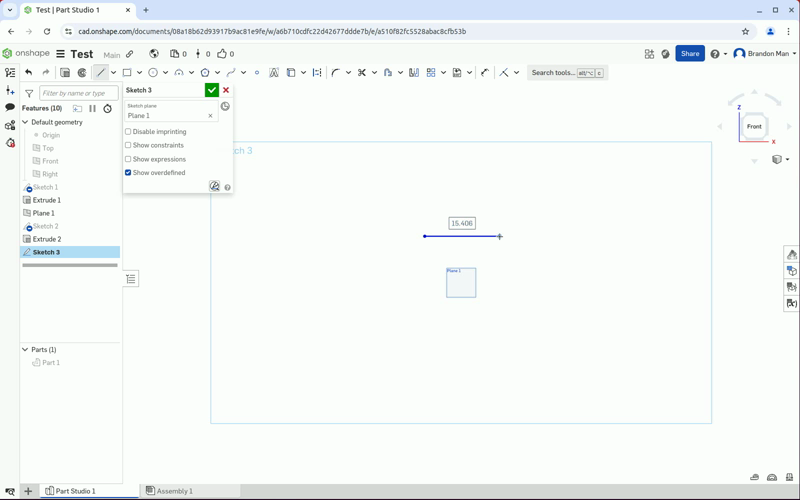
mouse_move(529, 236)
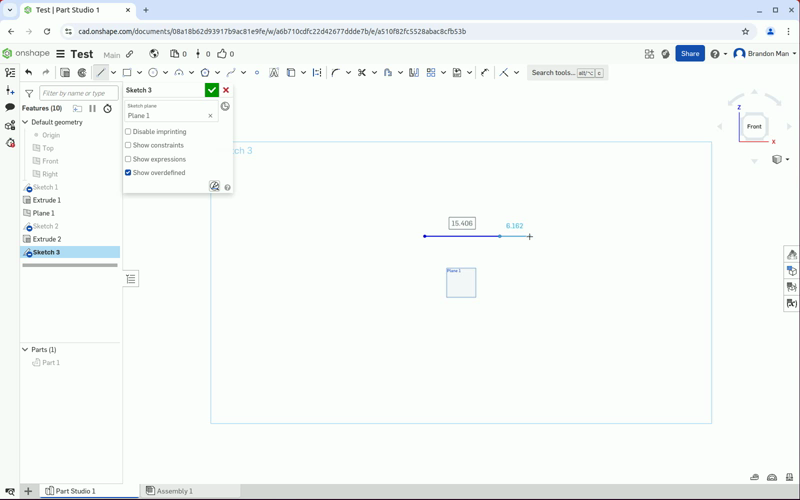
mouse_move(499, 230)
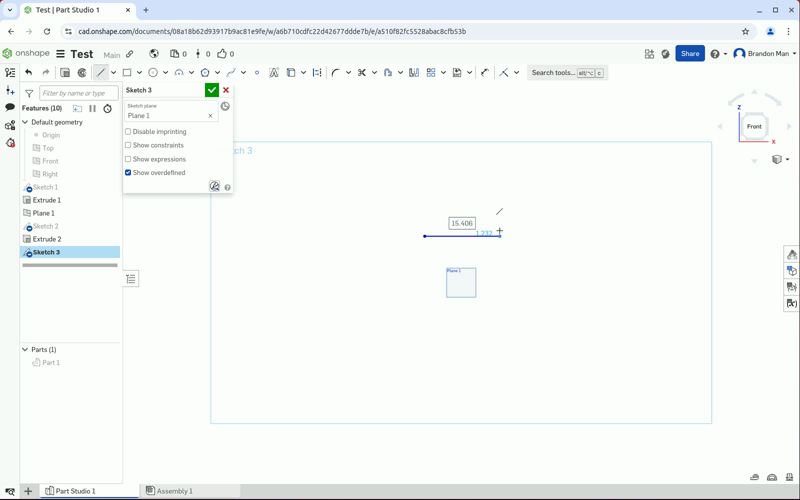
scroll(6)
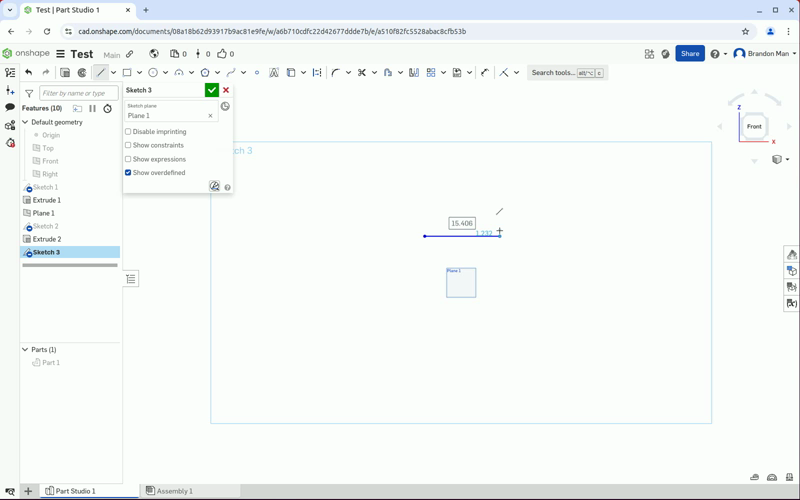
scroll(6)
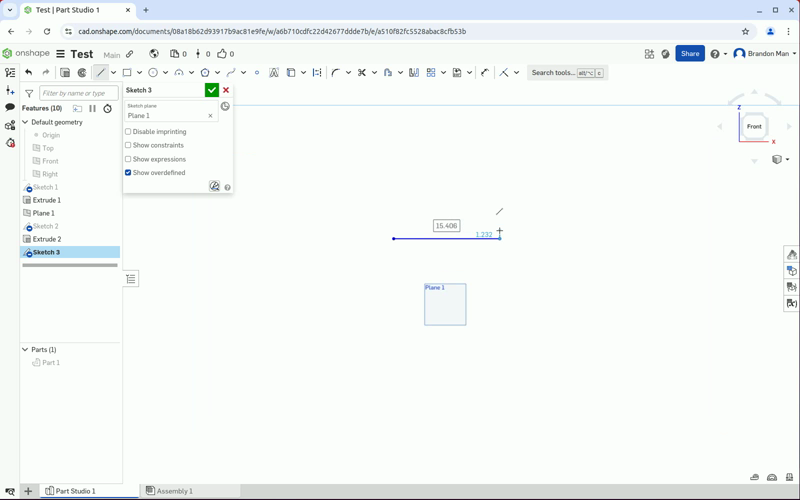
scroll(6)
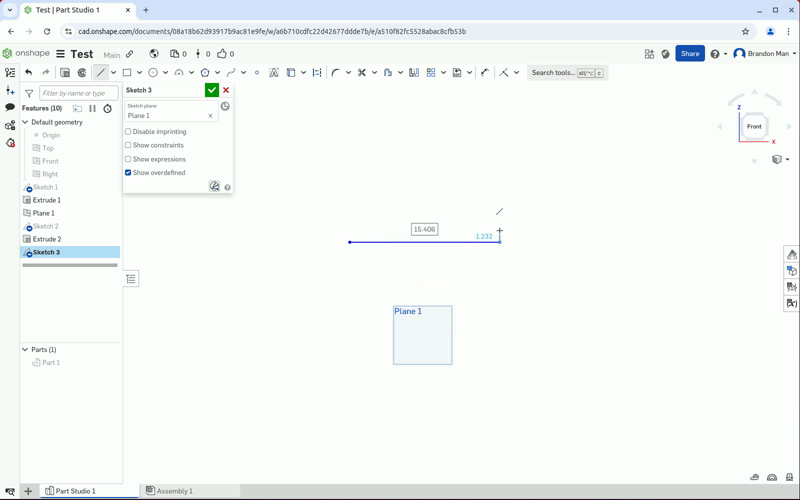
scroll(6)
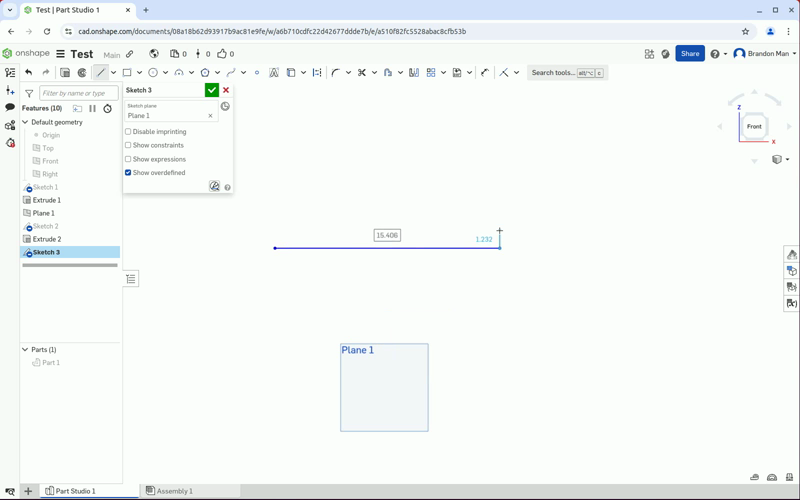
scroll(6)
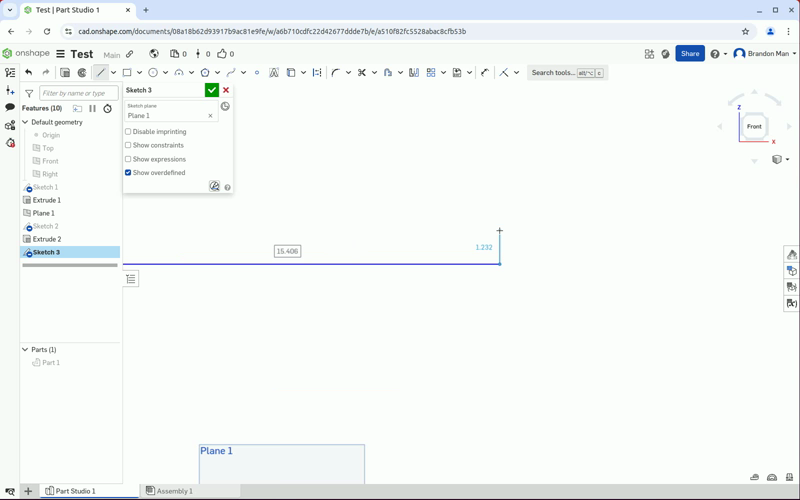
scroll(6)
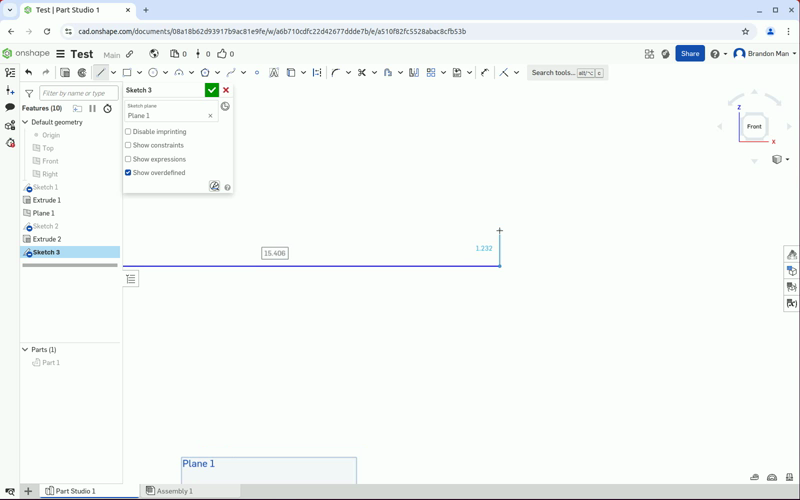
scroll(6)
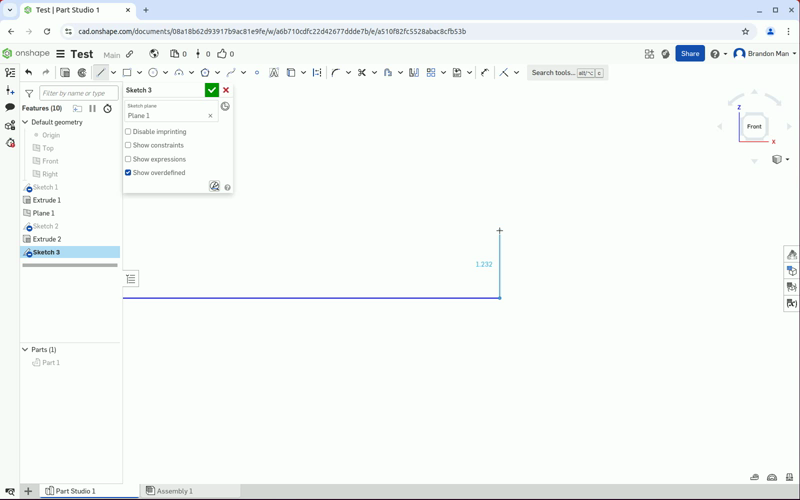
click(499, 230)
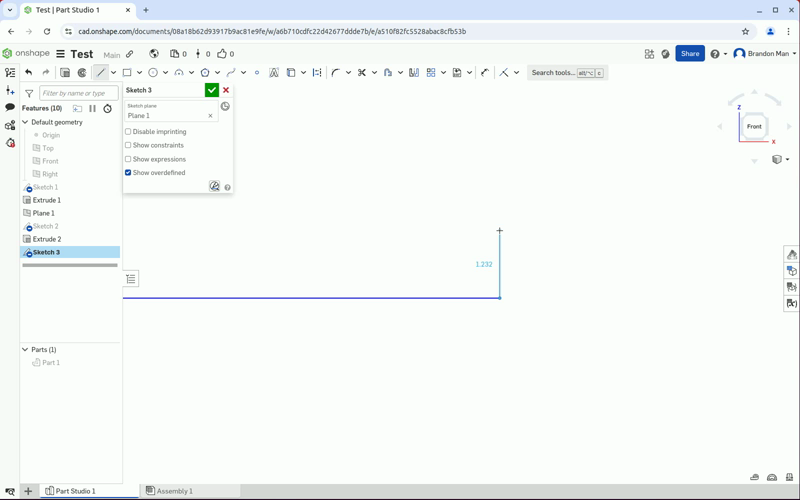
scroll(-6)
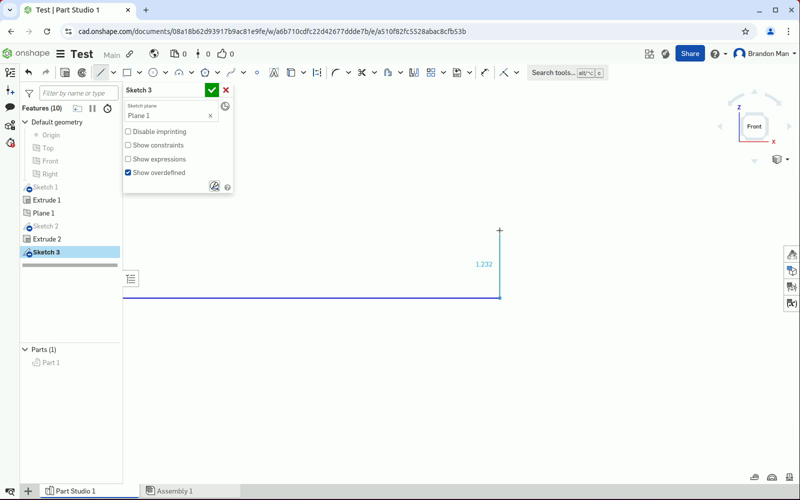
scroll(-6)
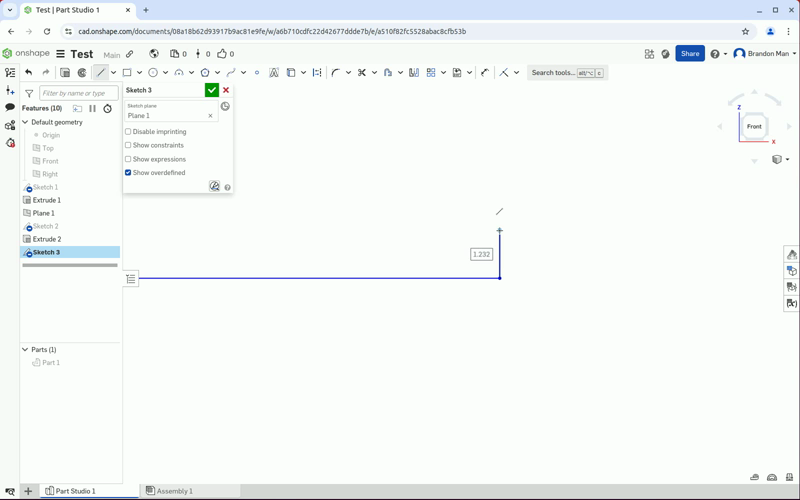
scroll(-6)
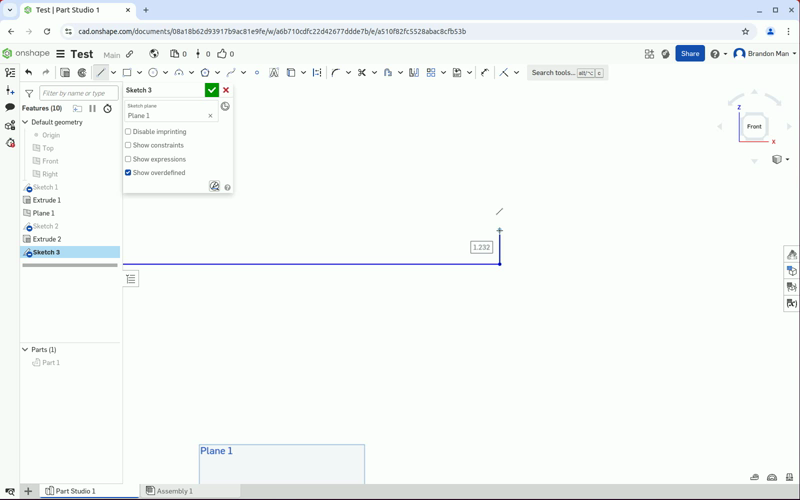
scroll(-6)
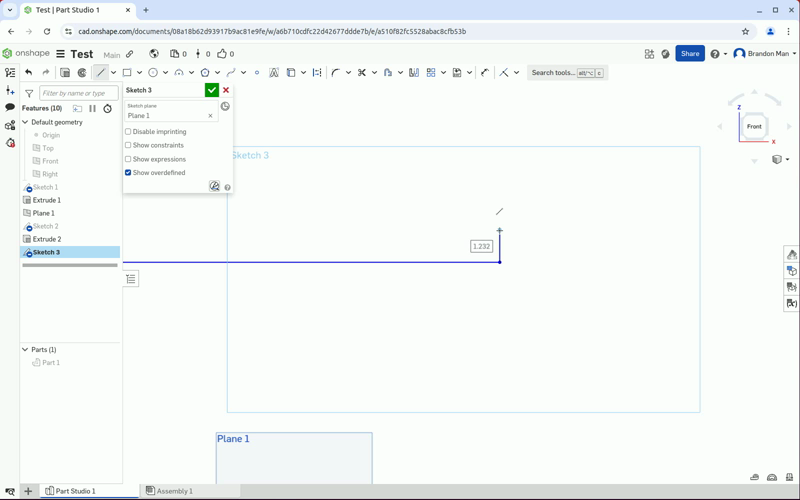
scroll(-6)
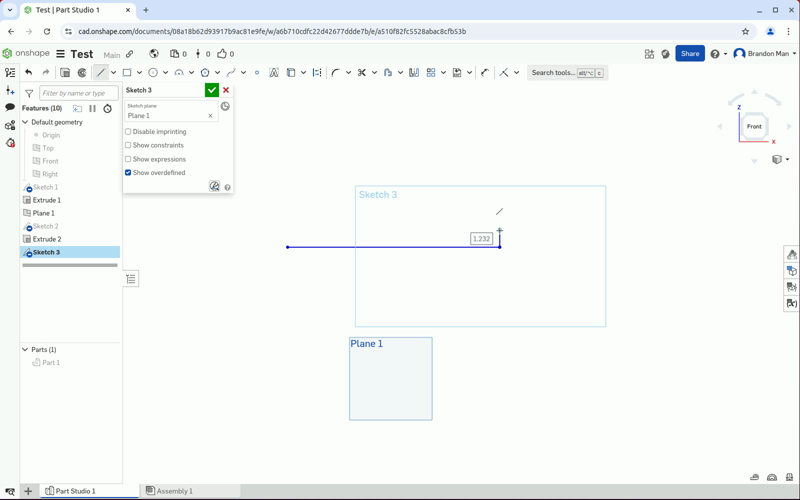
scroll(-6)
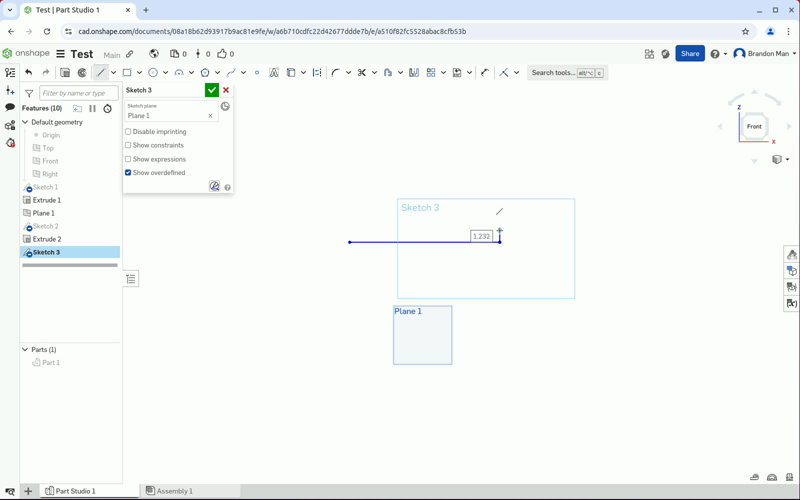
scroll(-6)
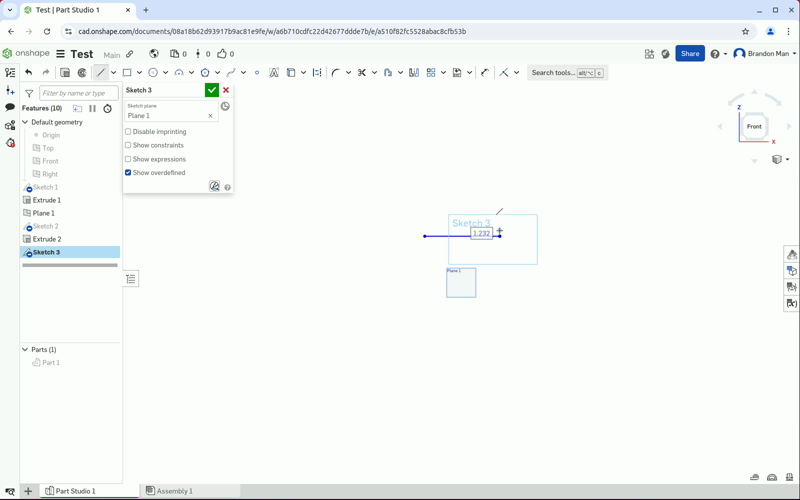
key_up(shift)
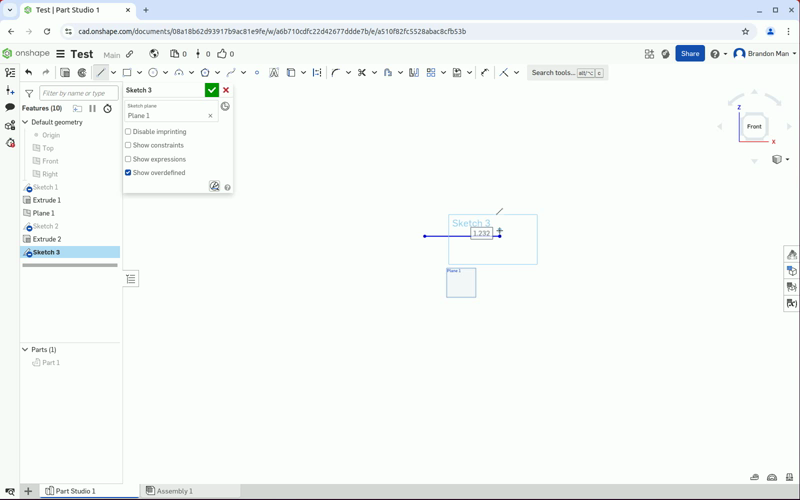
key_down(shift)
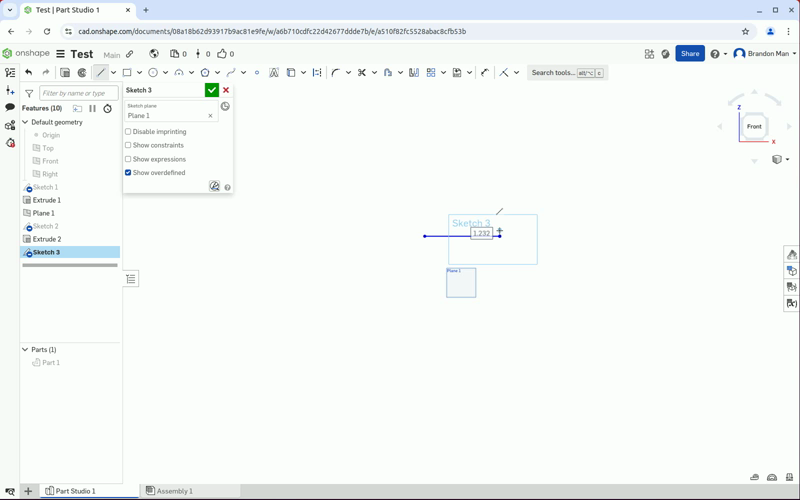
mouse_move(424, 230)
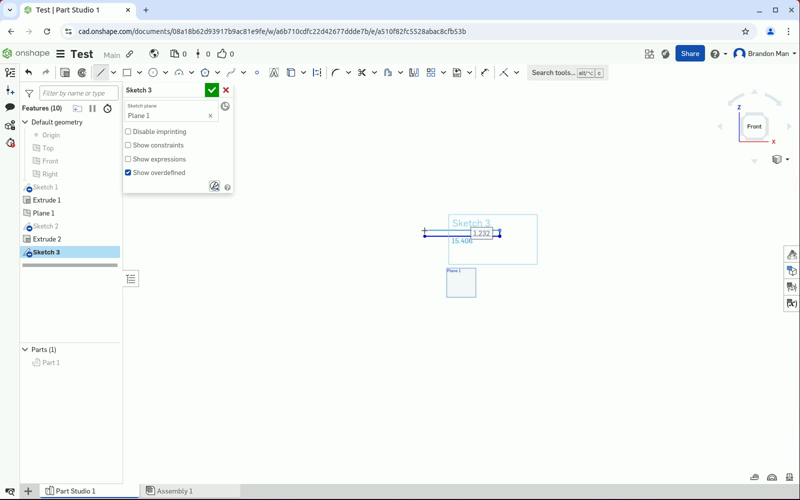
click(424, 230)
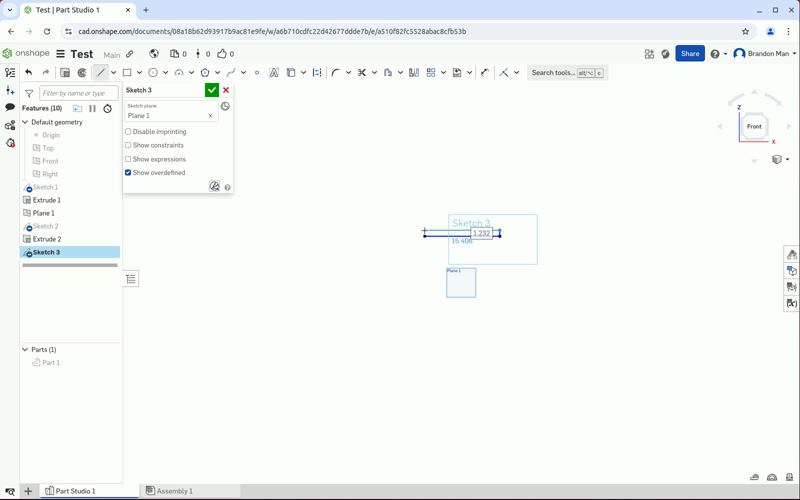
key_up(shift)
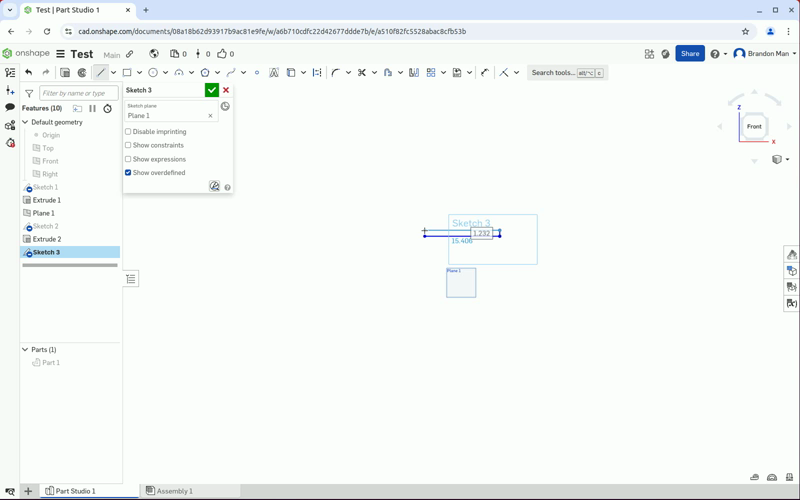
mouse_move(454, 230)
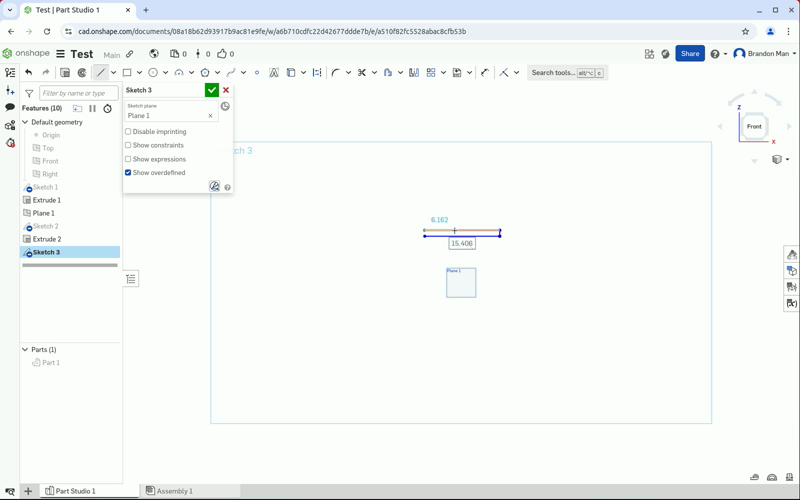
key_down(shift)
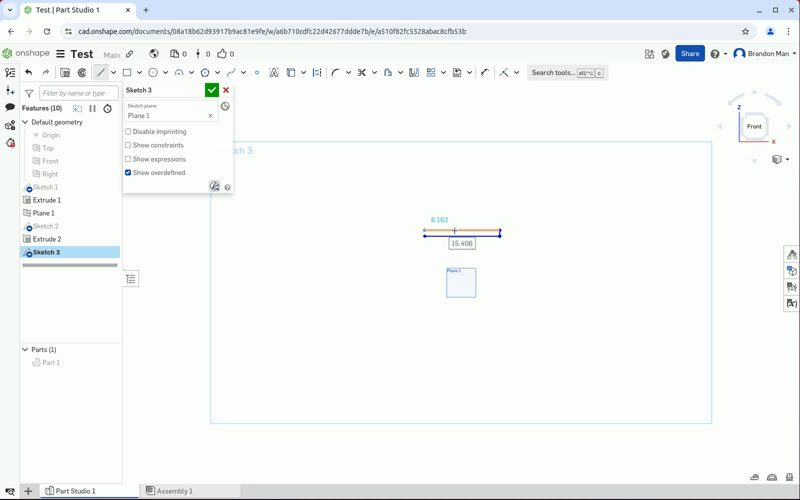
mouse_move(424, 236)
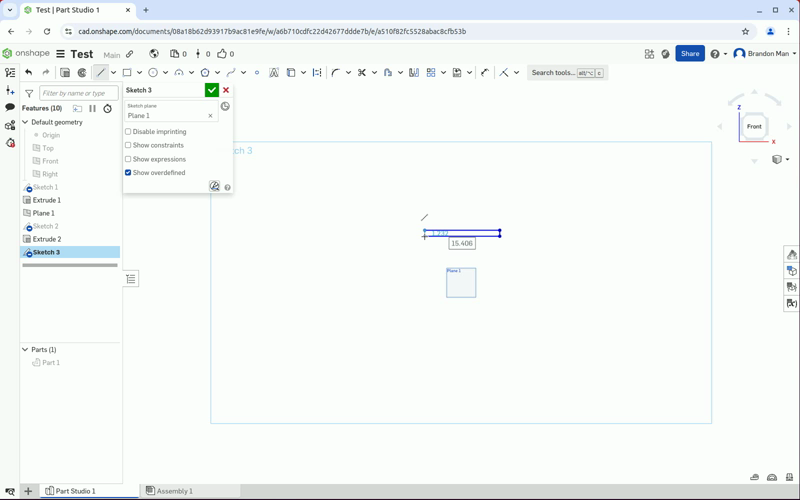
scroll(6)
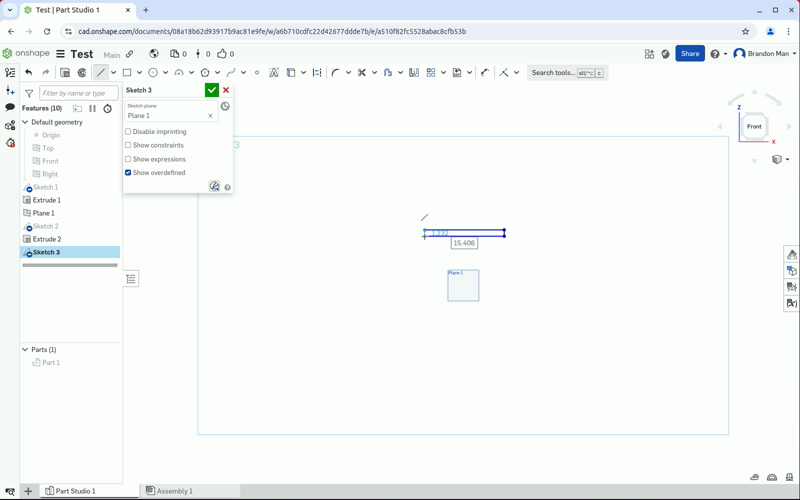
scroll(6)
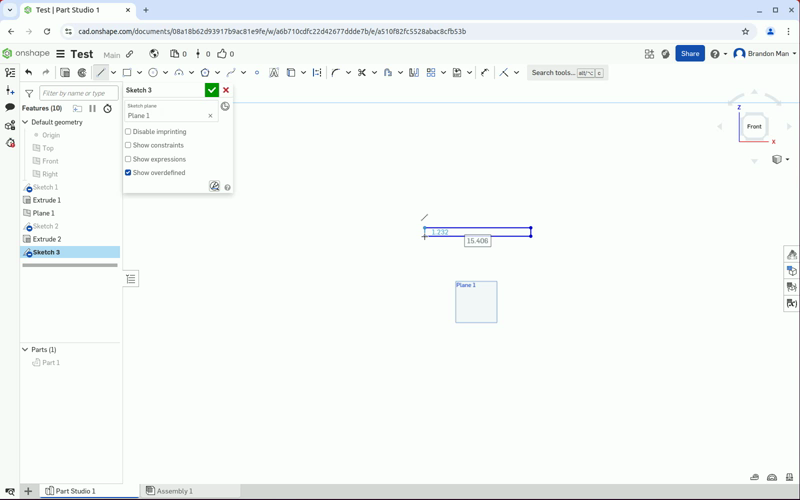
scroll(6)
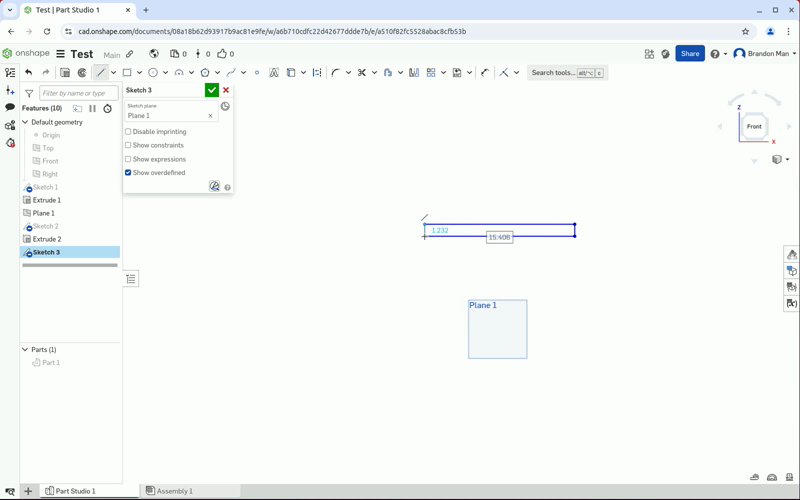
scroll(6)
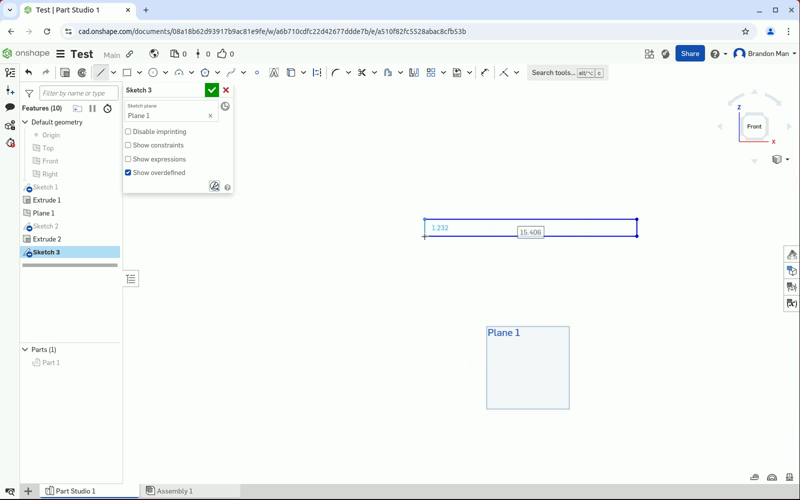
scroll(6)
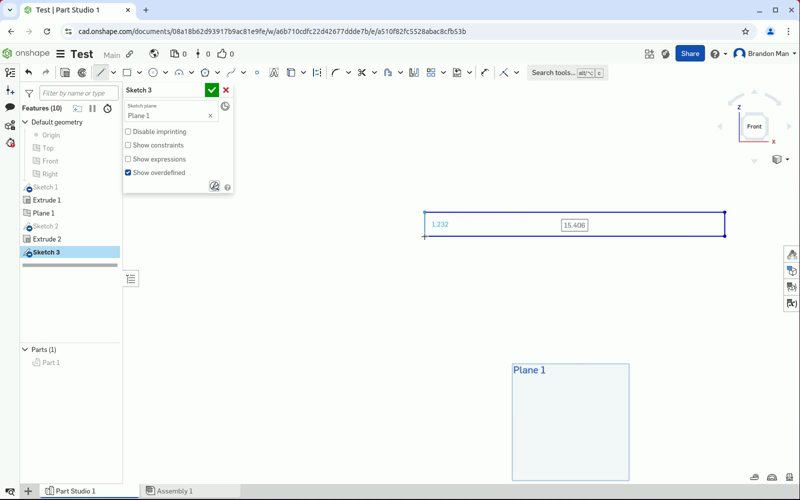
scroll(6)
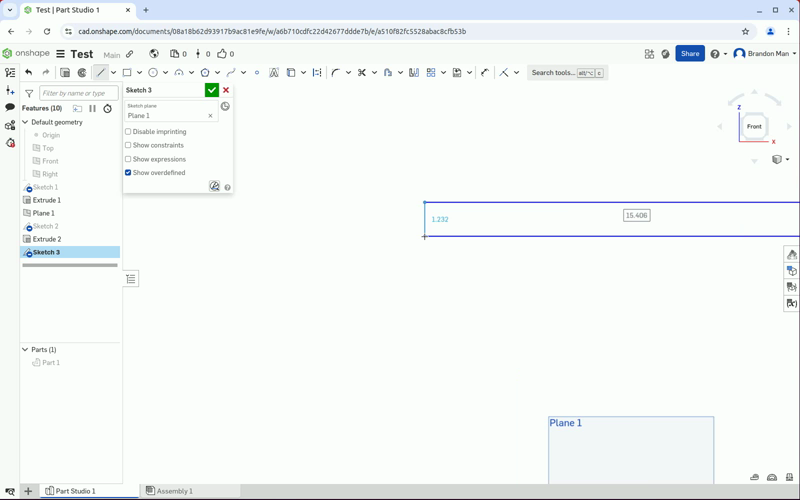
scroll(6)
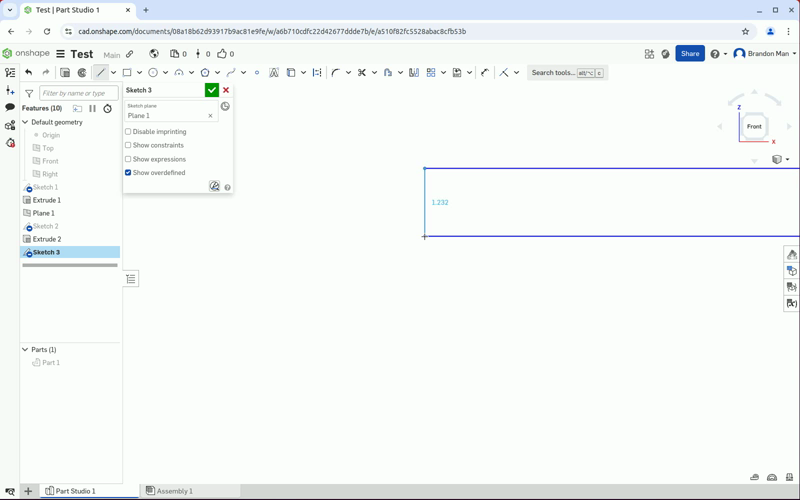
key_up(shift)
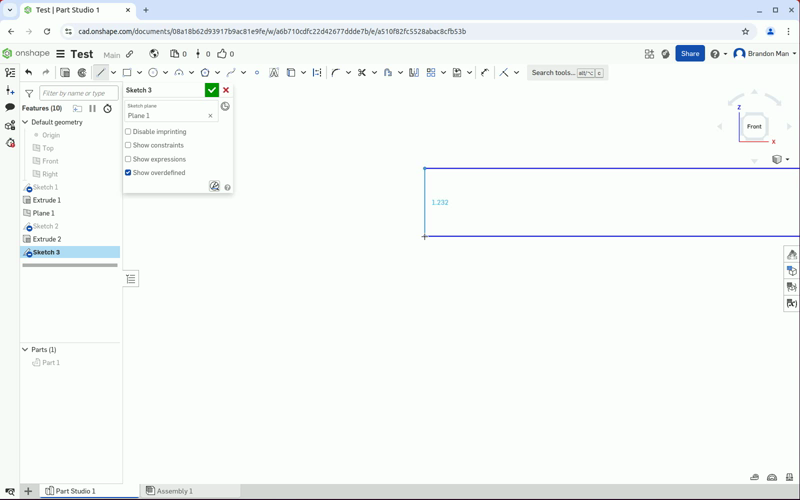
click(424, 236)
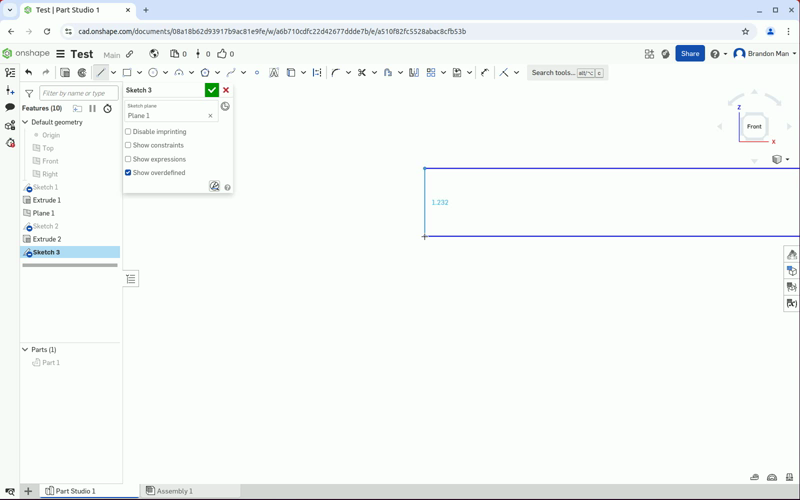
scroll(-6)
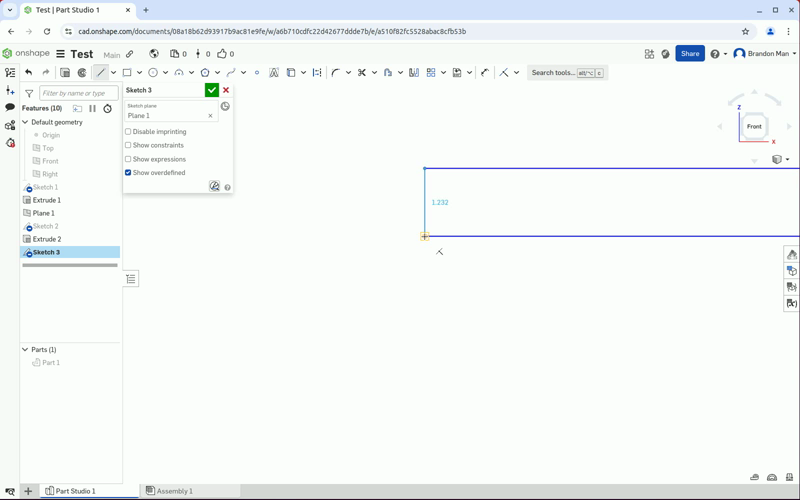
scroll(-6)
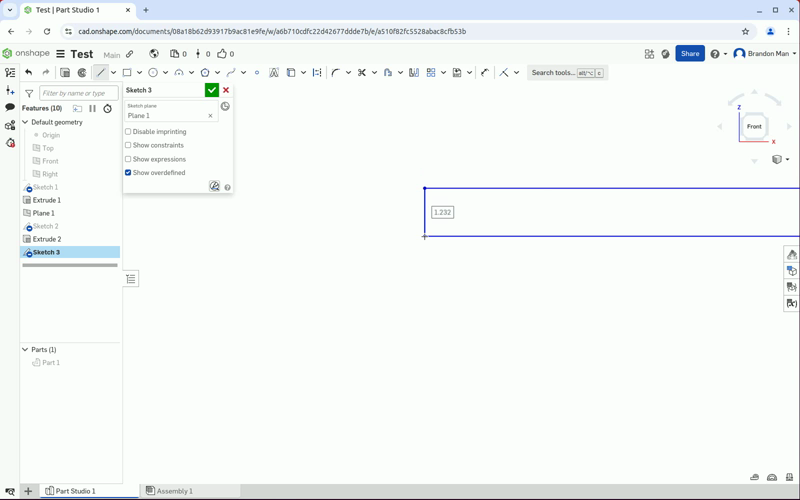
scroll(-6)
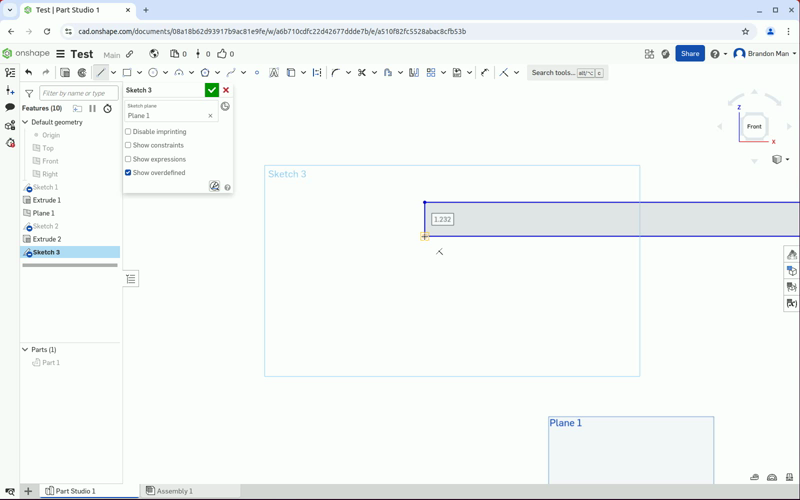
scroll(-6)
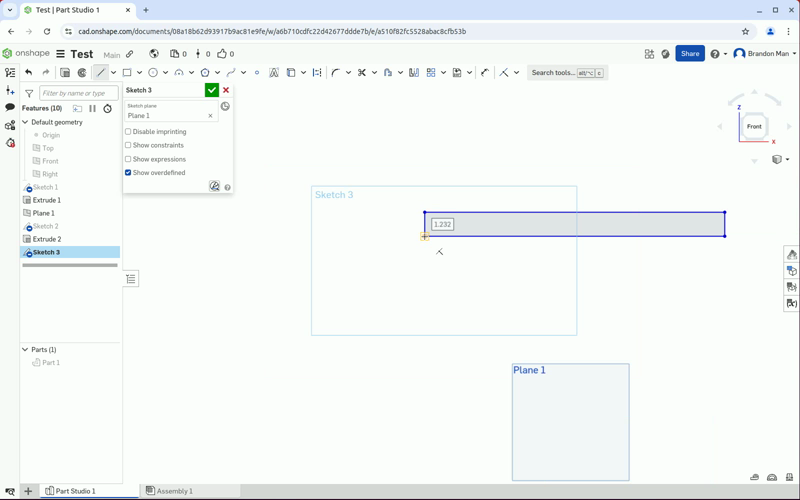
scroll(-6)
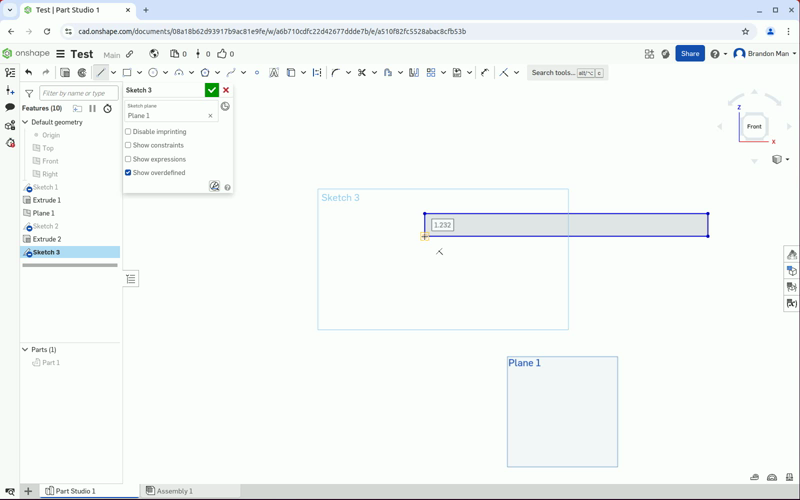
scroll(-6)
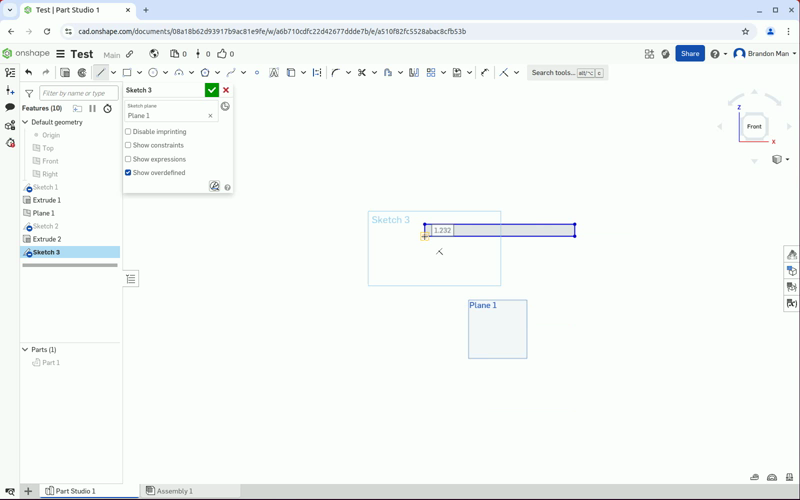
scroll(-6)
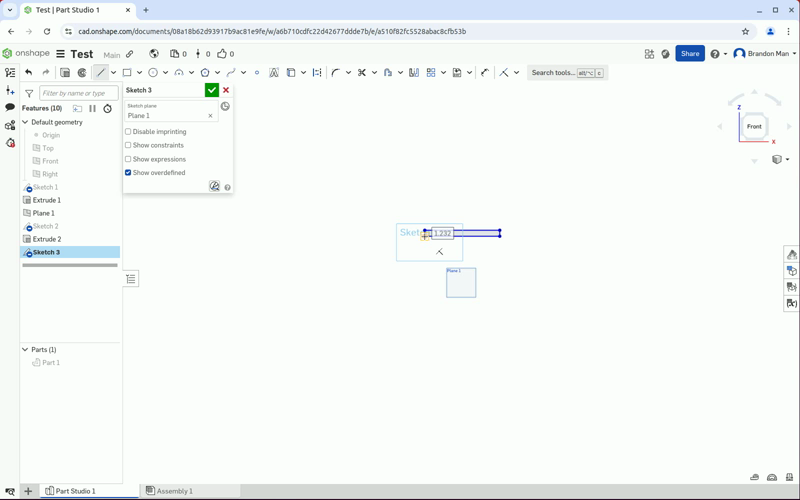
key(esc)
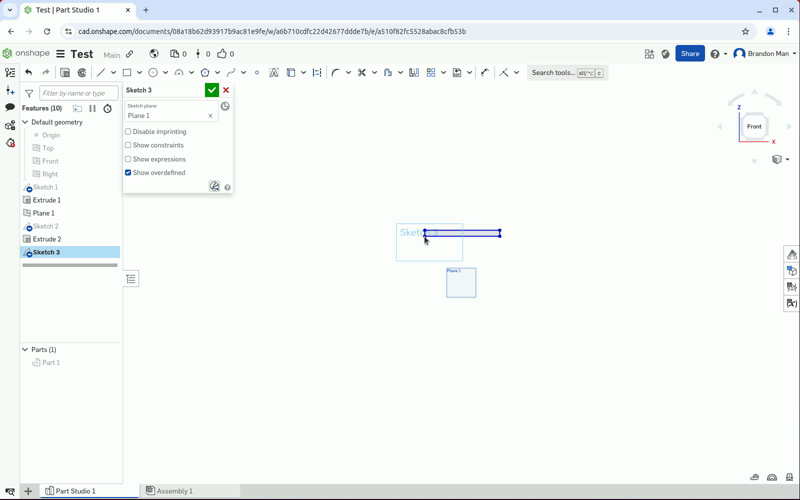
mouse_move(451, 230)
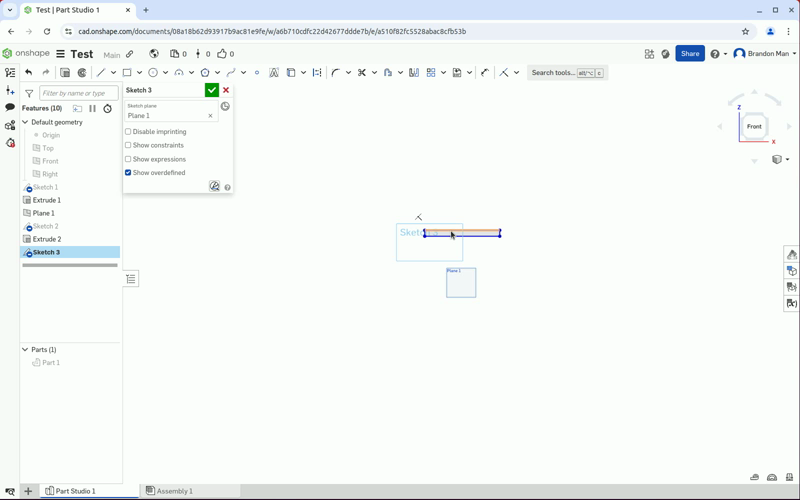
scroll(6)
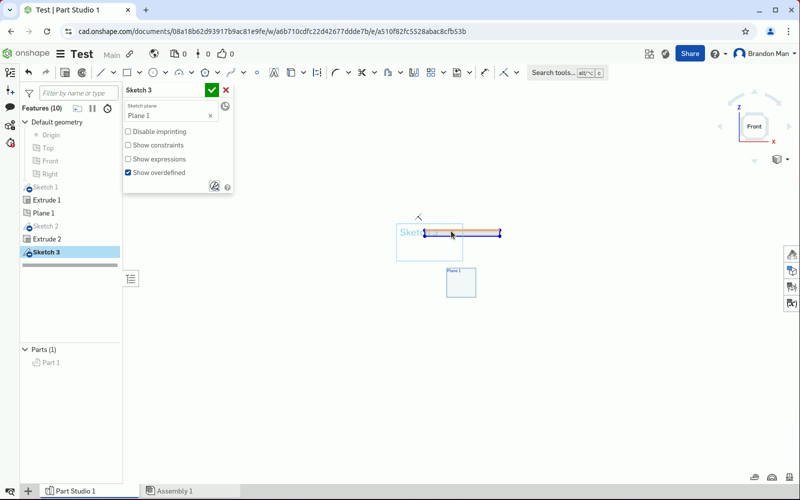
scroll(6)
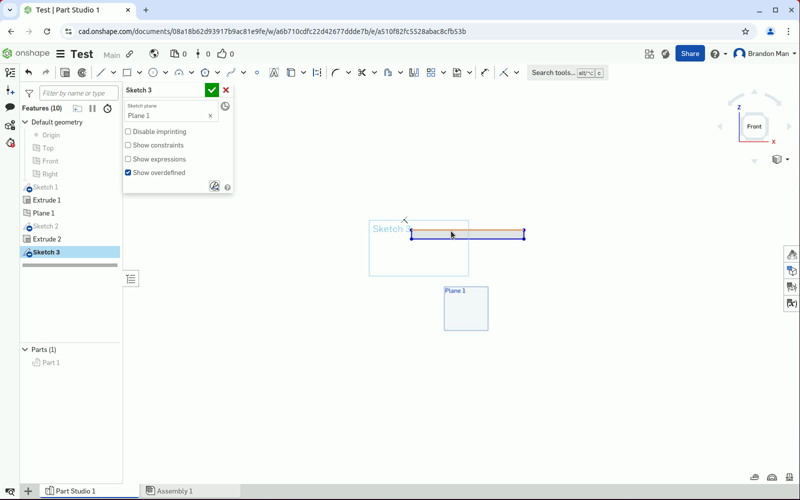
scroll(6)
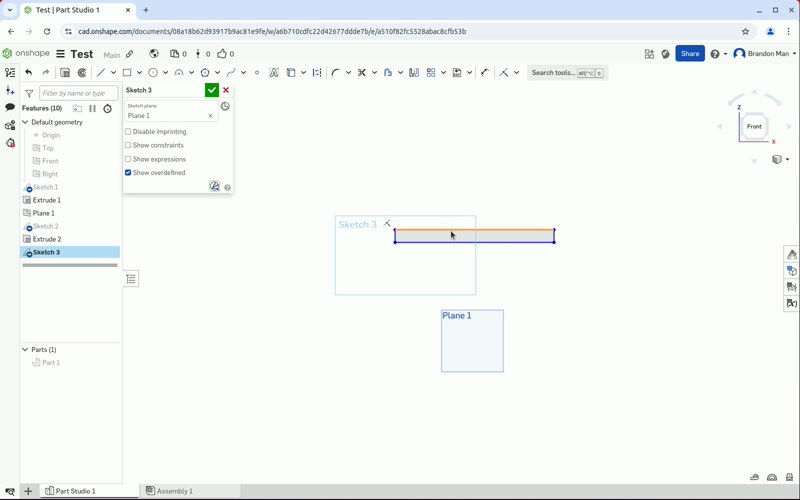
scroll(6)
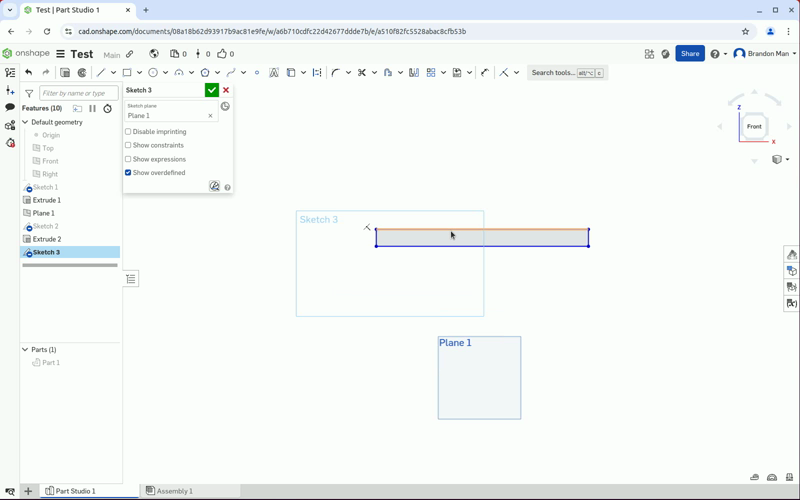
scroll(6)
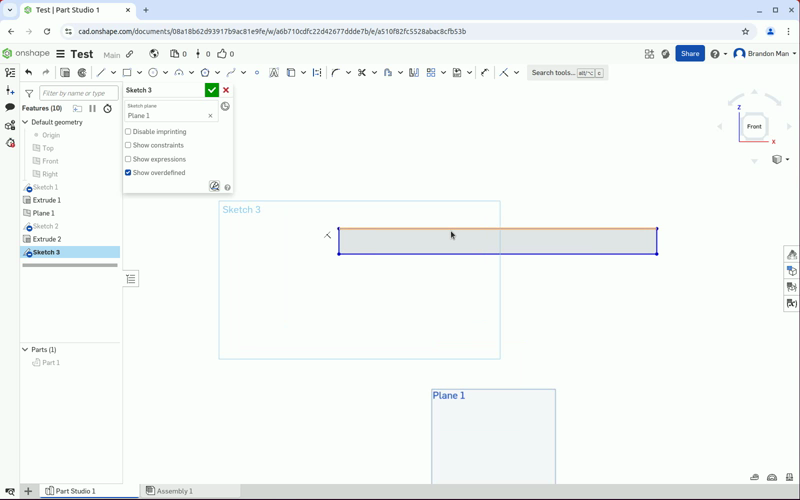
scroll(6)
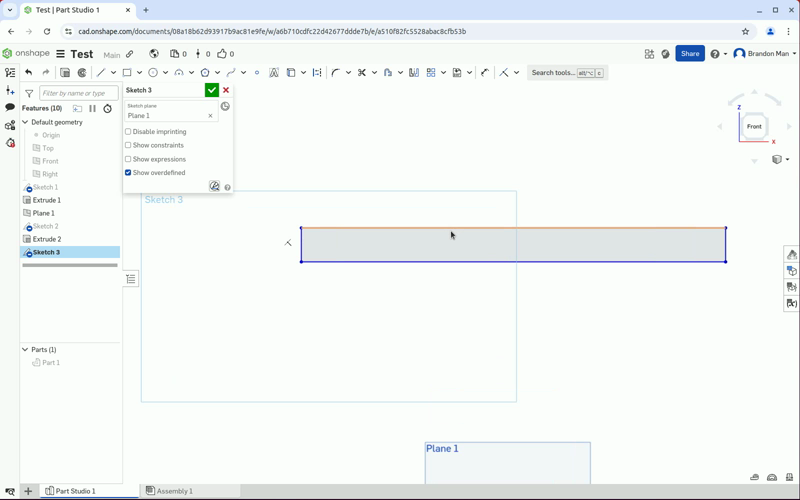
scroll(6)
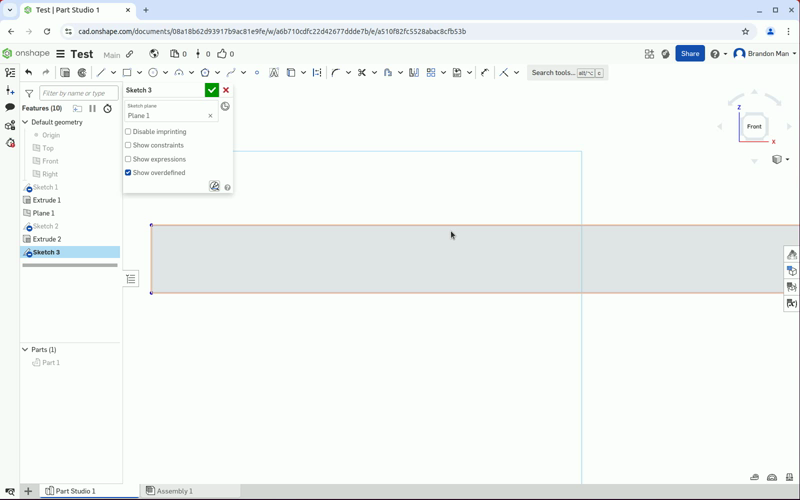
click(451, 230)
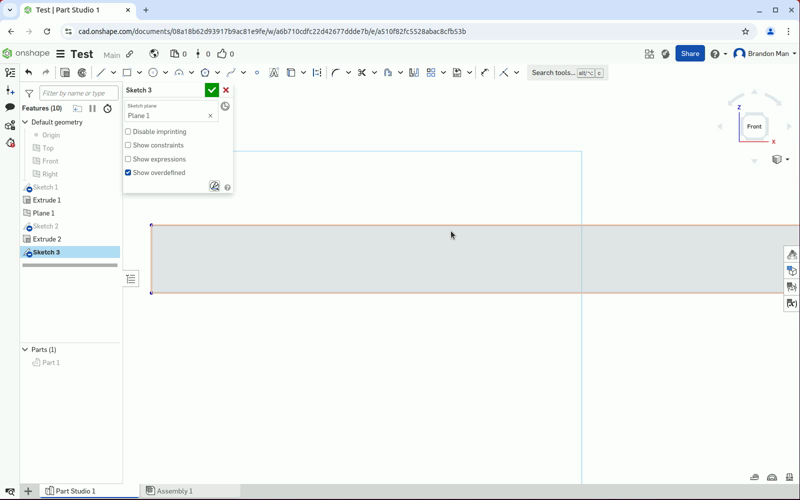
scroll(-6)
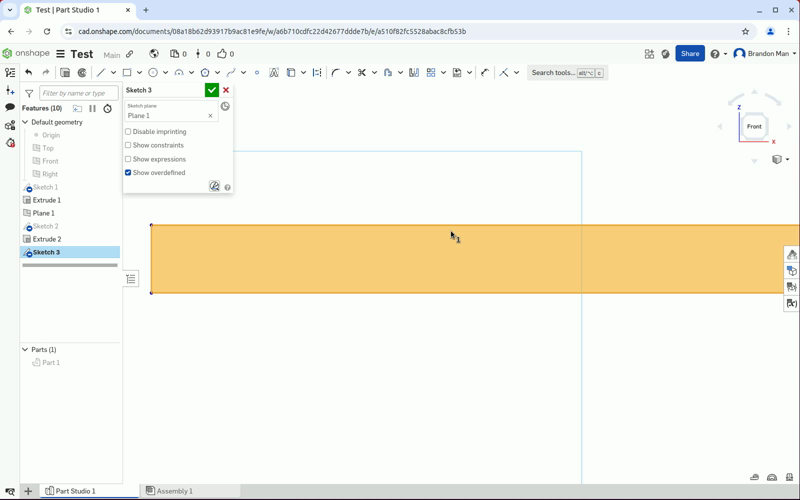
scroll(-6)
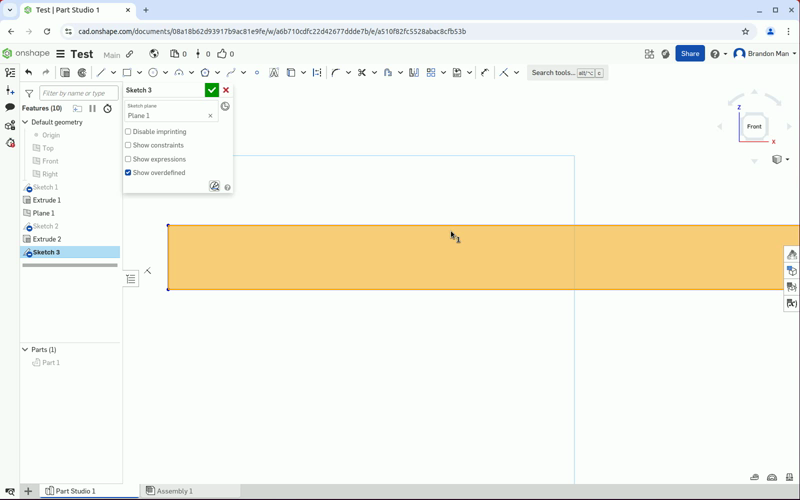
scroll(-6)
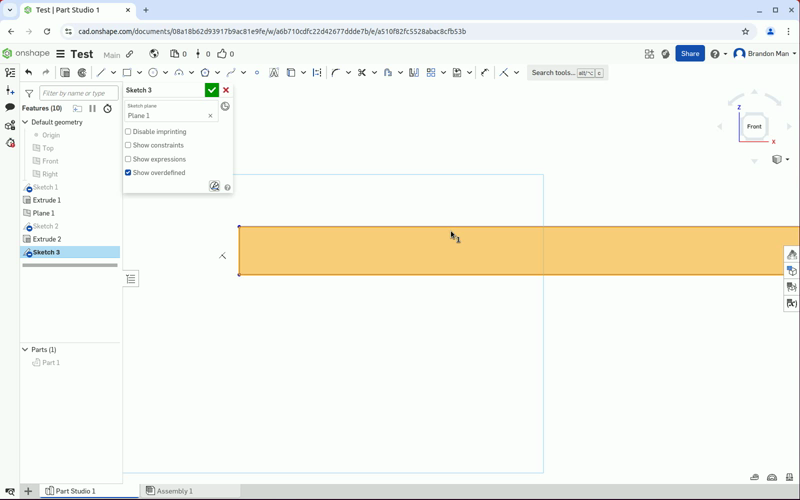
scroll(-6)
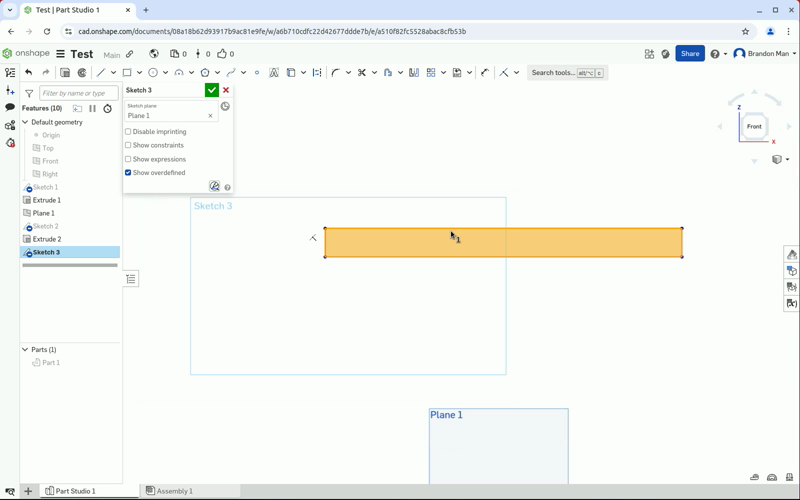
scroll(-6)
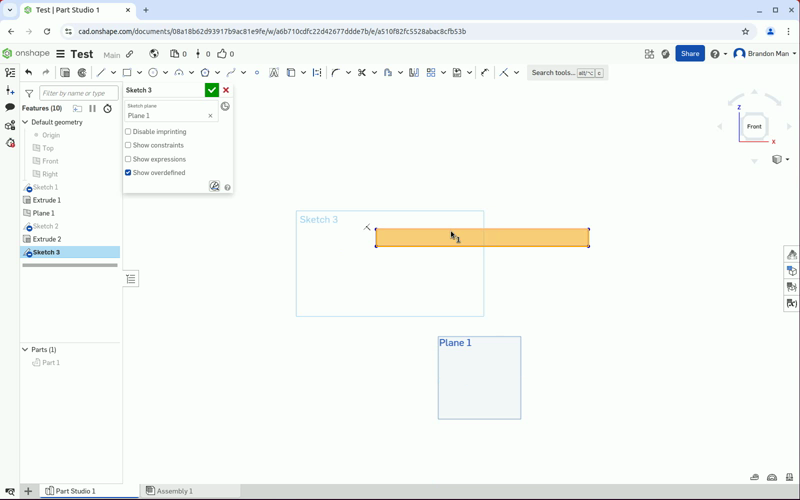
scroll(-6)
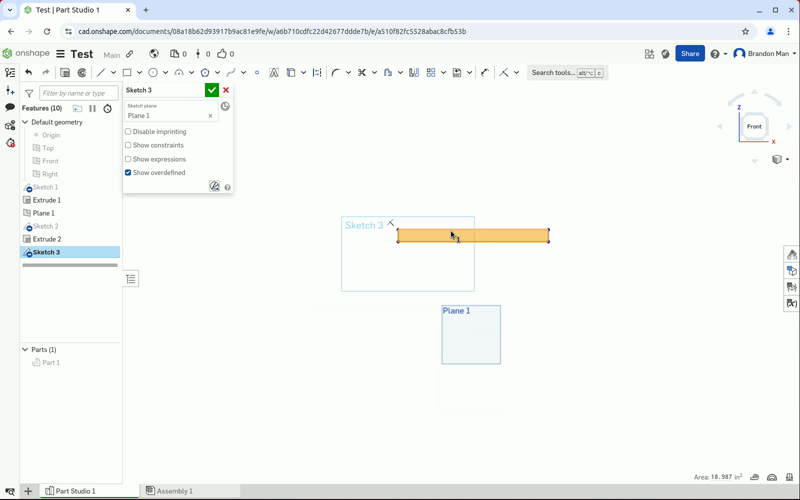
scroll(-6)
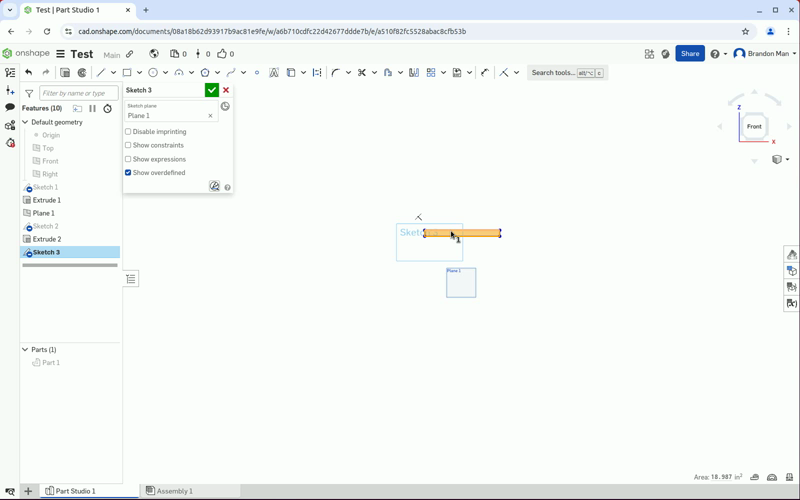
mouse_move(73, 352)
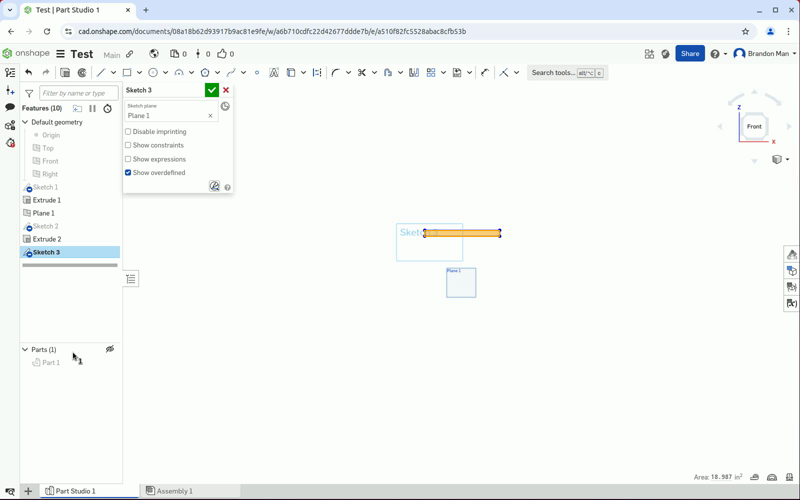
key(shift+y)
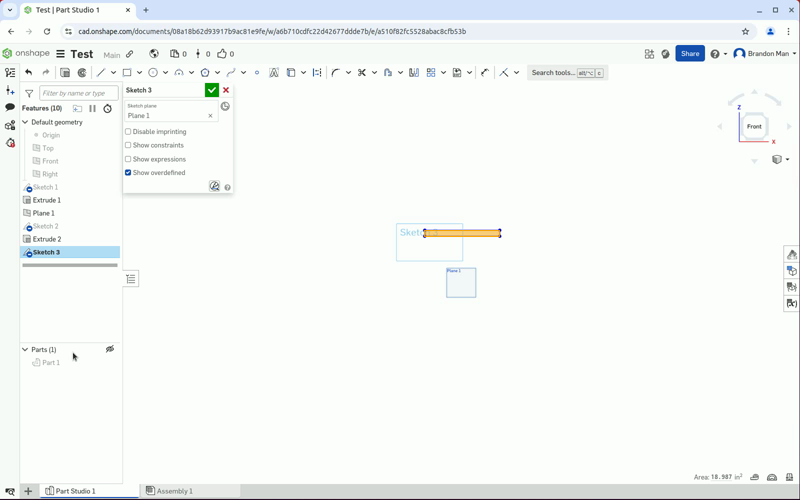
key(shift+e)
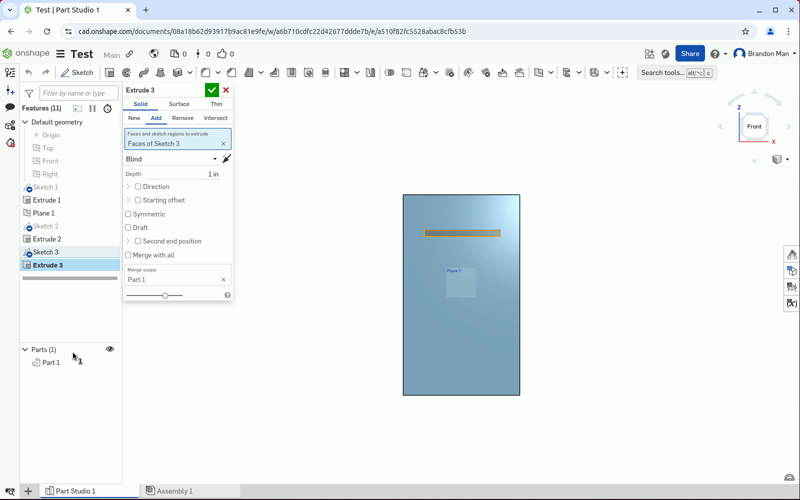
mouse_move(143, 106)
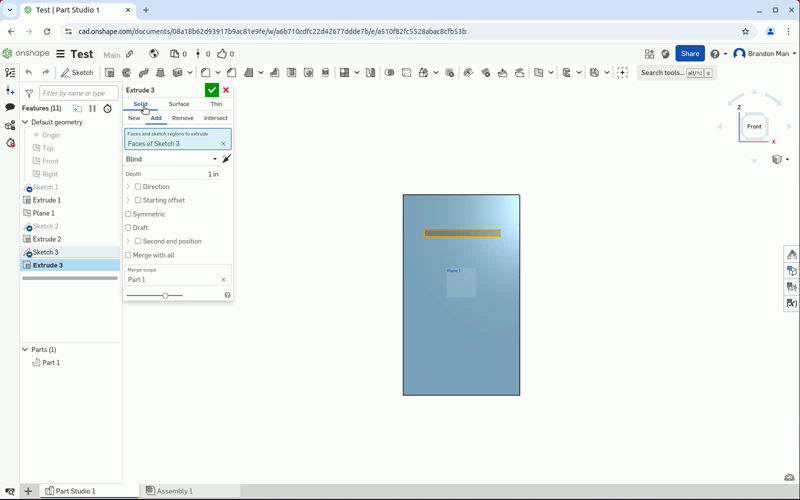
click(143, 106)
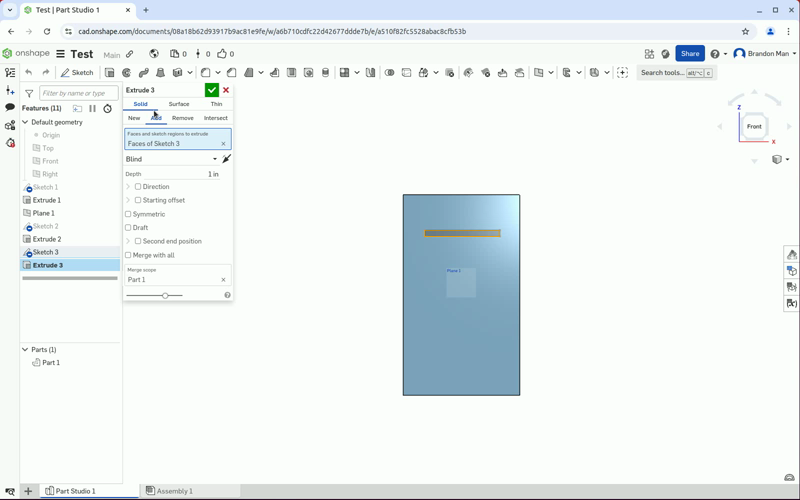
mouse_move(186, 120)
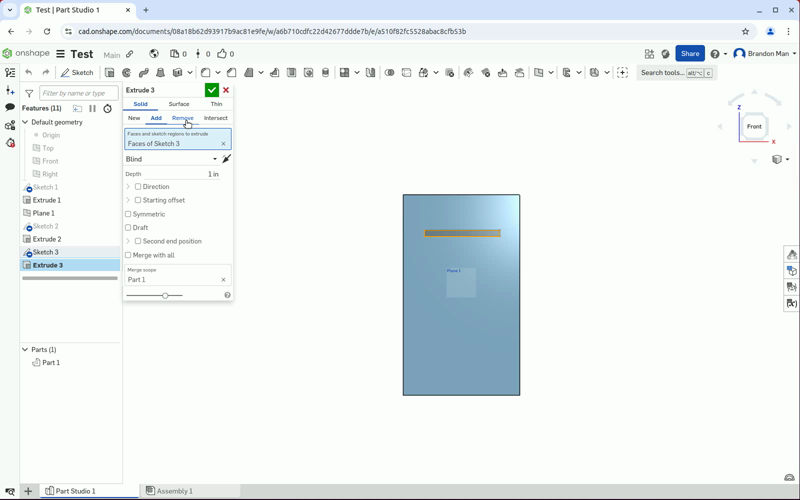
click(186, 120)
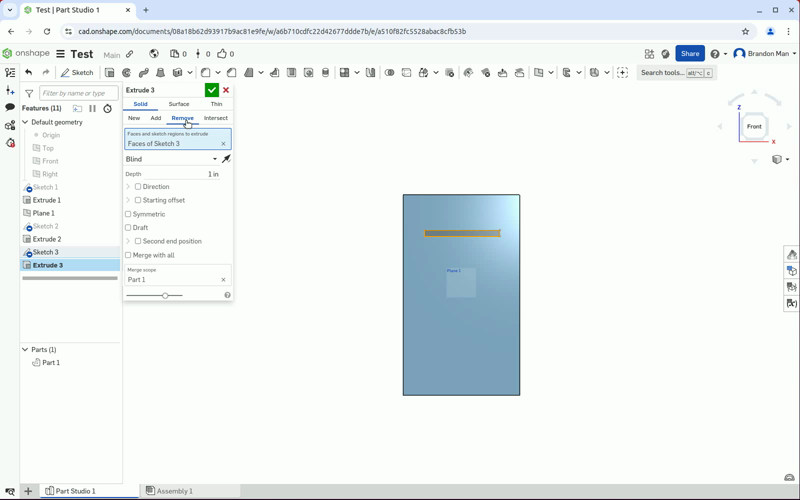
key(tab, 4)
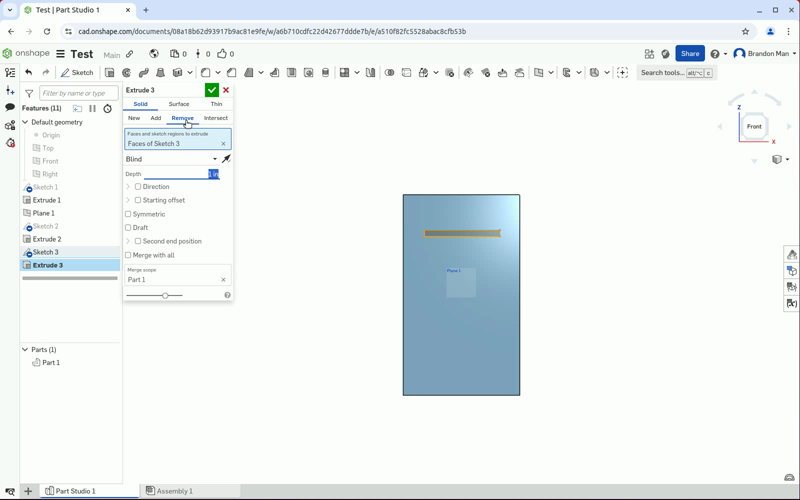
text(2.166)
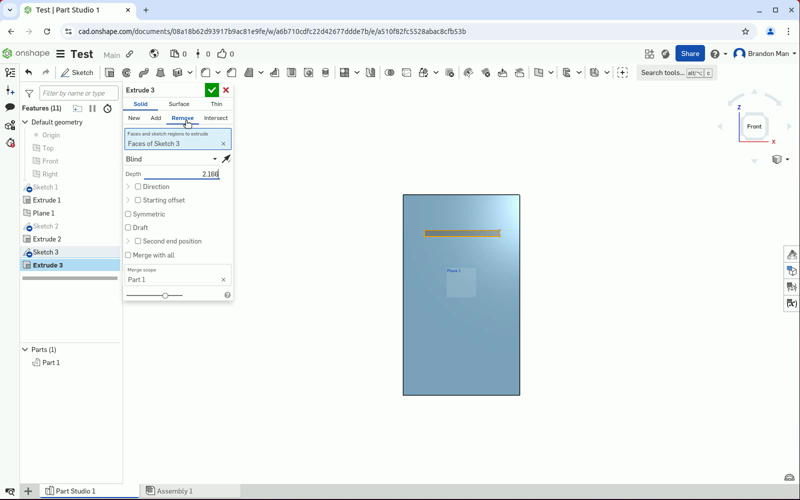
key(tab, 6)
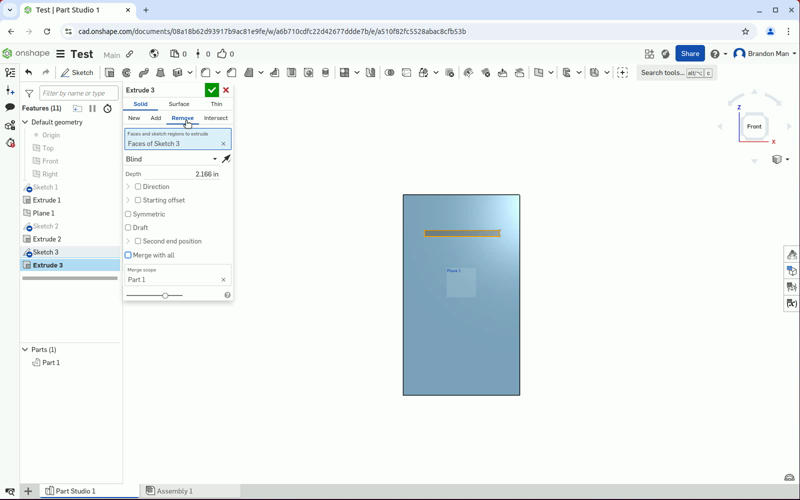
key(space)
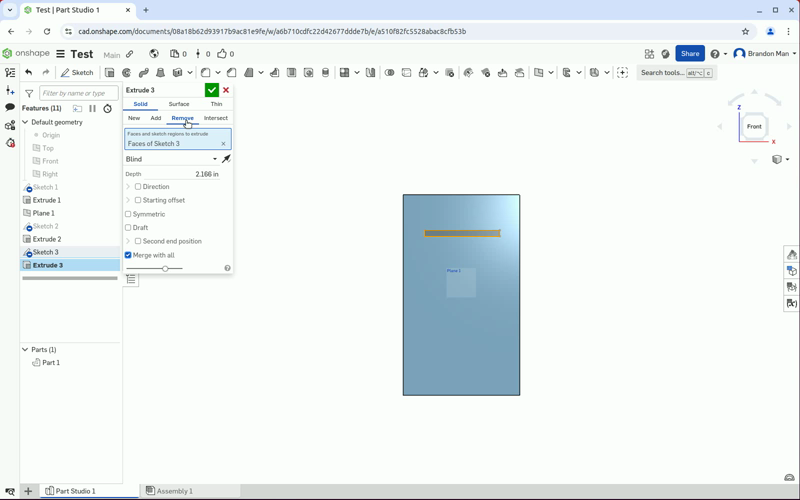
key(enter)
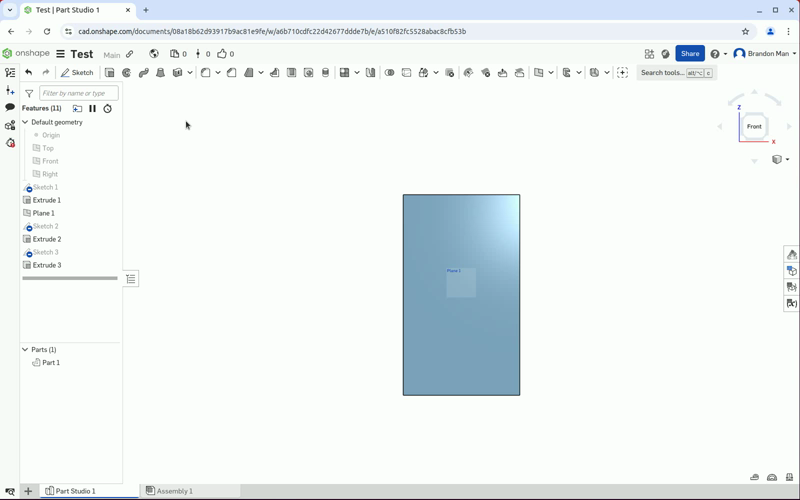
key(shift+h)
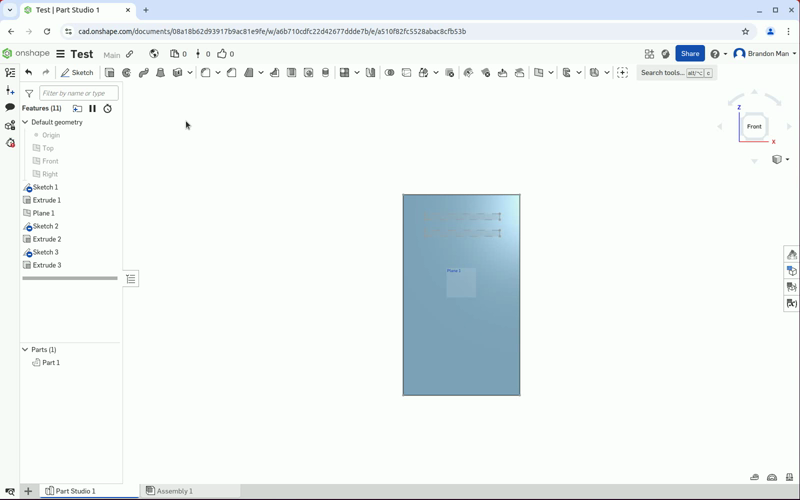
key(shift+h)
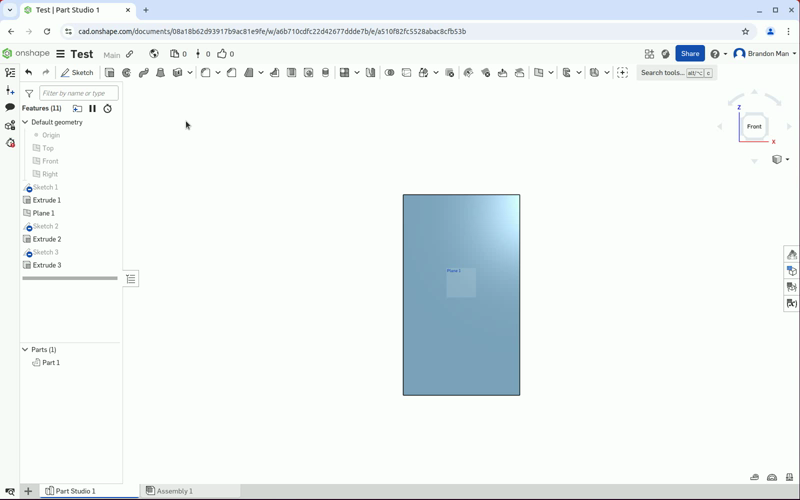
mouse_move(73, 189)
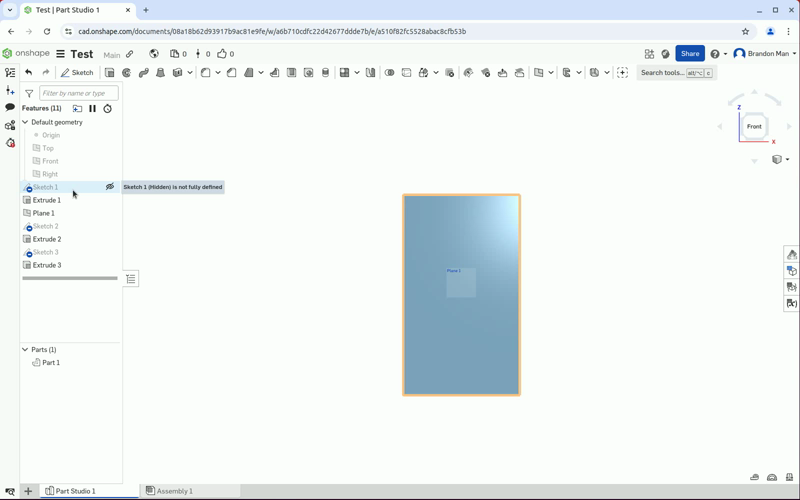
click(73, 189)
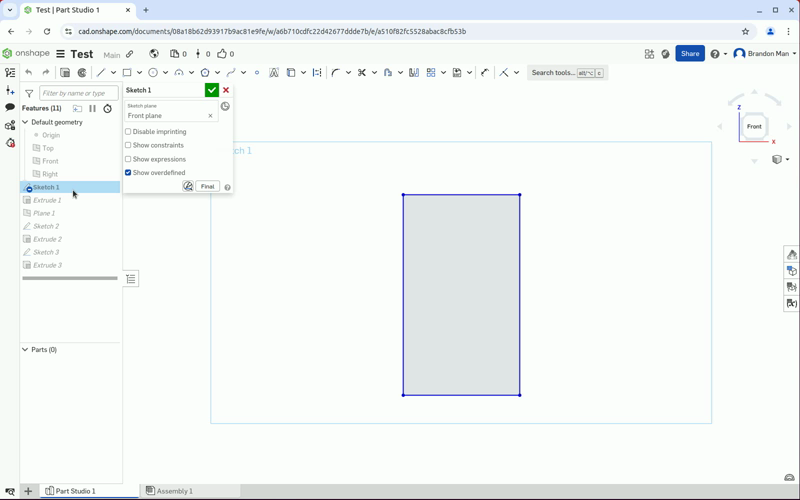
mouse_move(229, 92)
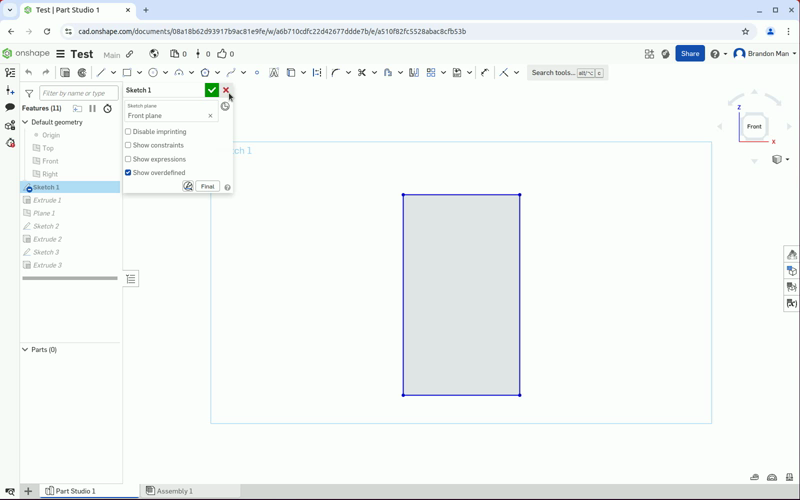
click(229, 92)
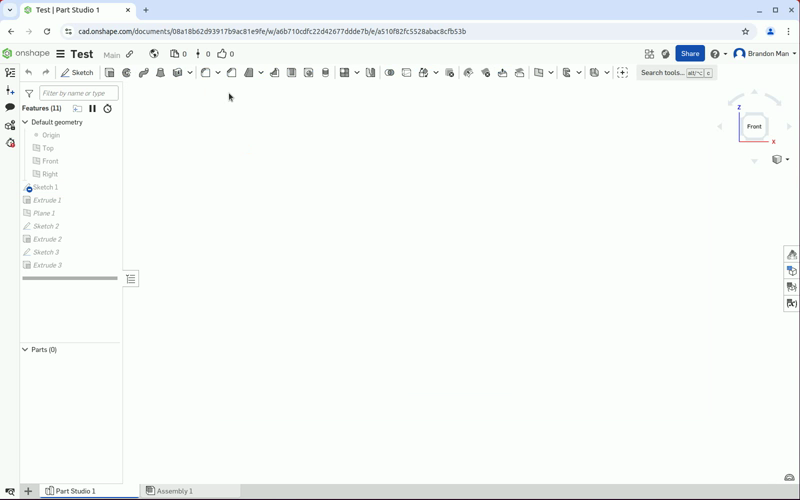
key(shift+s)
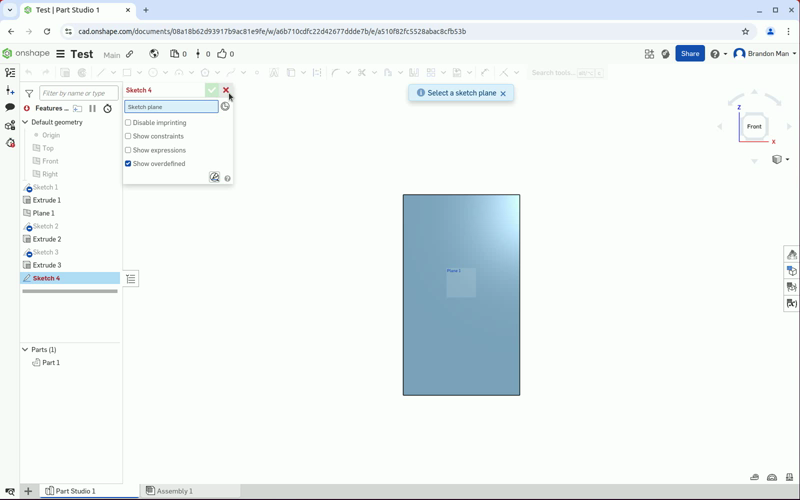
mouse_move(73, 215)
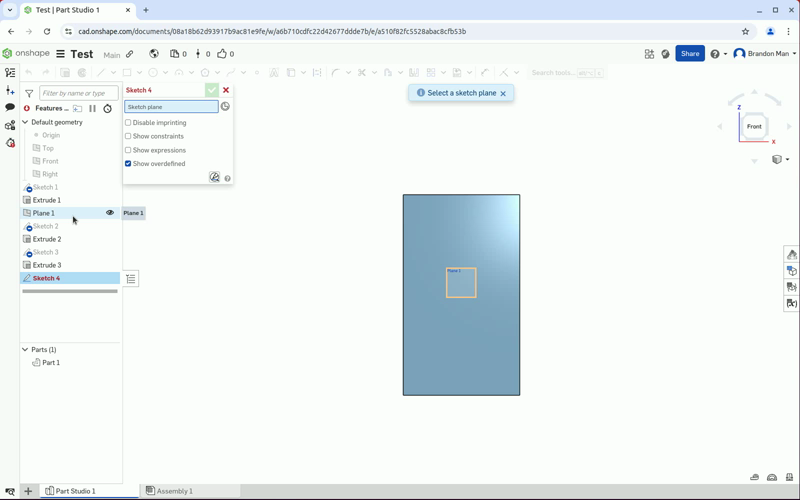
click(73, 215)
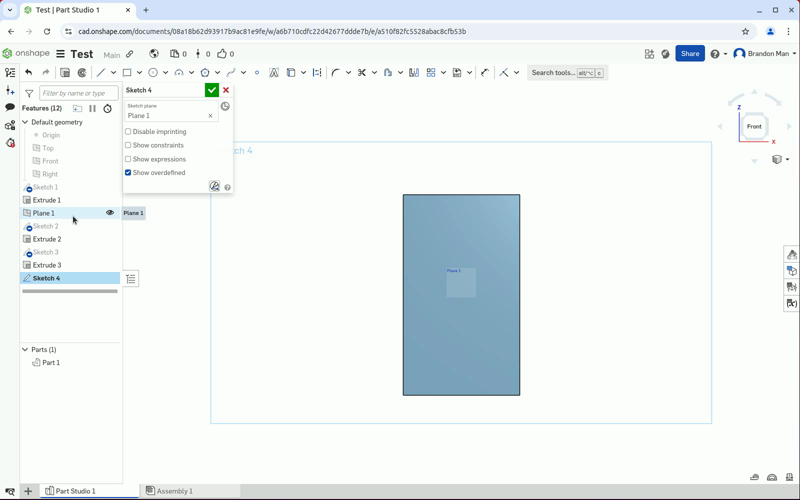
mouse_move(73, 352)
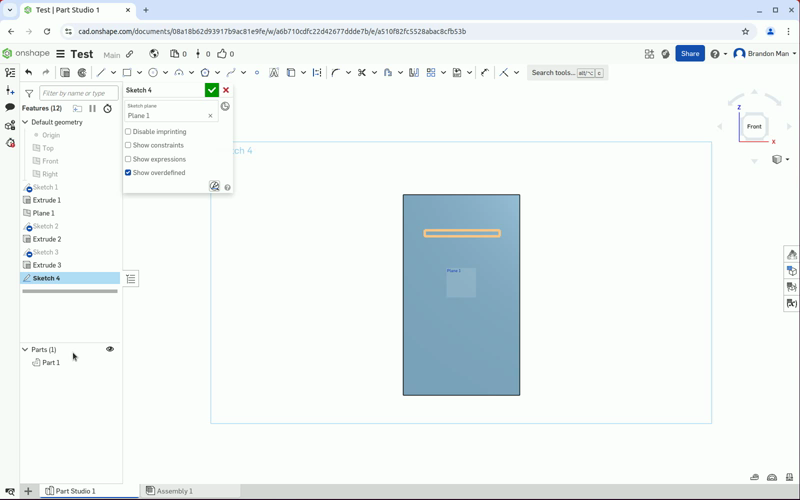
key(y)
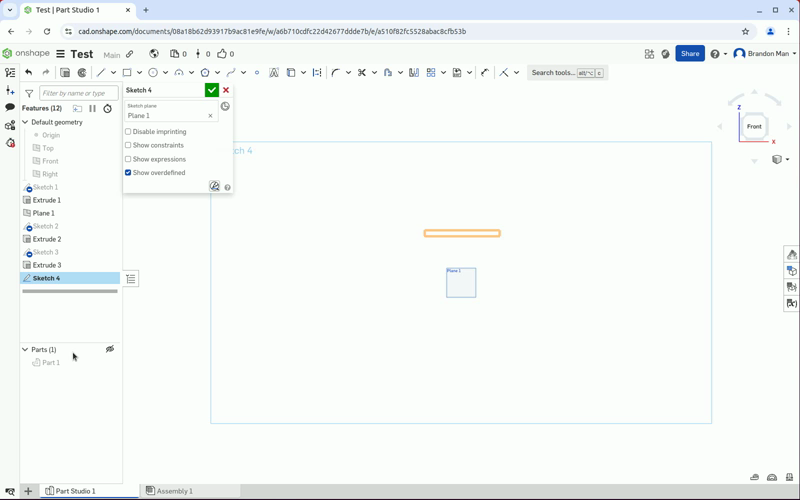
key(l)
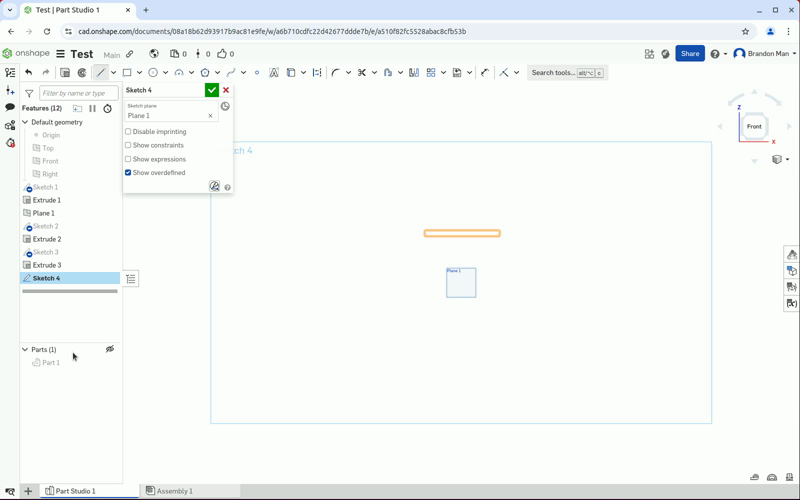
key_down(shift)
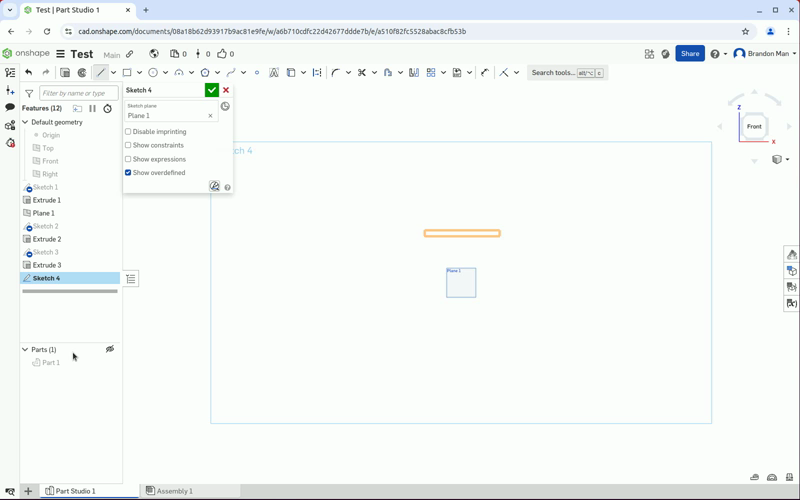
mouse_move(499, 312)
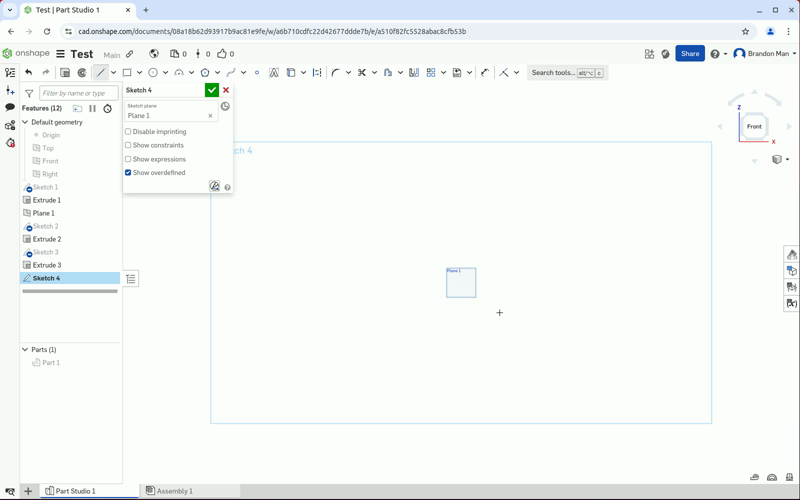
click(499, 312)
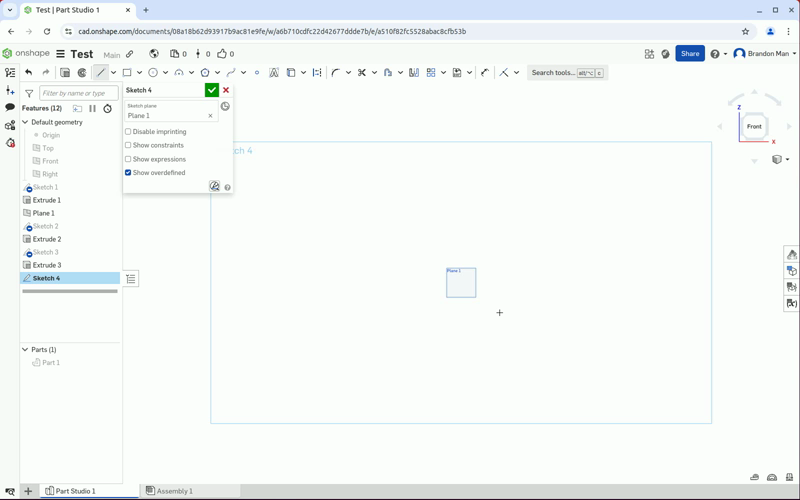
key_up(shift)
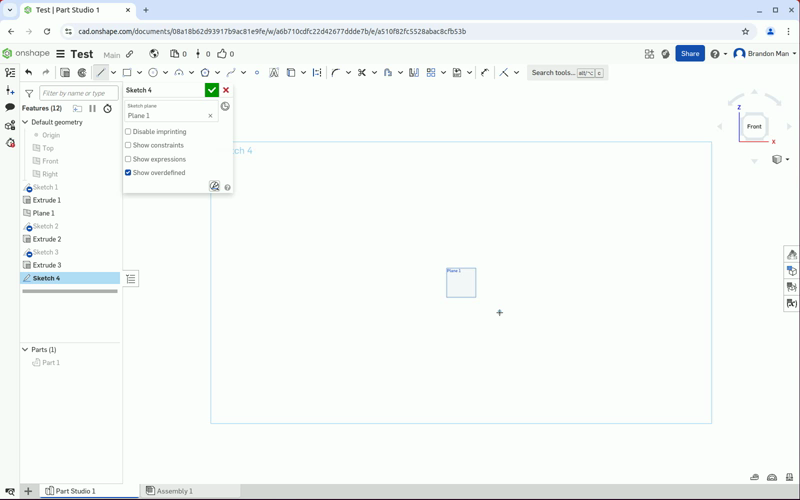
key_down(shift)
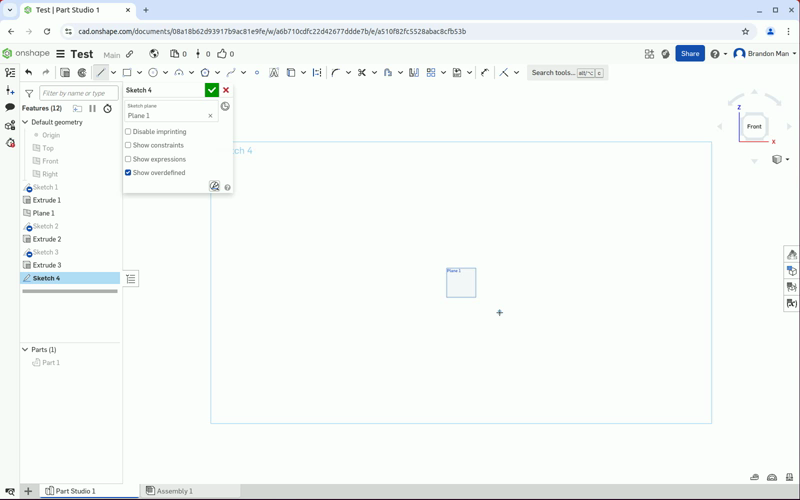
mouse_move(529, 312)
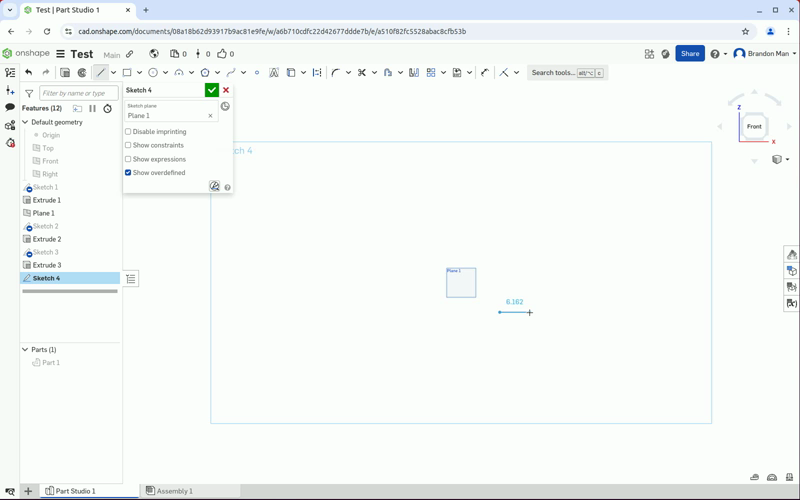
mouse_move(521, 312)
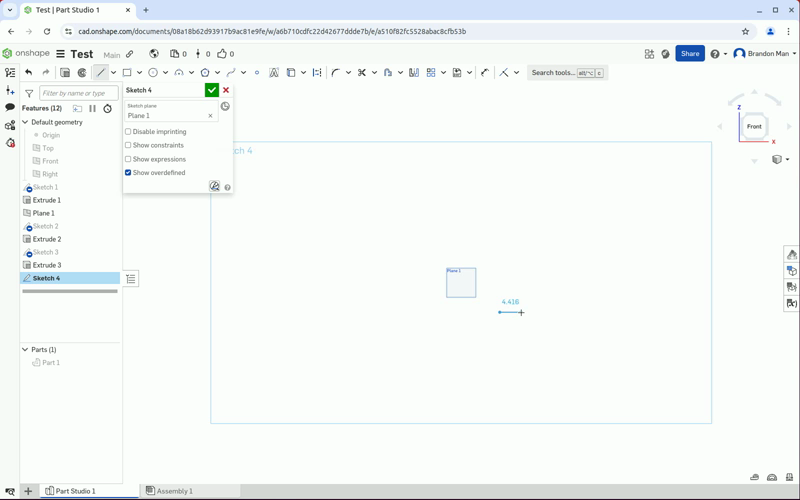
click(521, 312)
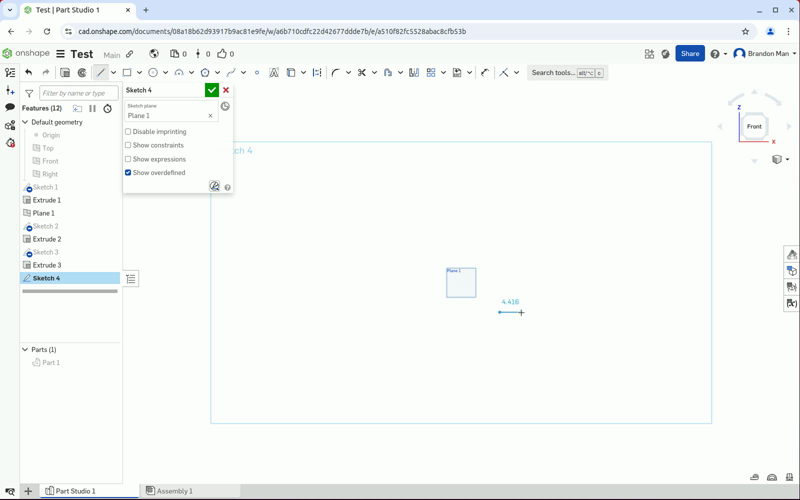
key_up(shift)
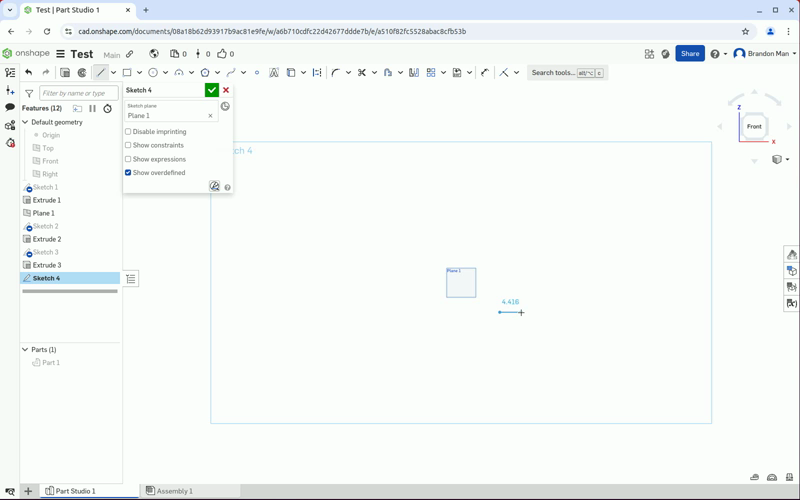
key_down(shift)
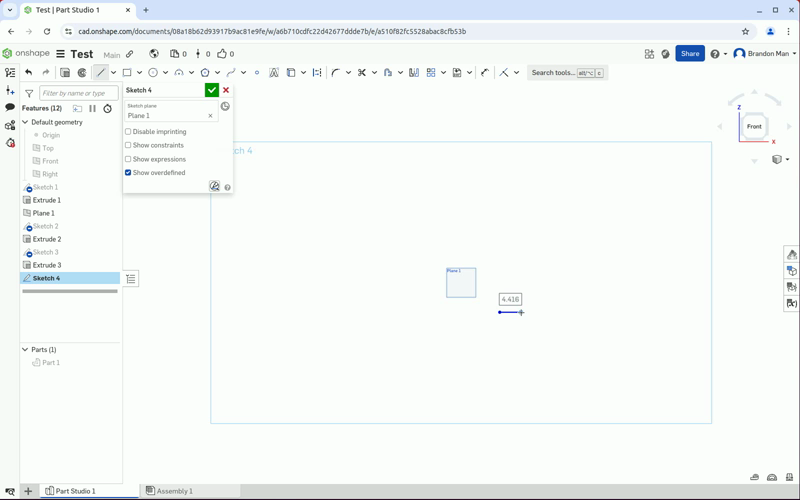
mouse_move(551, 312)
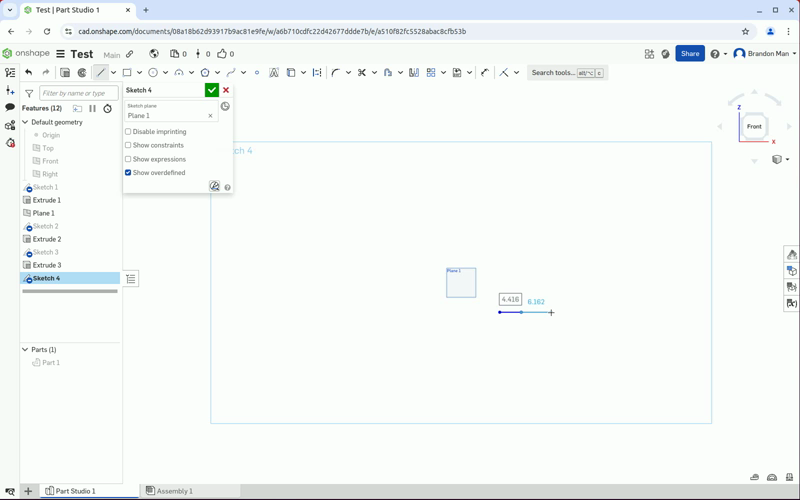
mouse_move(521, 300)
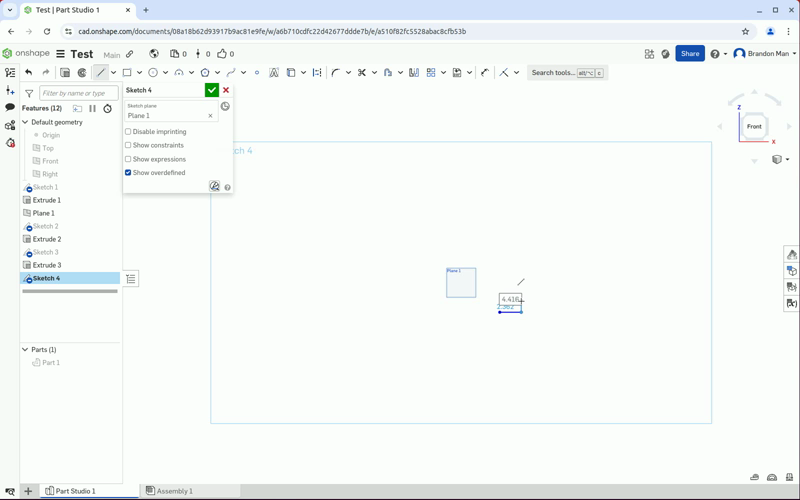
click(521, 300)
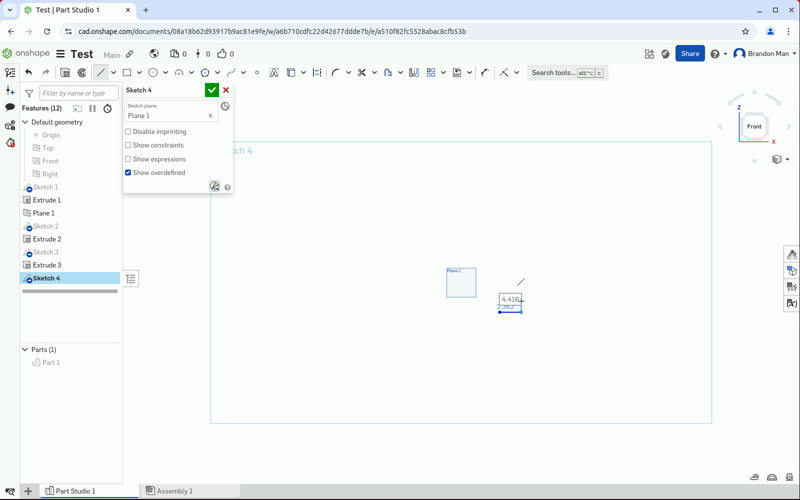
key_up(shift)
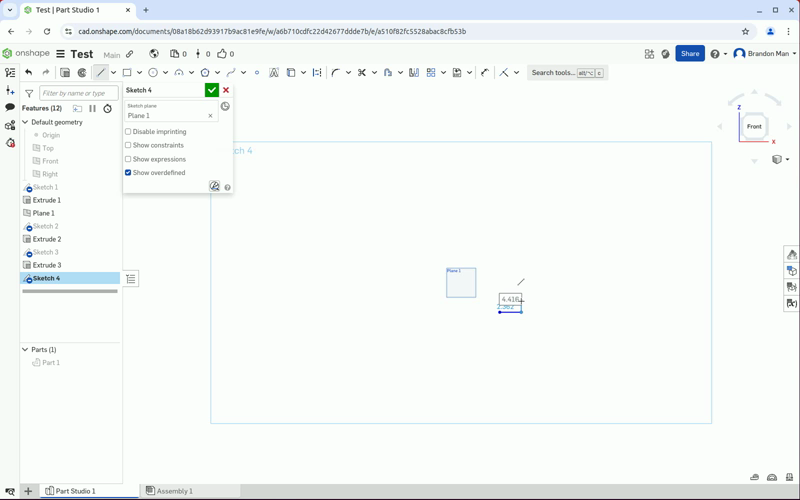
key_down(shift)
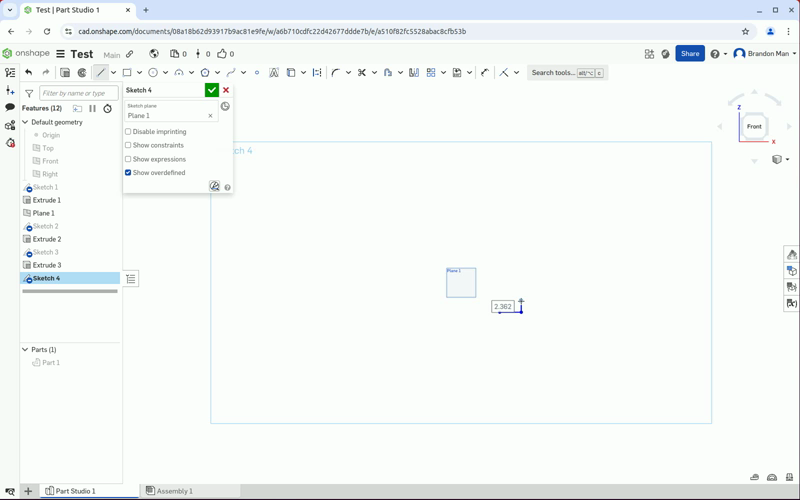
mouse_move(551, 300)
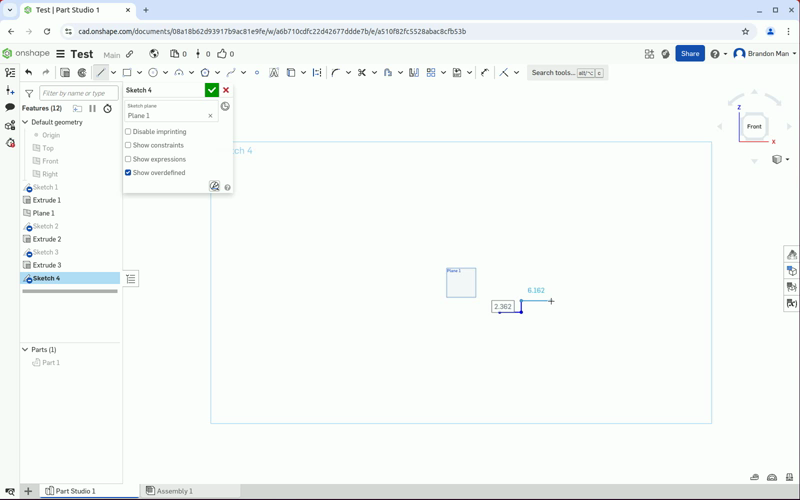
mouse_move(499, 300)
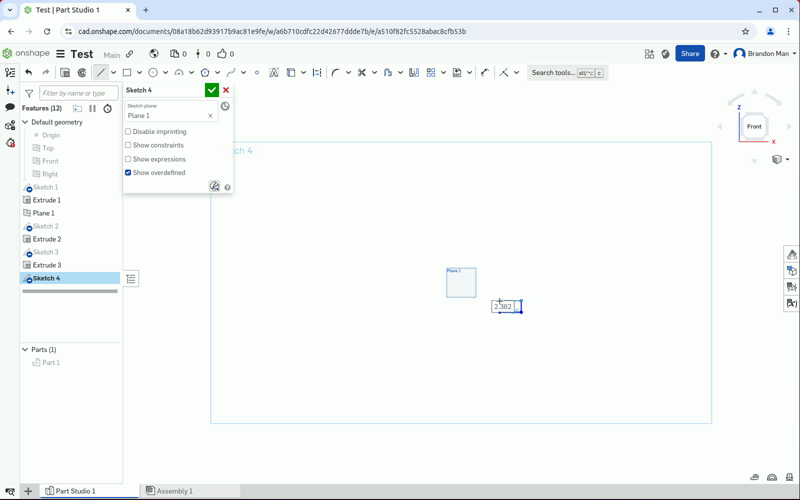
click(499, 300)
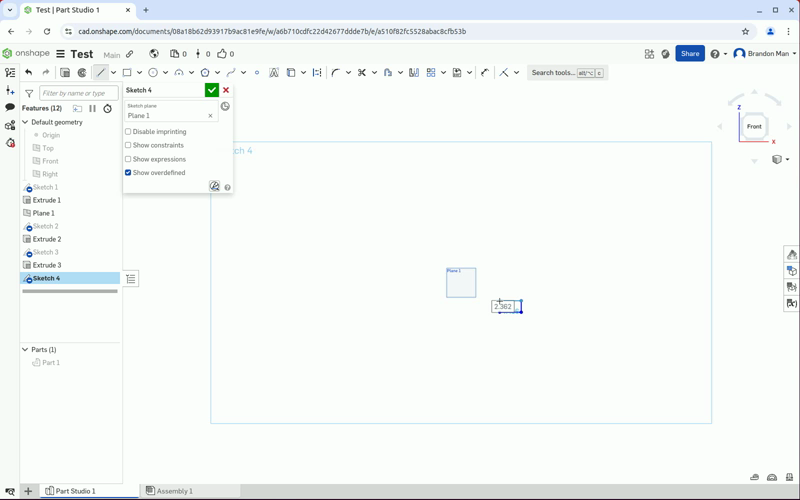
key_up(shift)
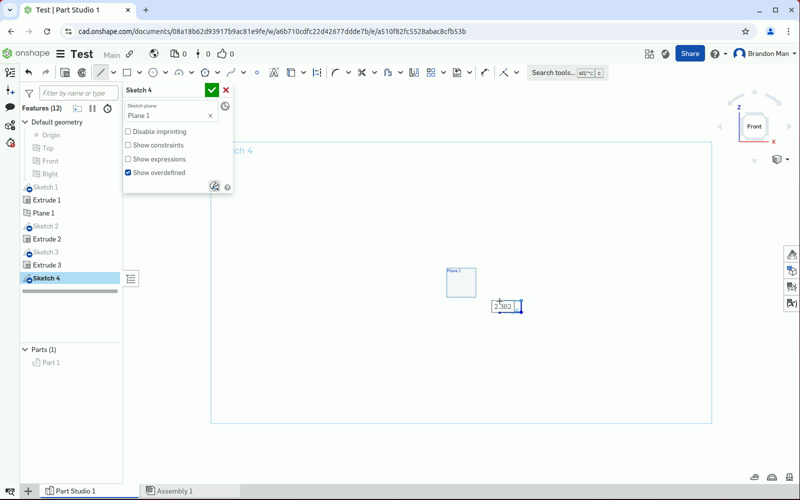
mouse_move(529, 300)
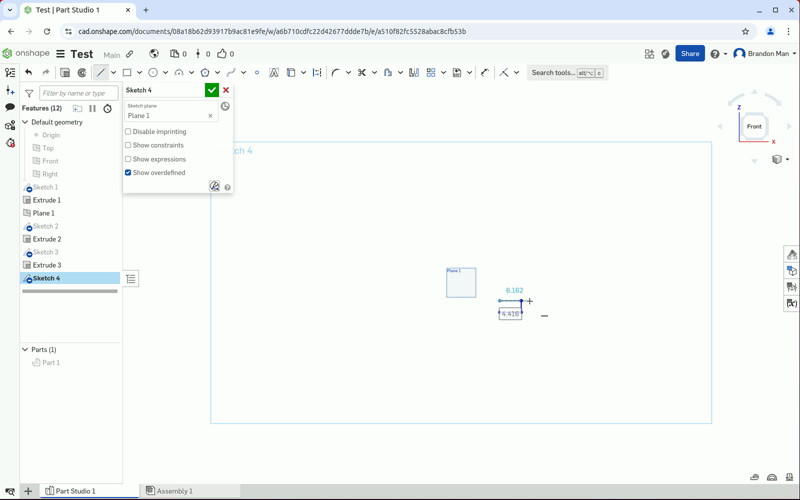
key_down(shift)
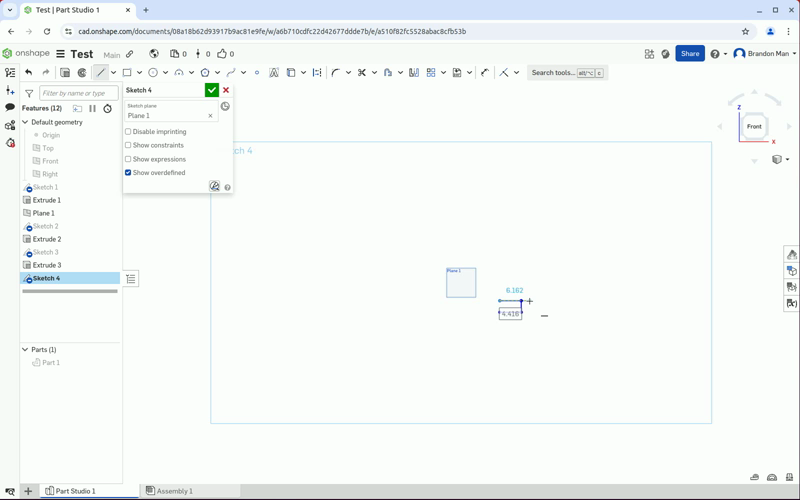
mouse_move(499, 312)
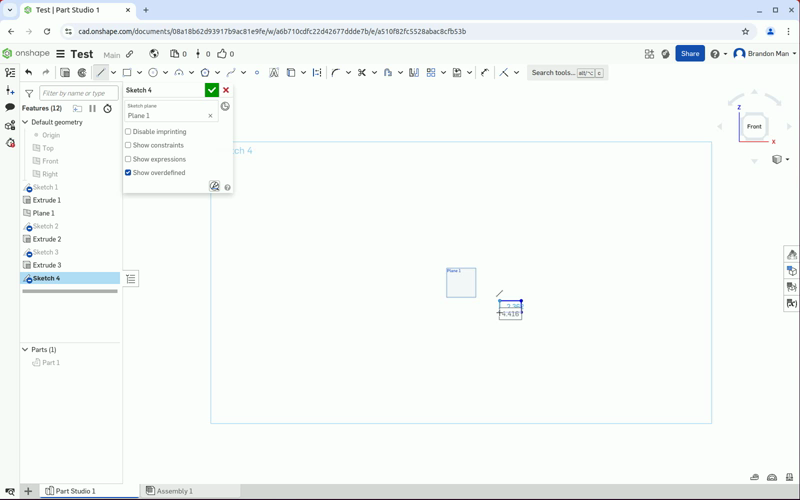
key_up(shift)
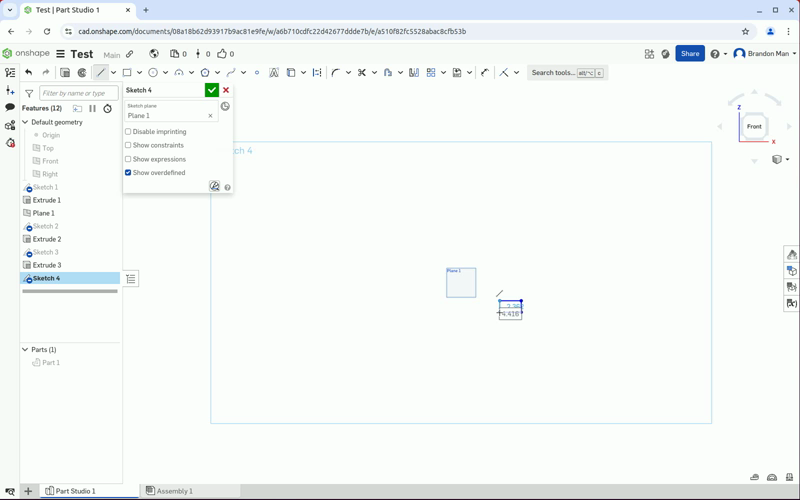
click(499, 312)
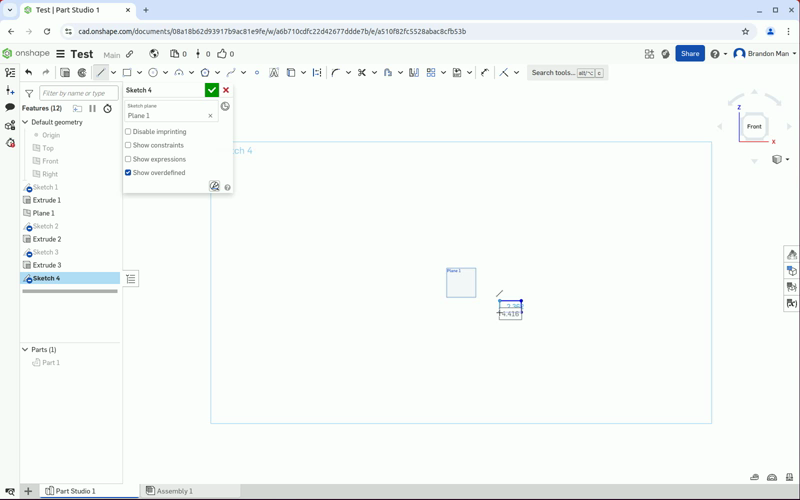
key(esc)
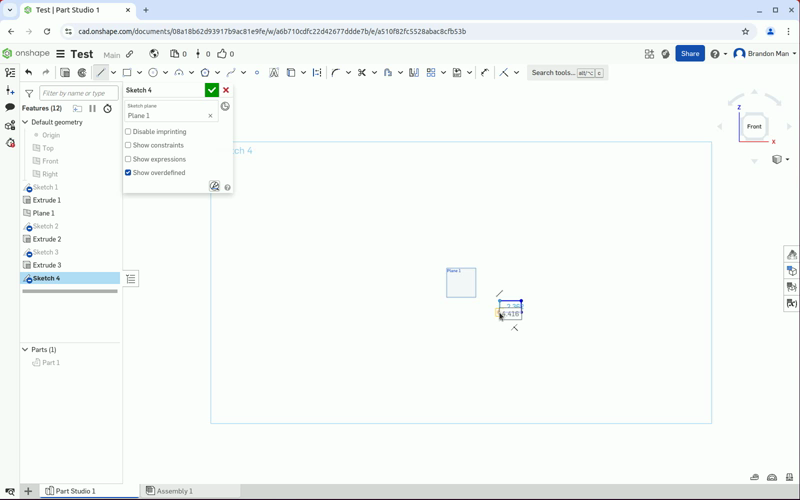
mouse_move(509, 306)
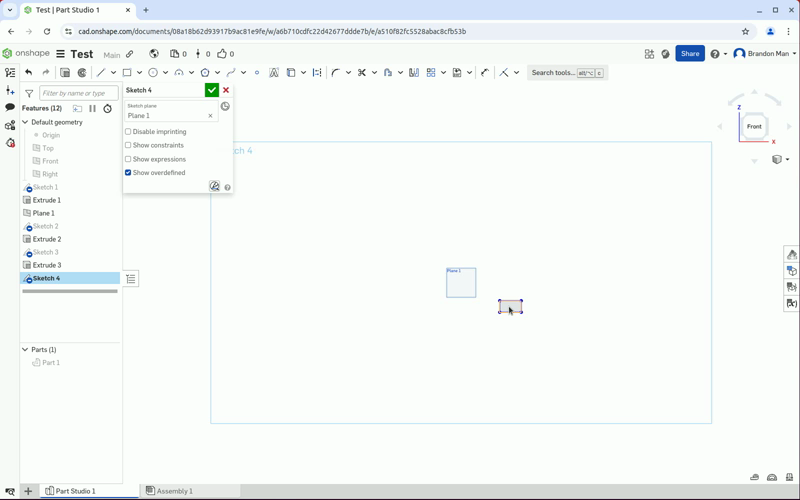
scroll(6)
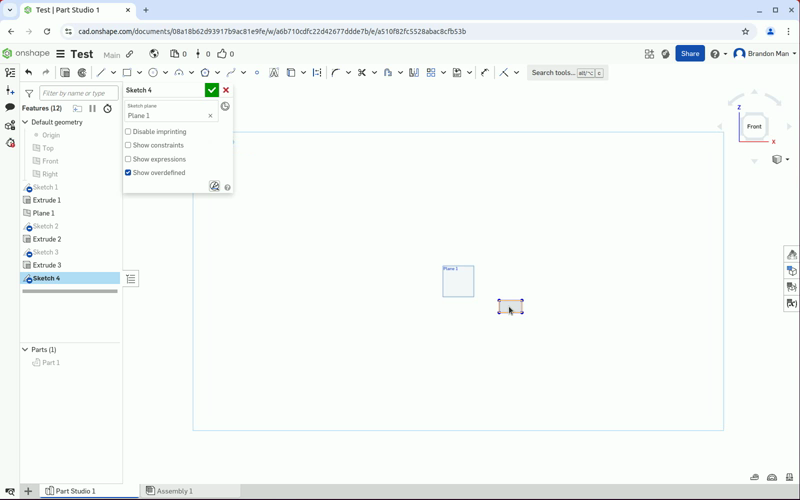
scroll(6)
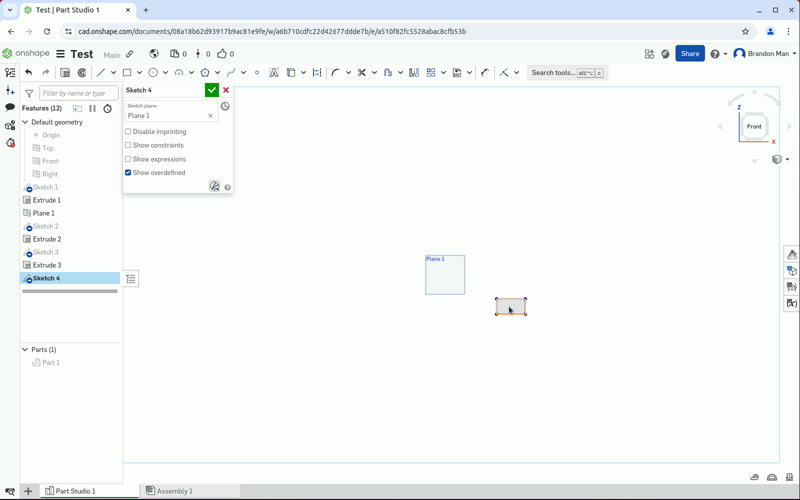
scroll(6)
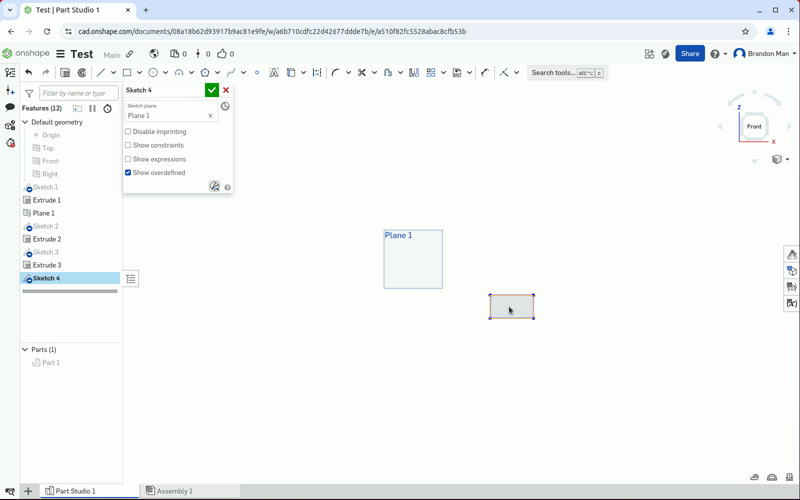
scroll(6)
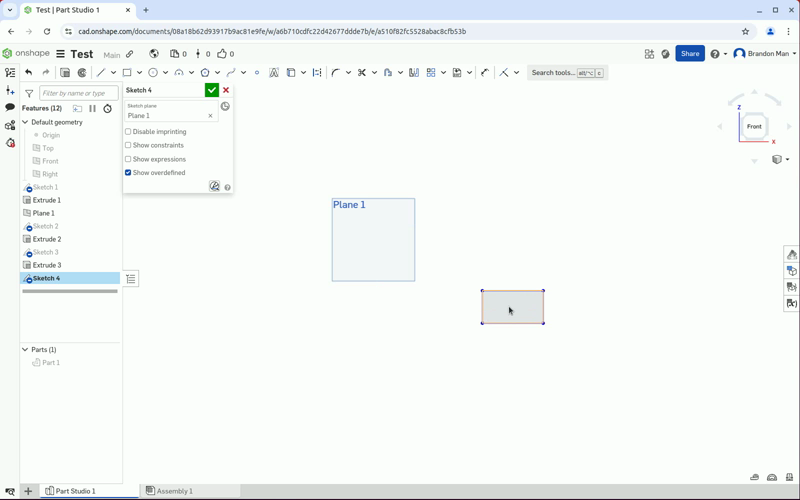
scroll(6)
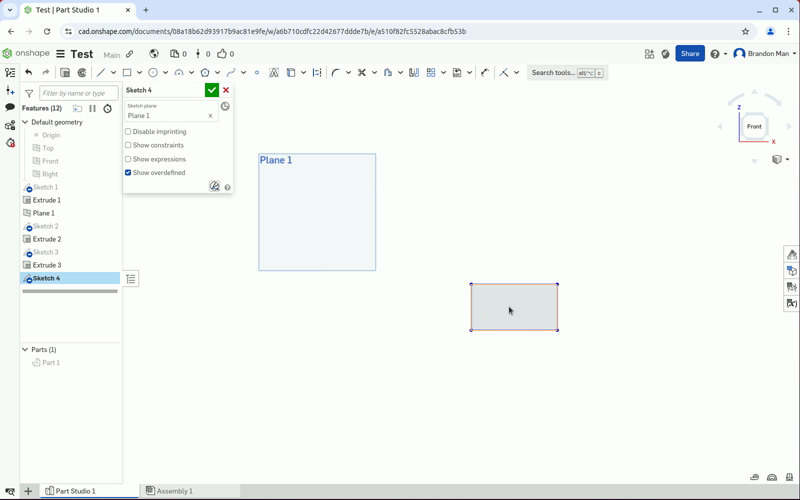
scroll(6)
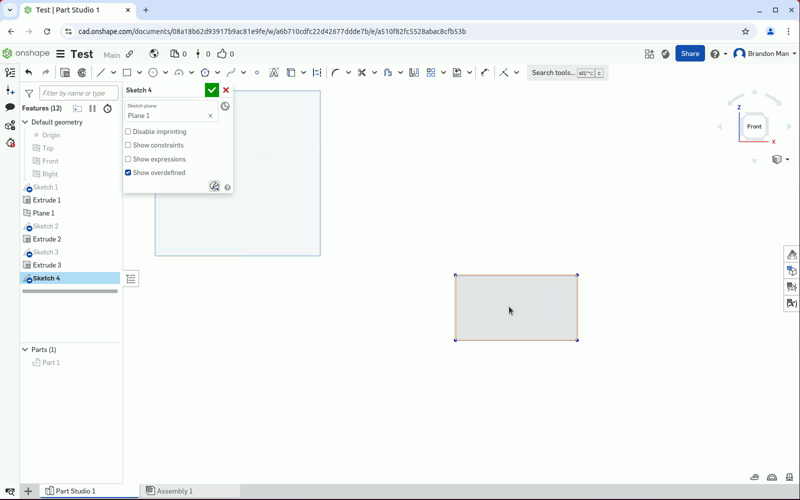
scroll(6)
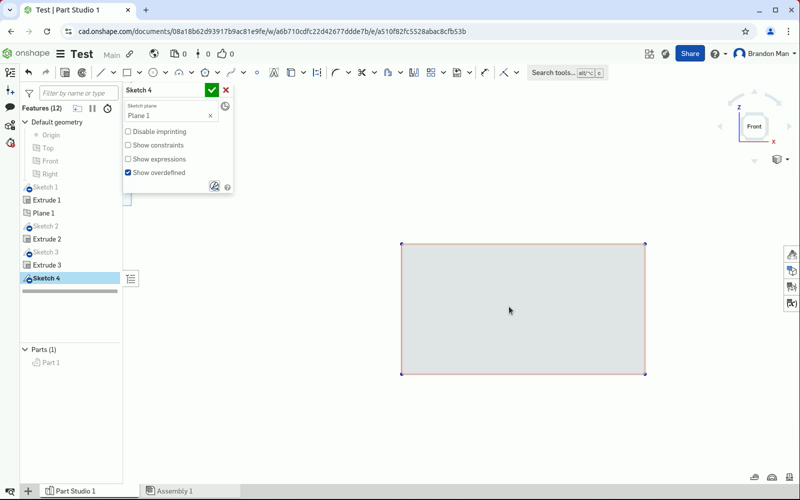
click(509, 306)
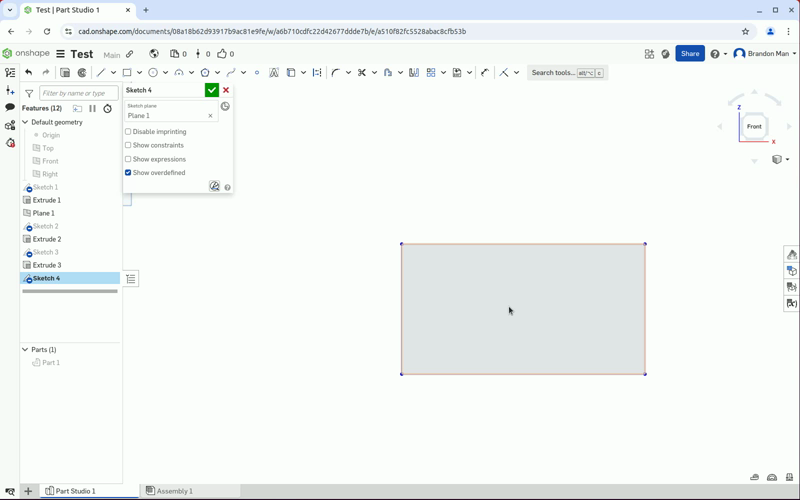
scroll(-6)
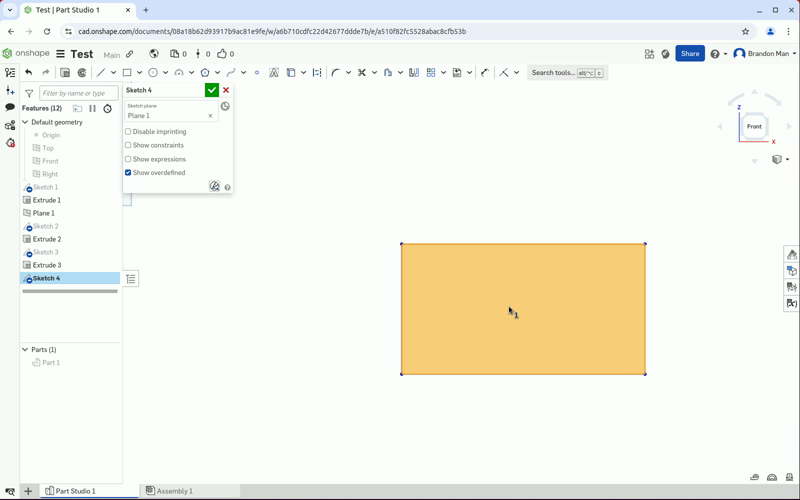
scroll(-6)
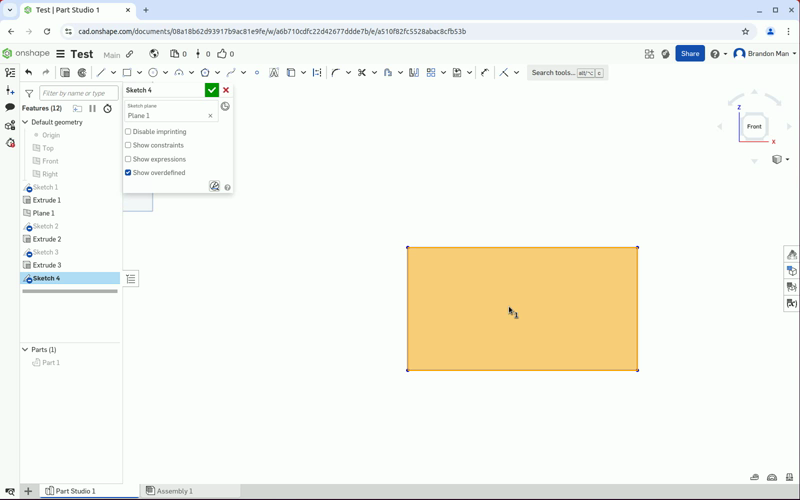
scroll(-6)
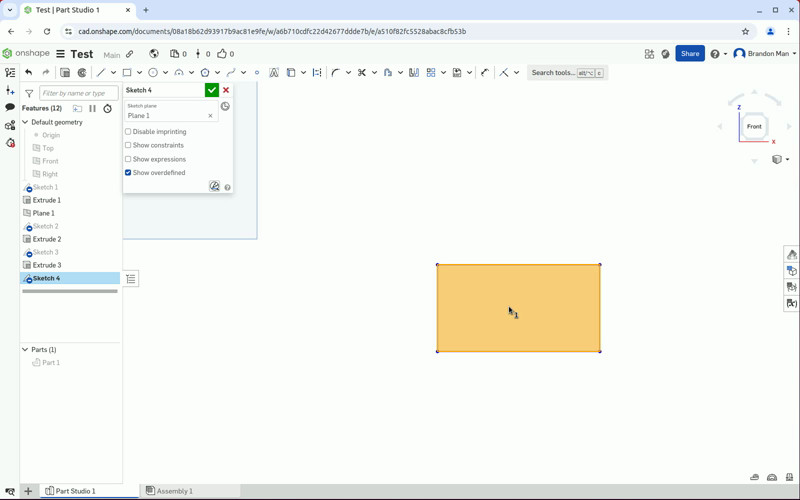
scroll(-6)
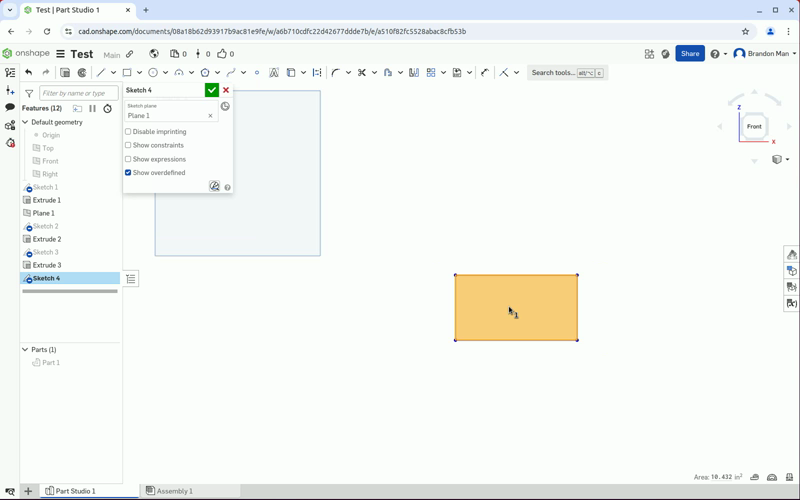
scroll(-6)
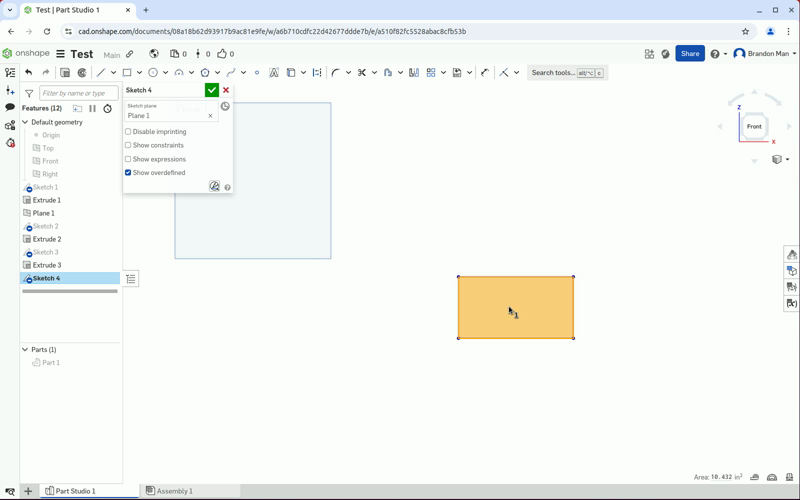
scroll(-6)
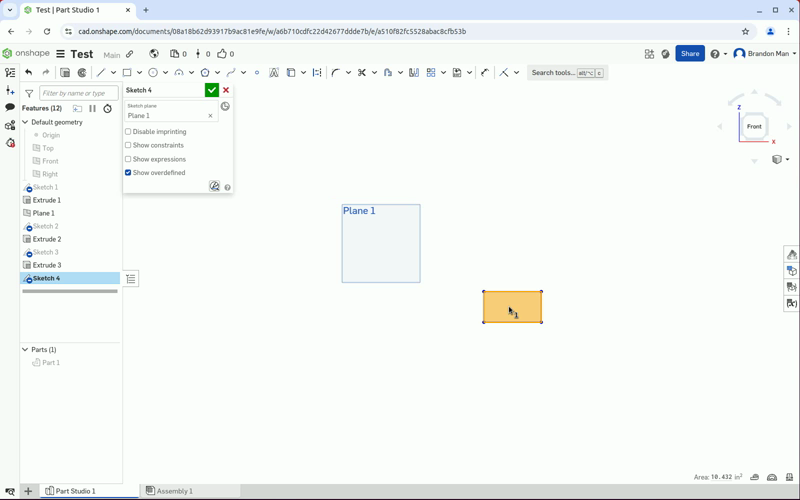
scroll(-6)
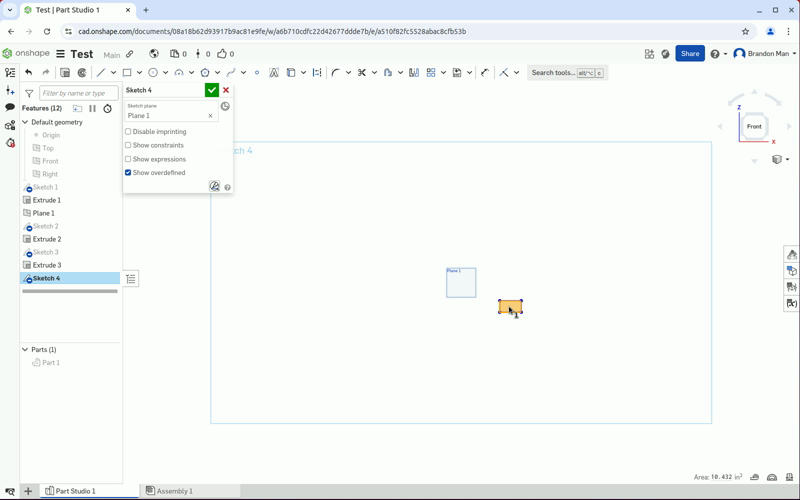
mouse_move(73, 352)
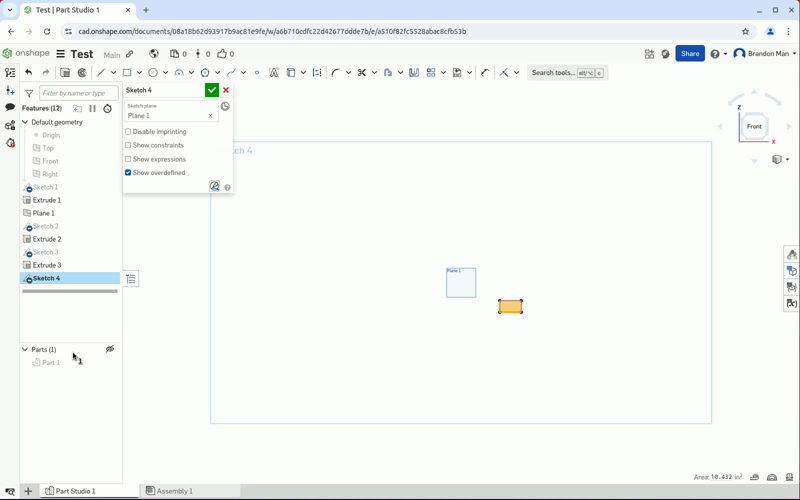
key(shift+y)
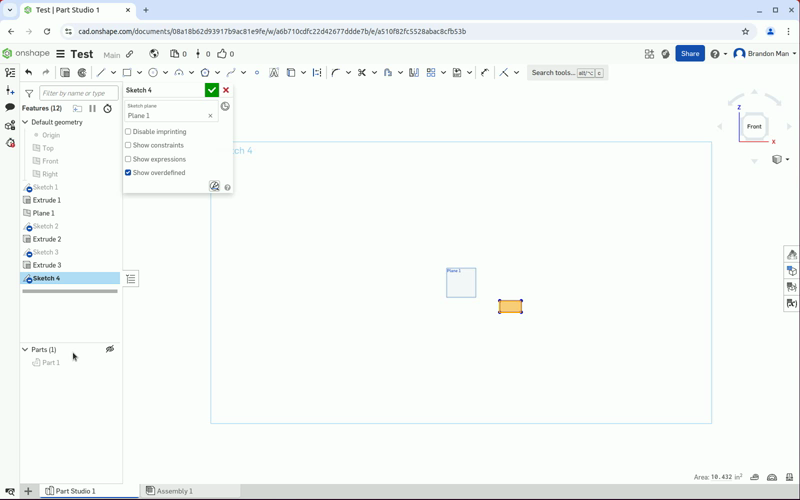
key(shift+e)
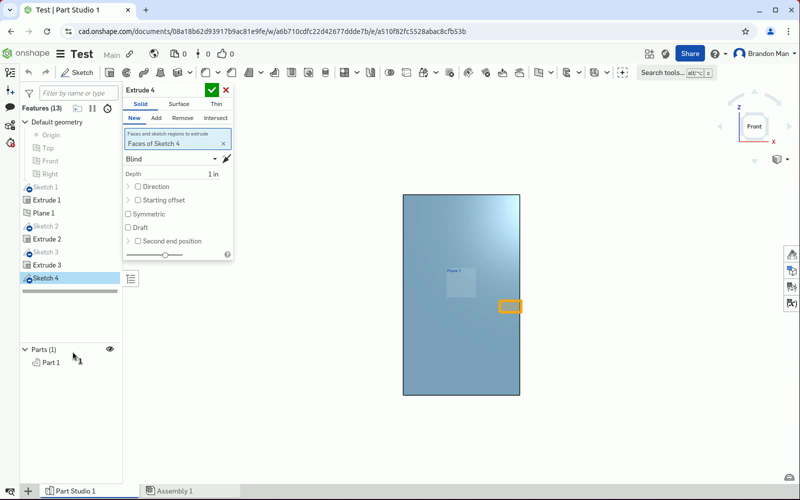
mouse_move(143, 106)
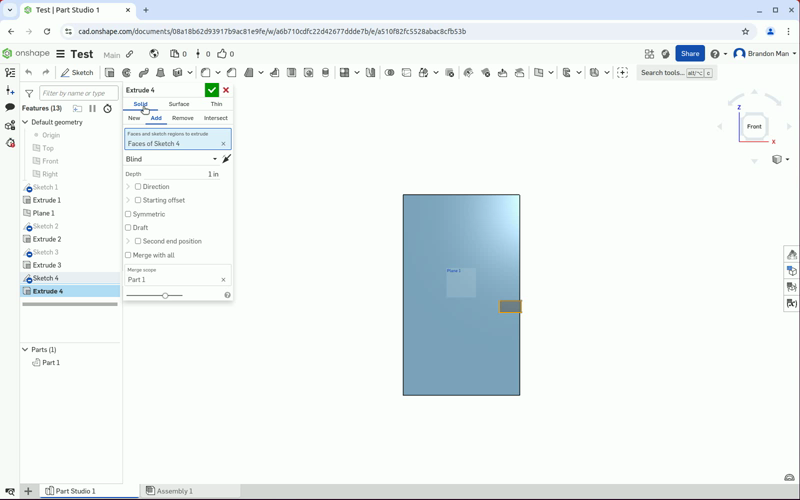
click(143, 106)
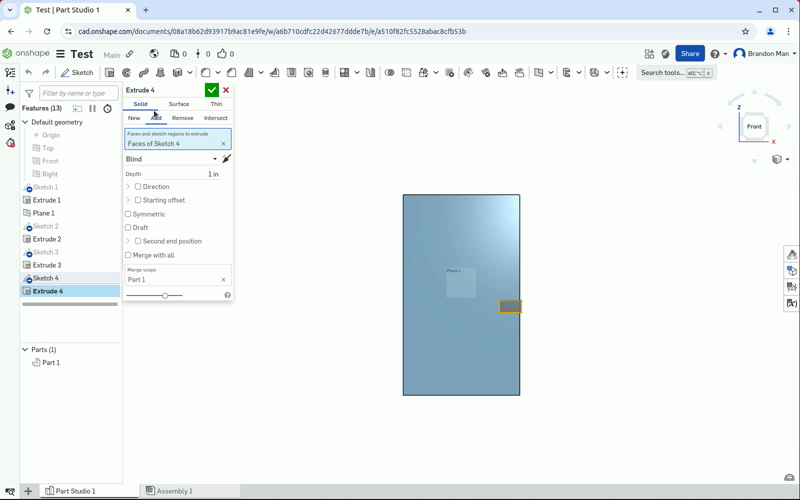
mouse_move(186, 120)
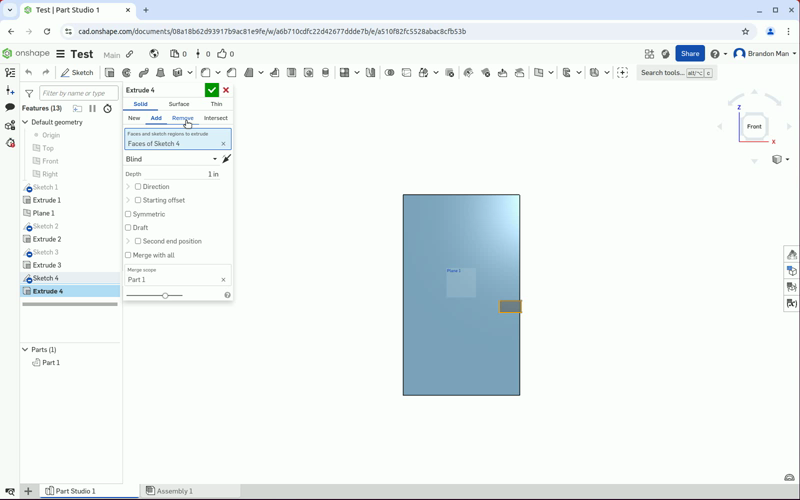
click(186, 120)
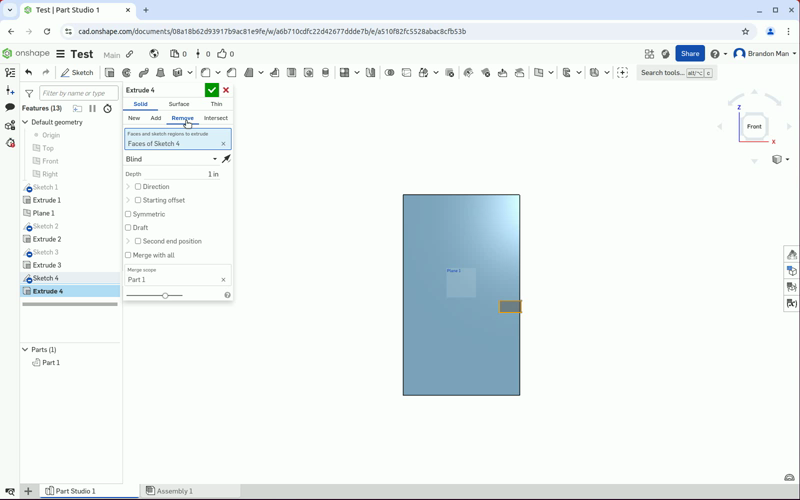
key(tab, 4)
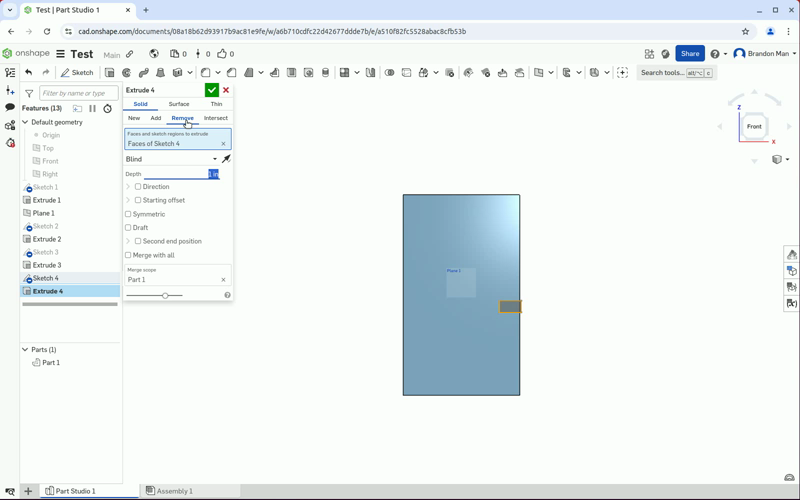
text(2.166)
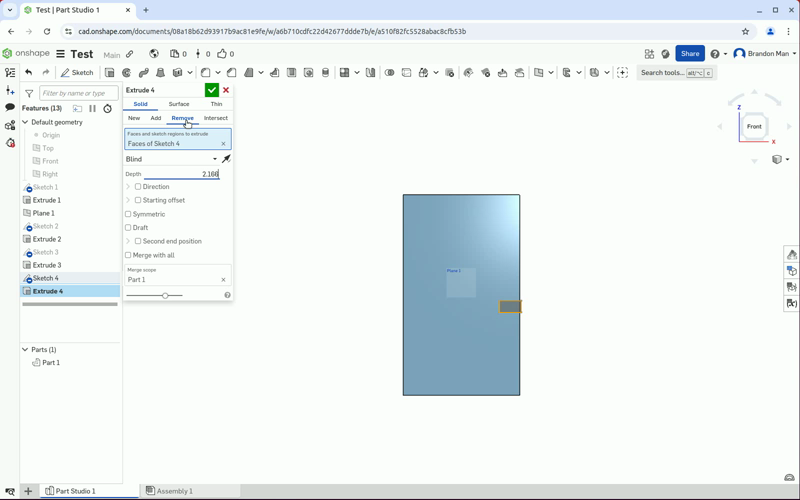
key(tab, 6)
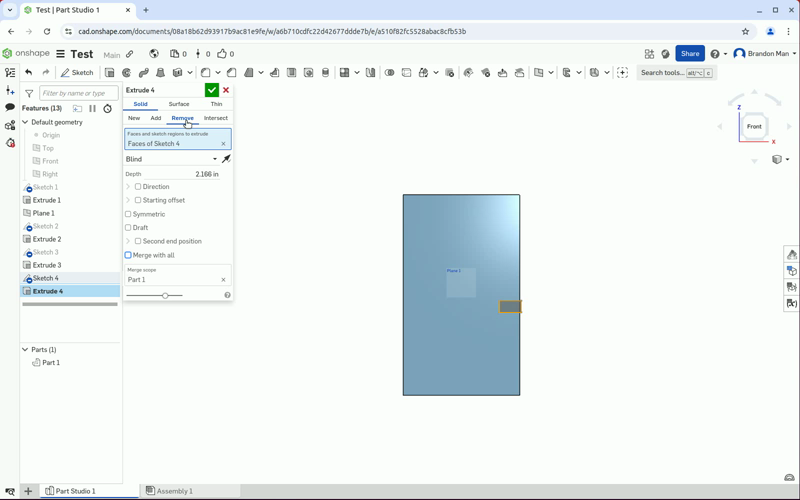
key(space)
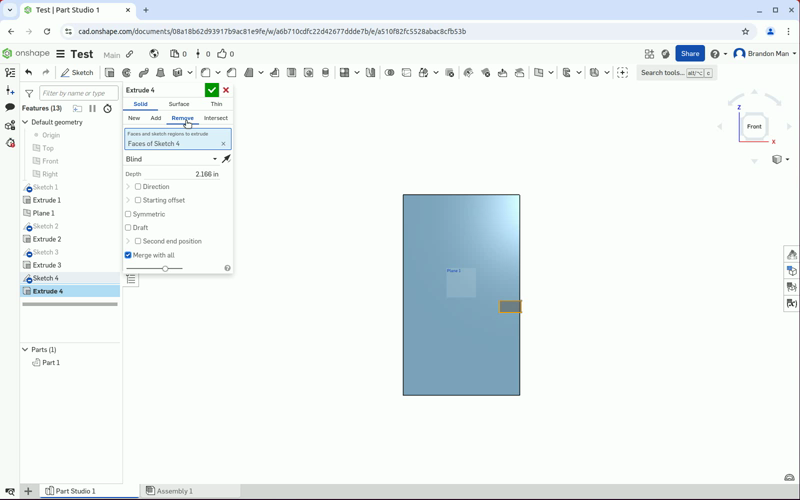
key(enter)
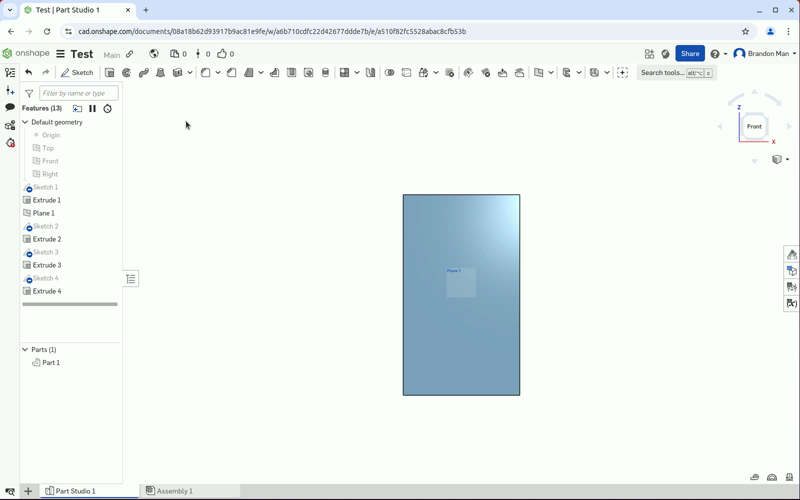
key(shift+h)
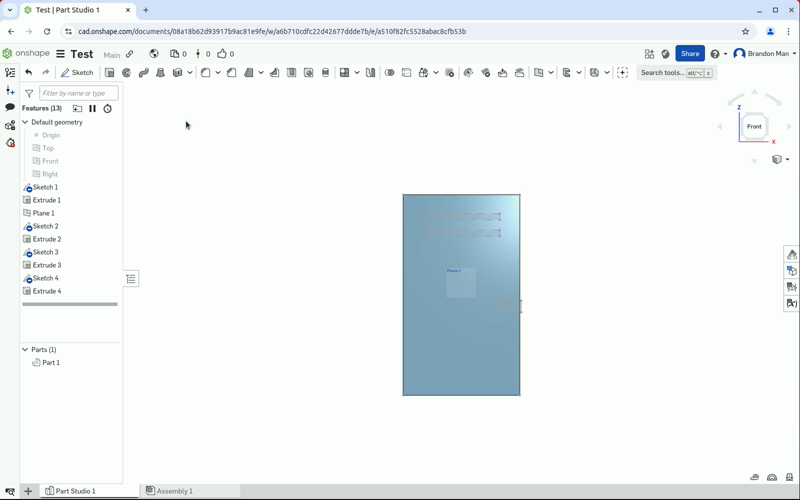
key(shift+h)
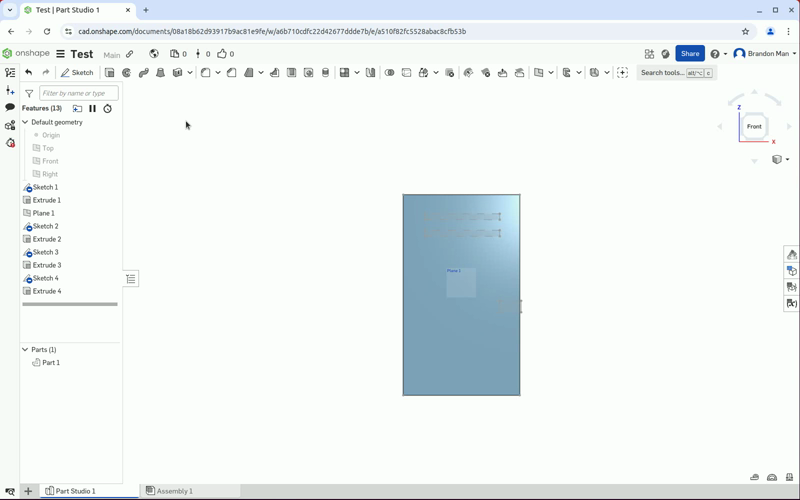
key(shift+7)
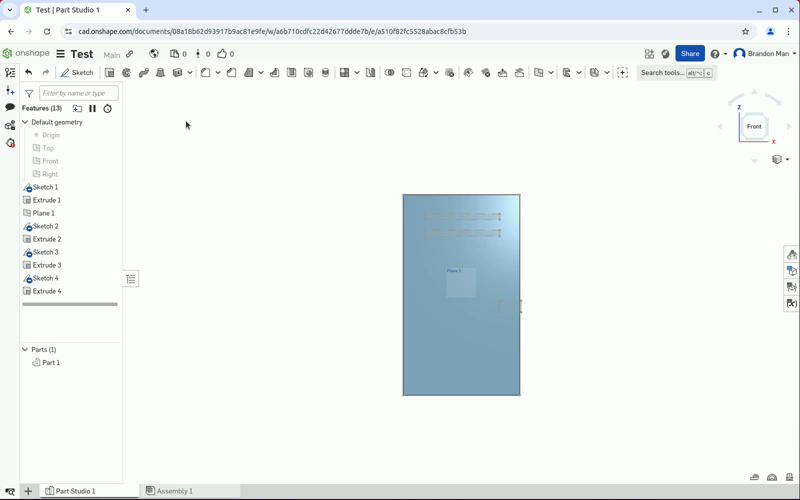
key(left, 2)
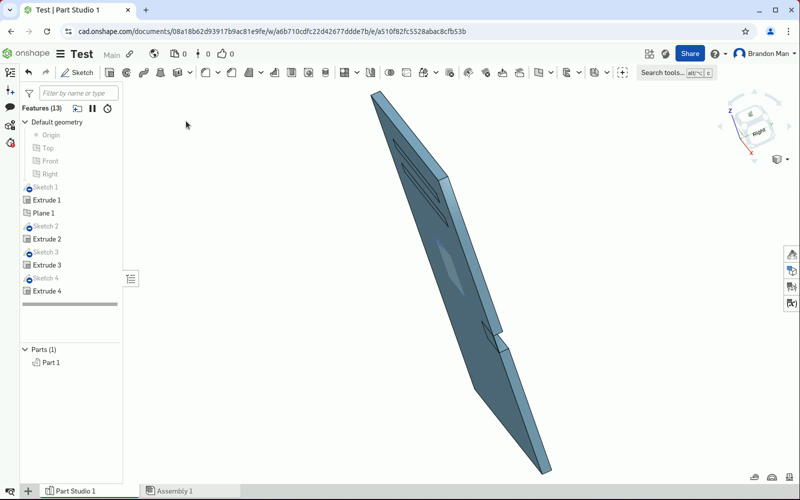
key(down, 2)
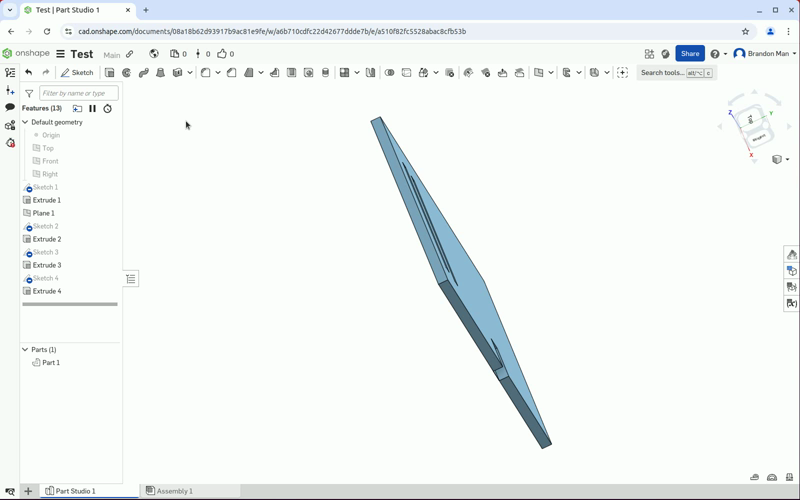
key(up, 2)
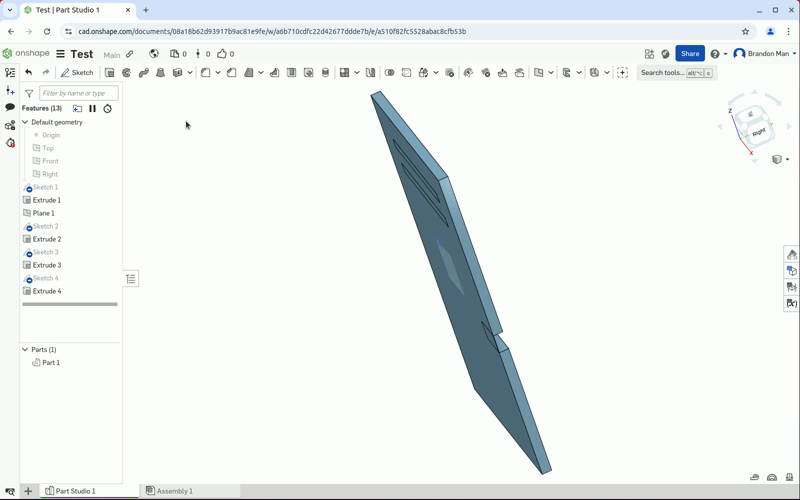
key(right, 2)
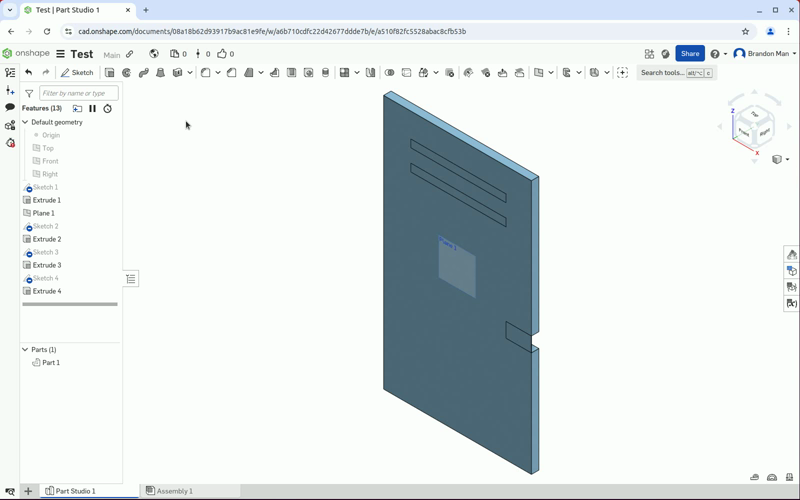
mouse_move(73, 189)
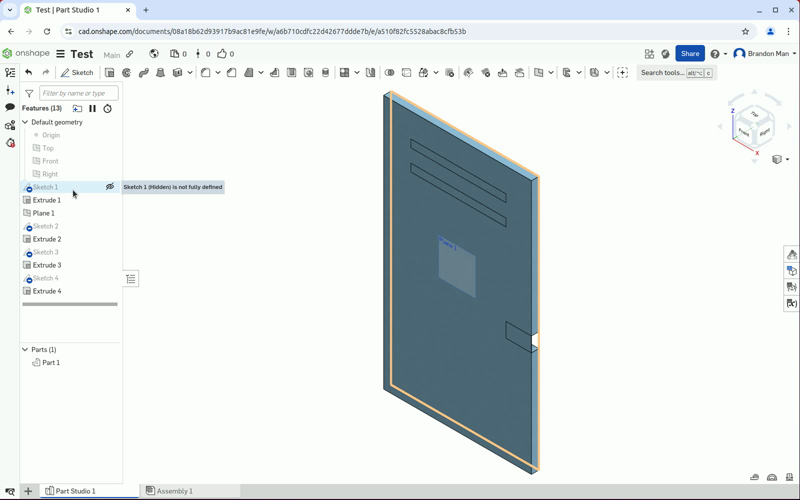
click(73, 189)